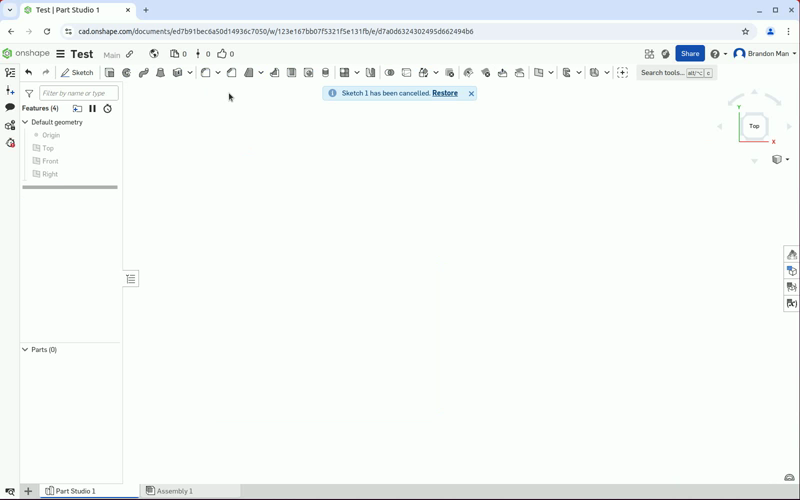
key(shift+h)
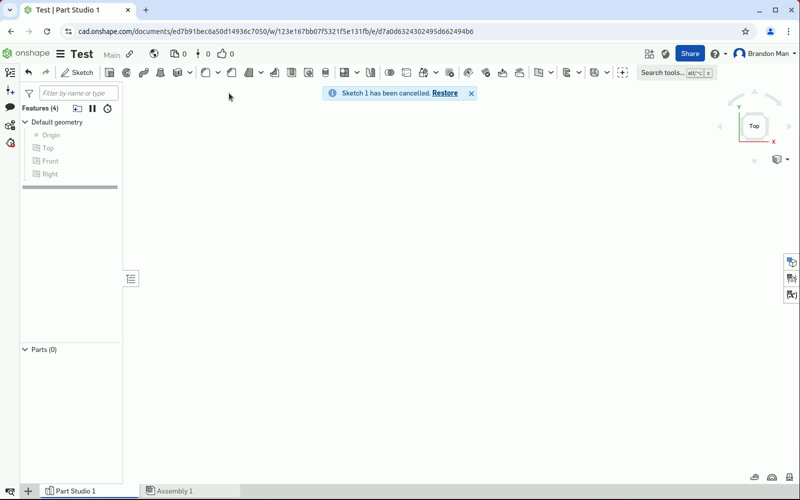
mouse_move(73, 352)
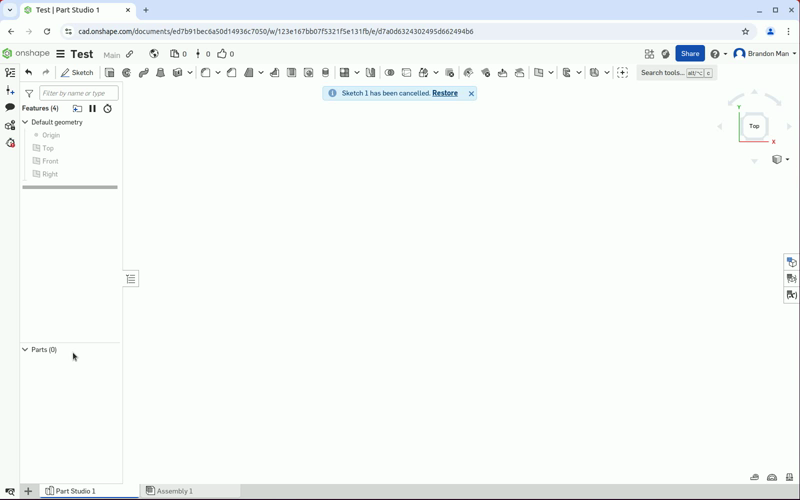
key(y)
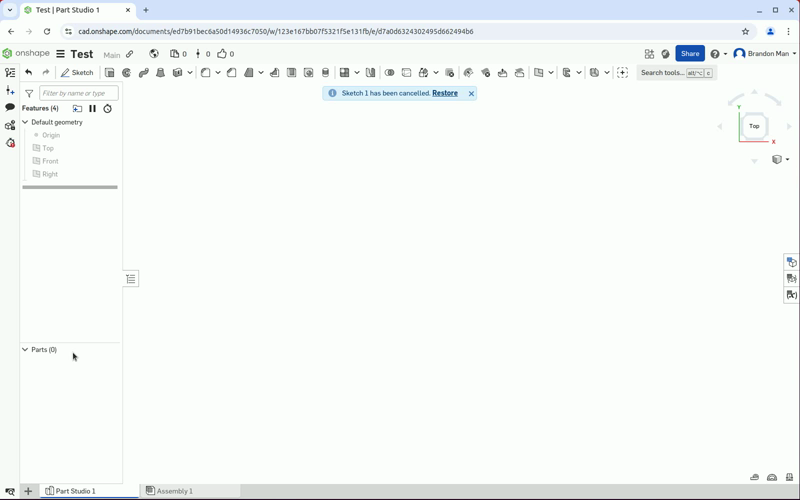
key(shift+p)
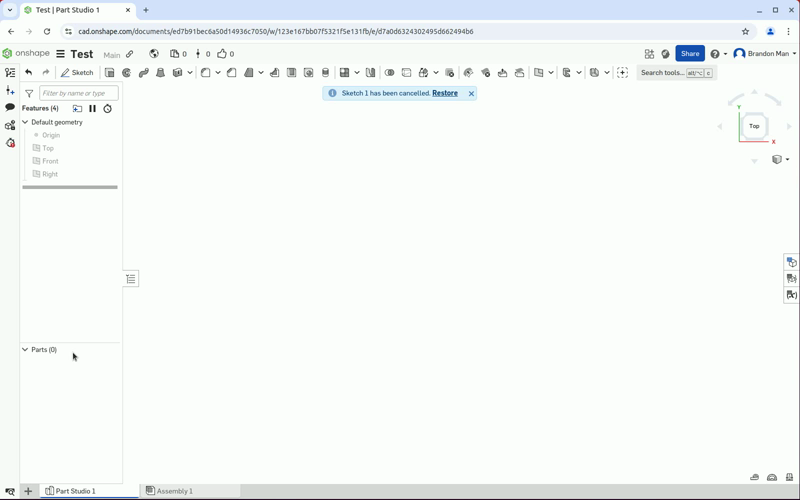
key(space)
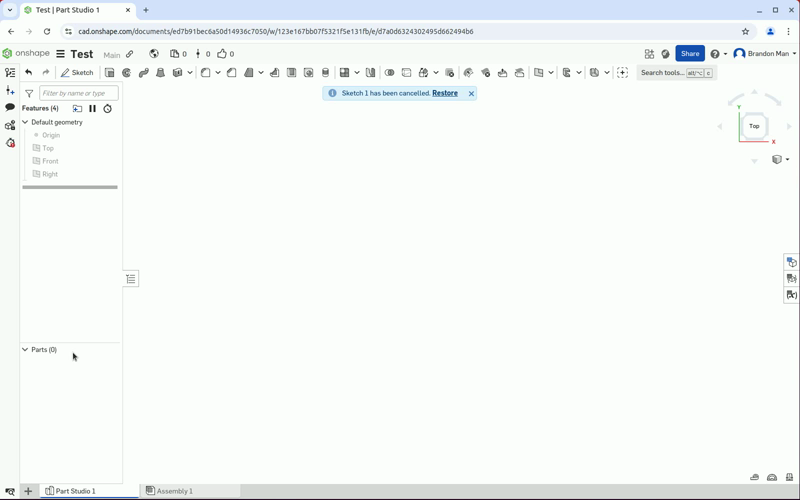
key_down(shift)
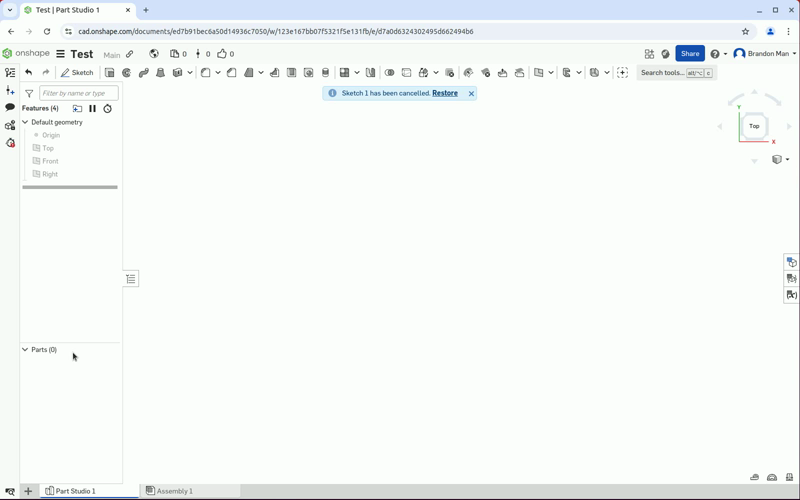
key(up)
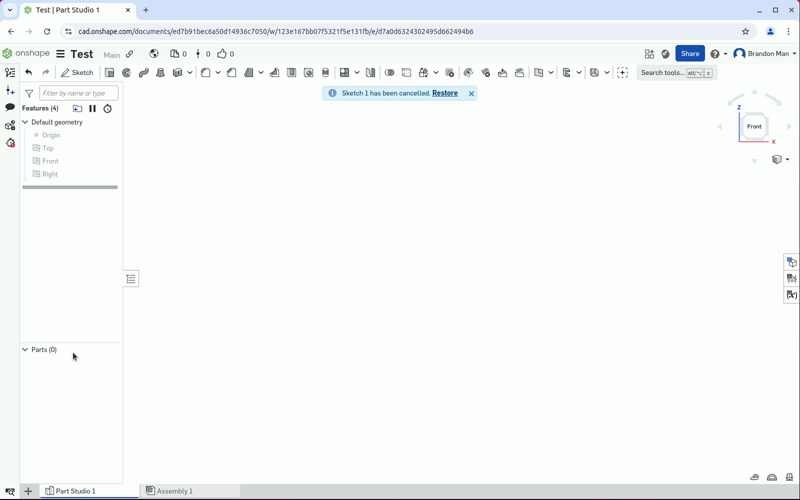
key_up(shift)
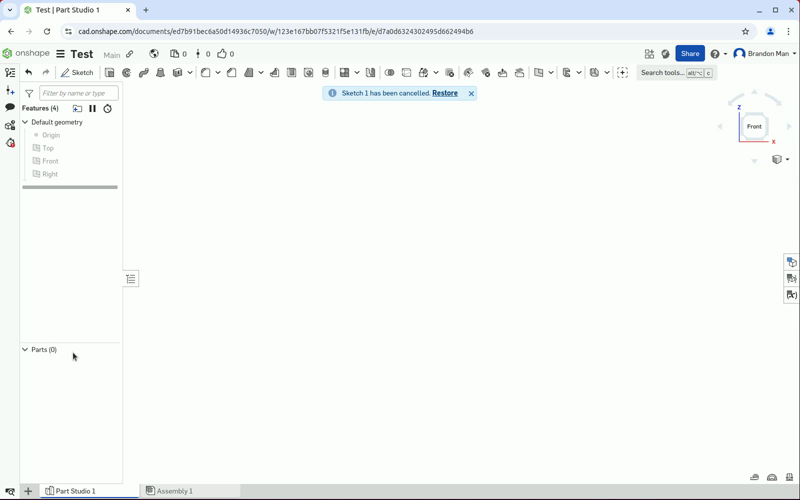
key(space)
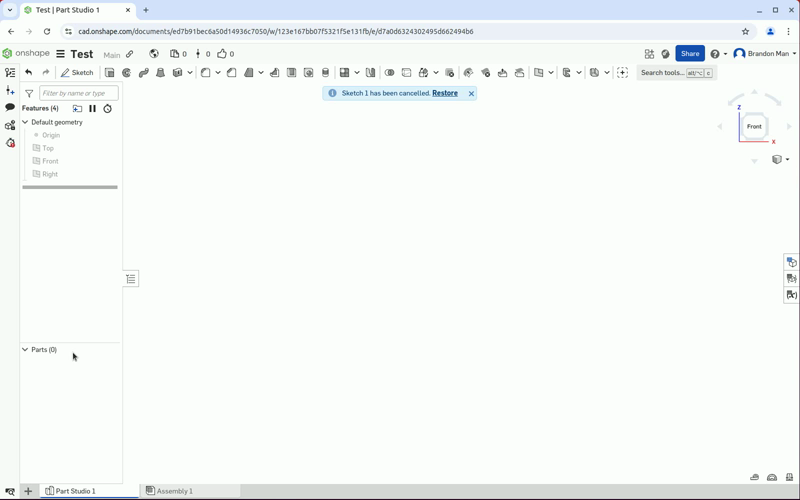
key_down(shift)
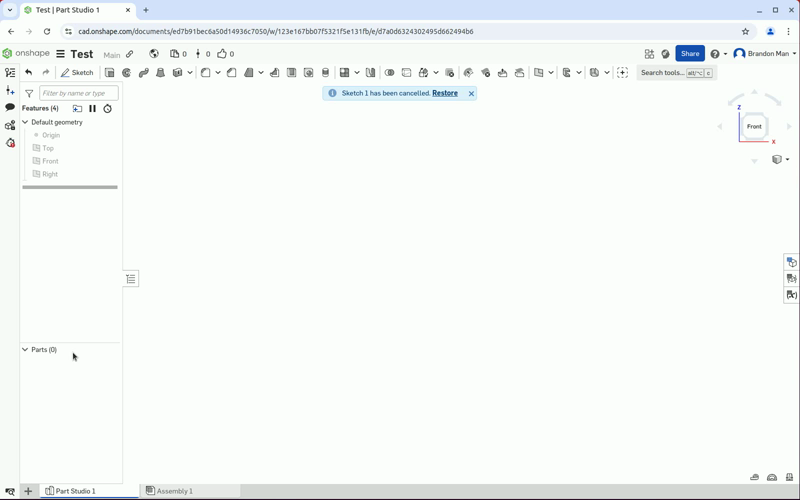
key(left)
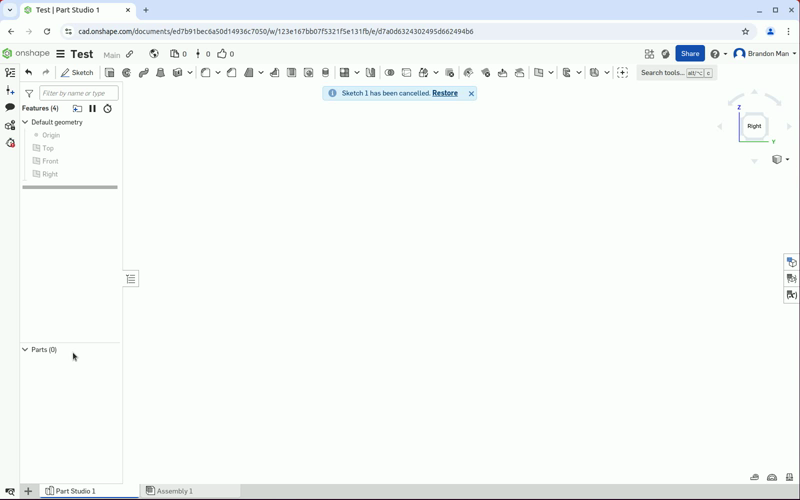
key_up(shift)
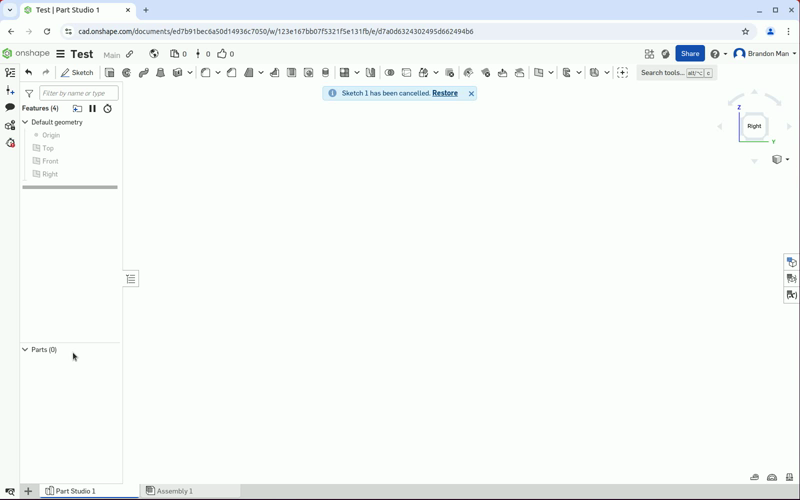
mouse_move(73, 352)
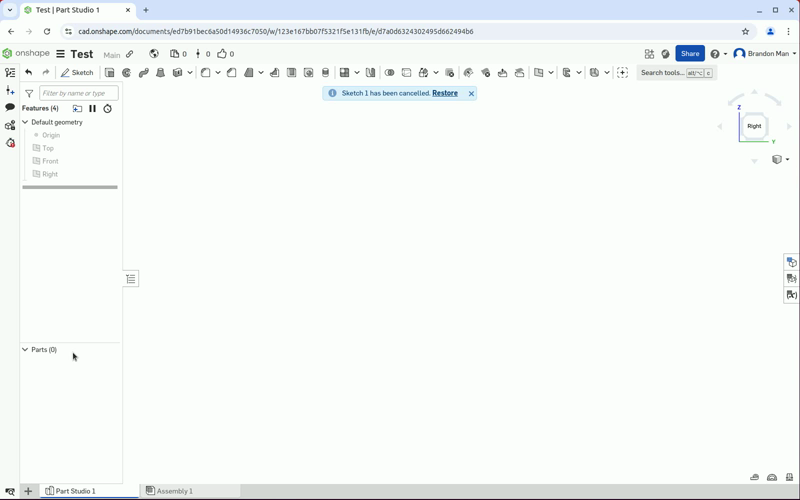
key(shift+y)
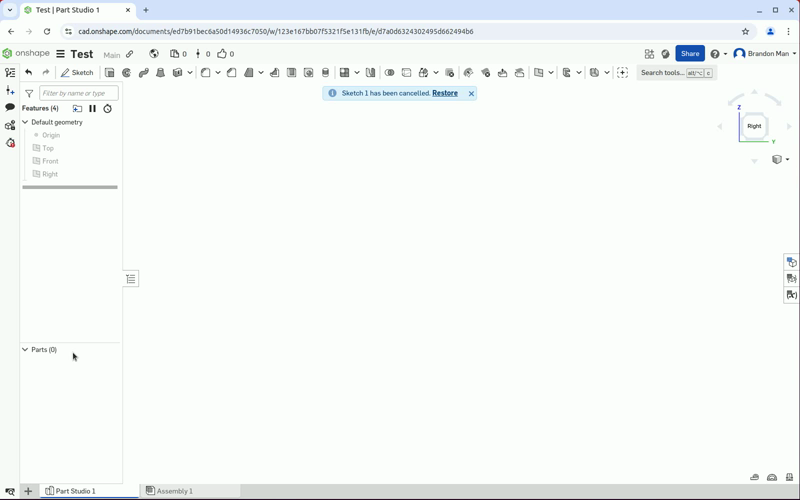
key(shift+s)
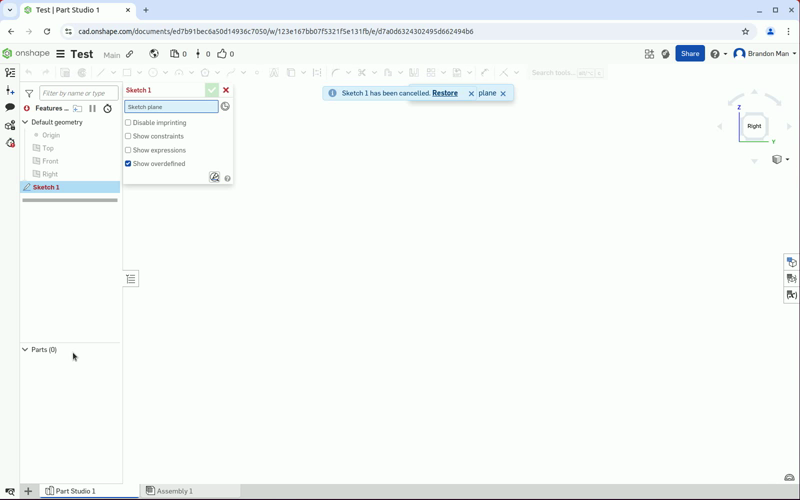
mouse_move(73, 176)
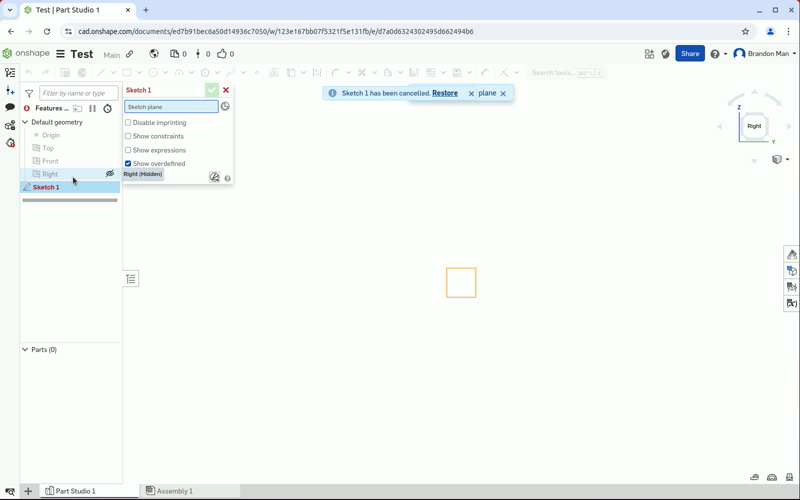
click(73, 176)
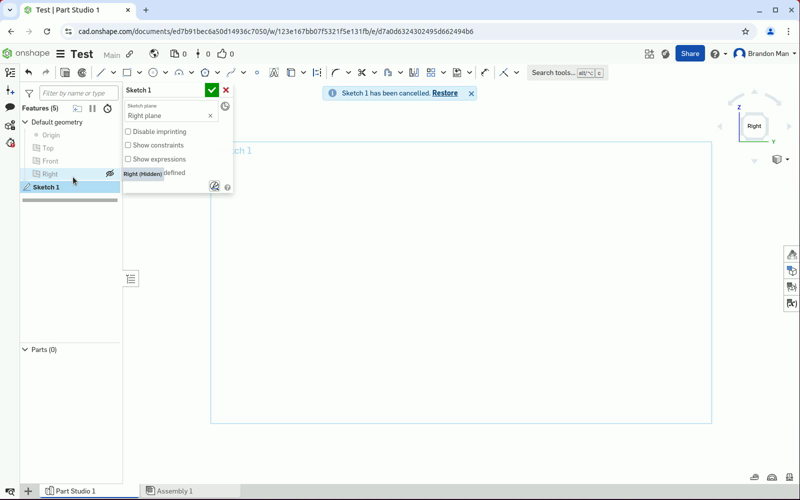
mouse_move(73, 352)
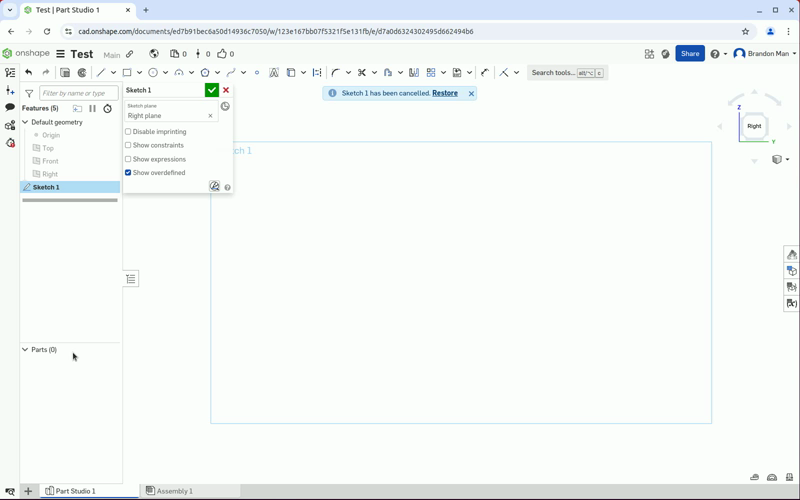
key(y)
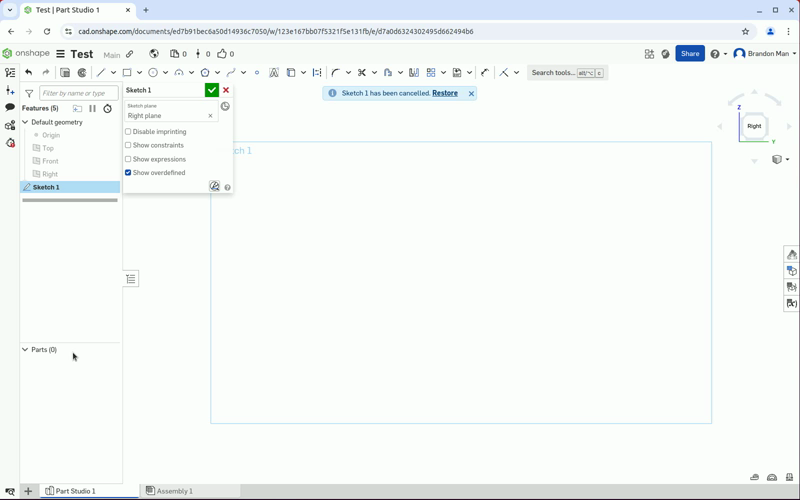
key(c)
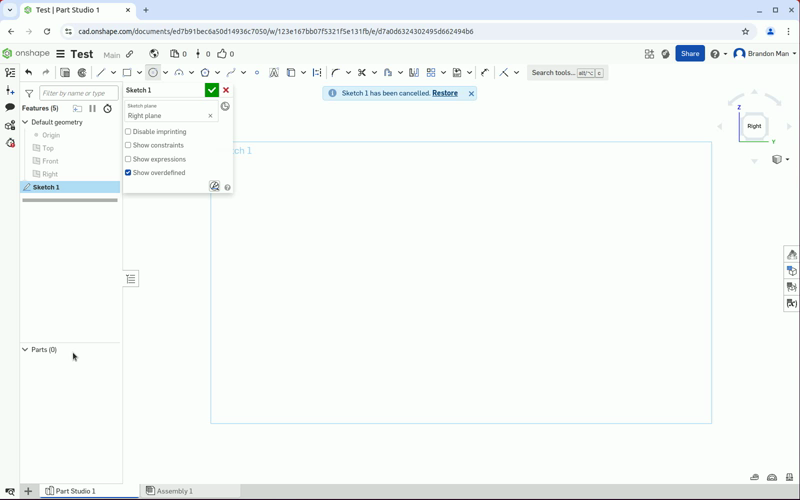
key_down(shift)
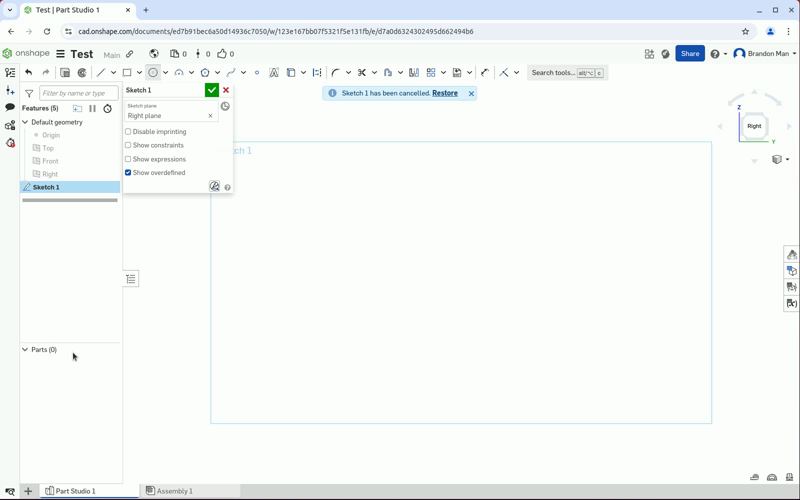
mouse_move(461, 282)
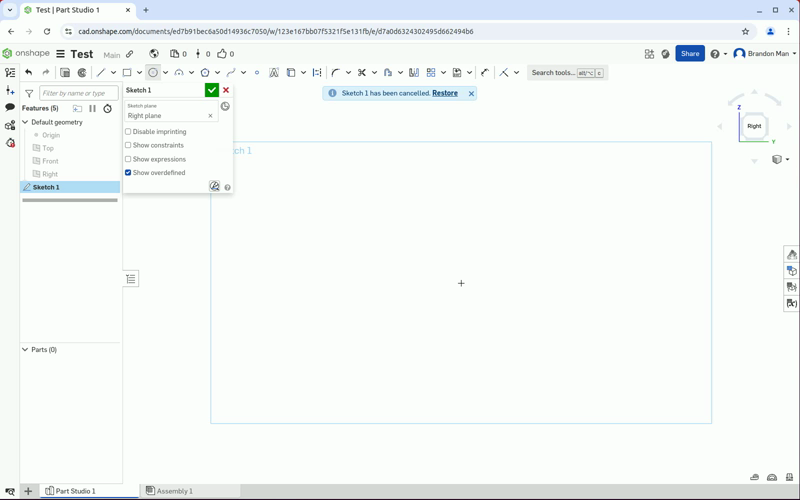
click(461, 282)
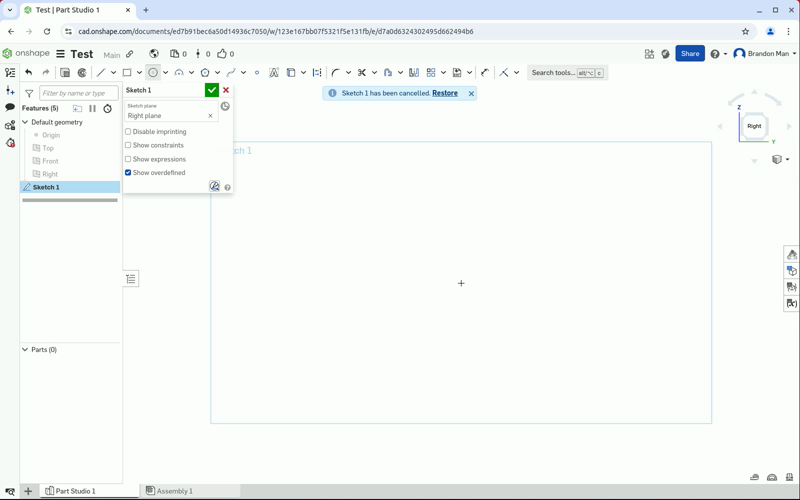
key_up(shift)
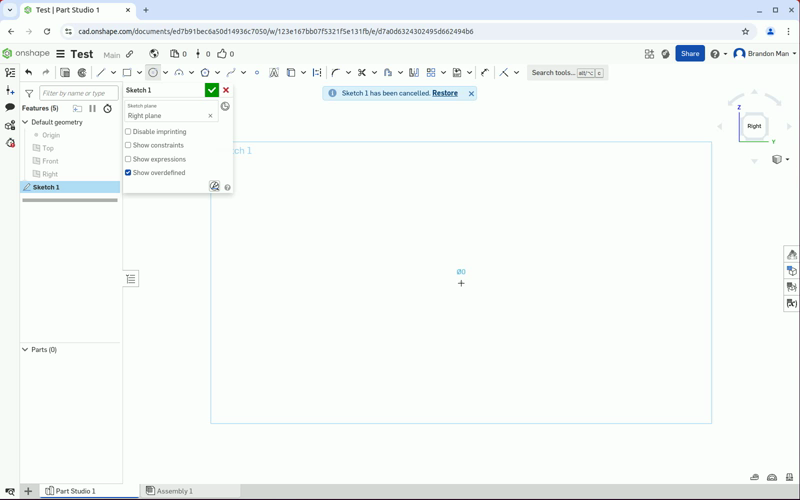
mouse_move(467, 282)
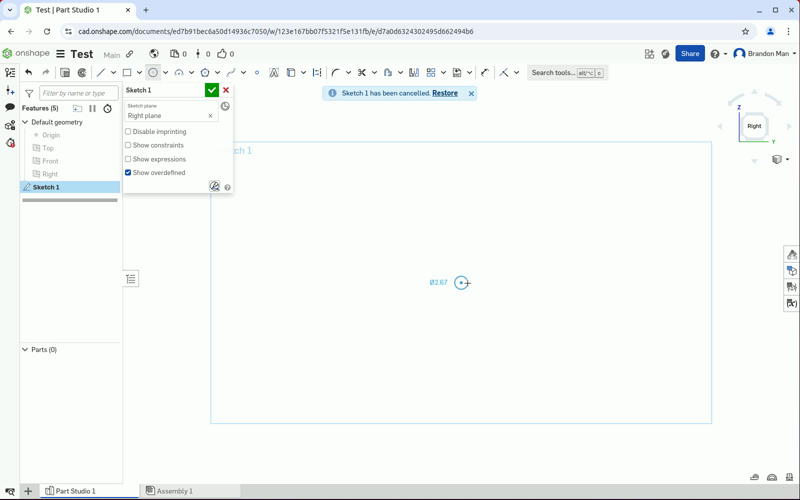
click(467, 282)
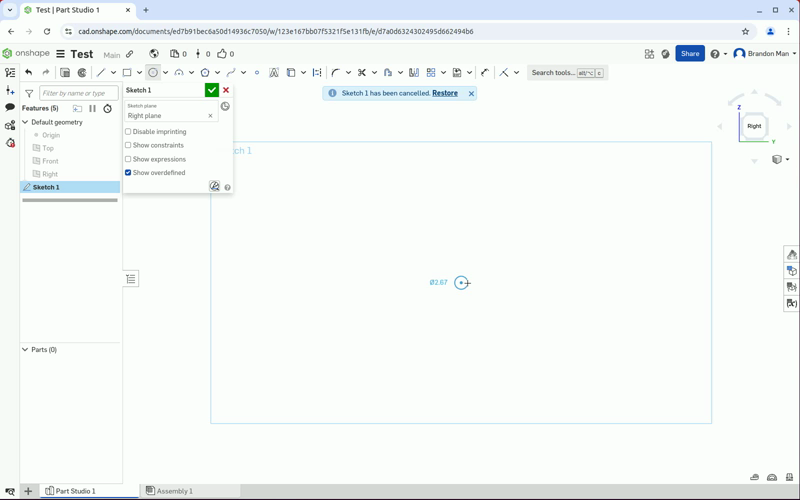
key(esc)
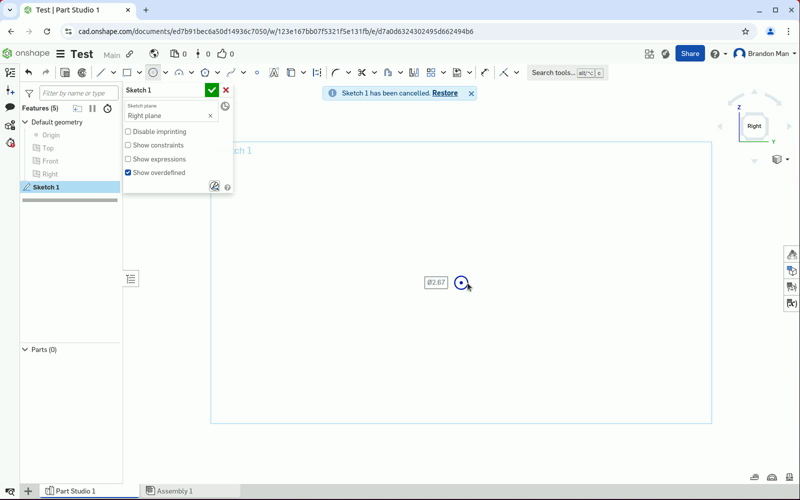
mouse_move(460, 279)
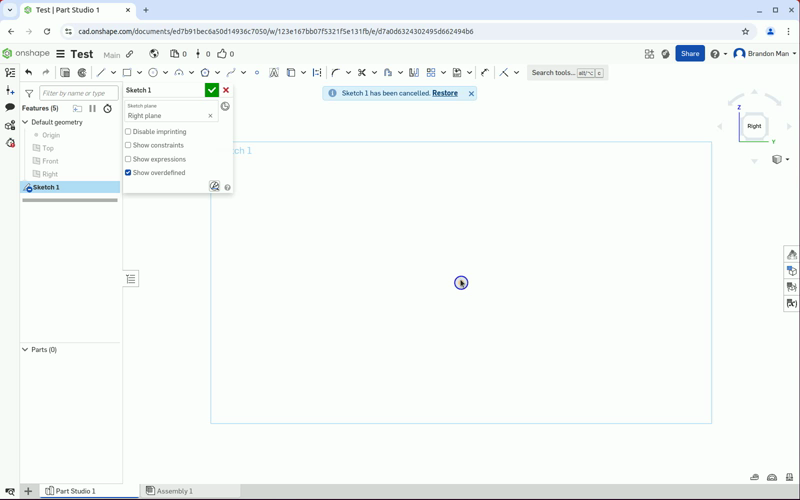
scroll(6)
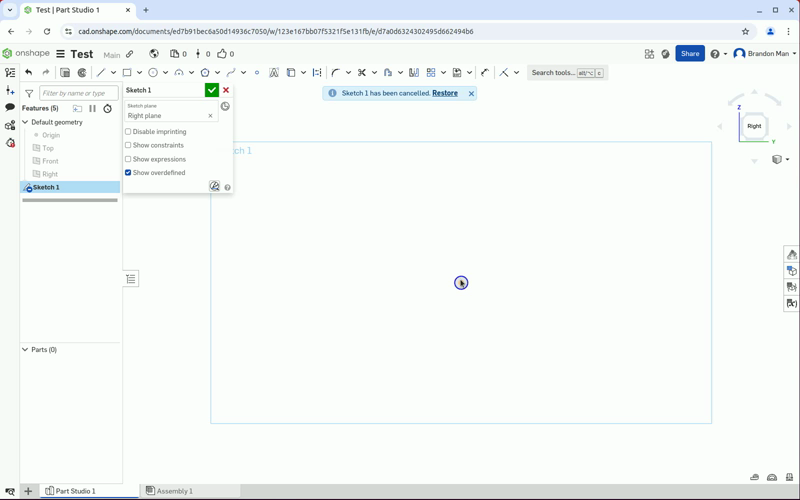
scroll(6)
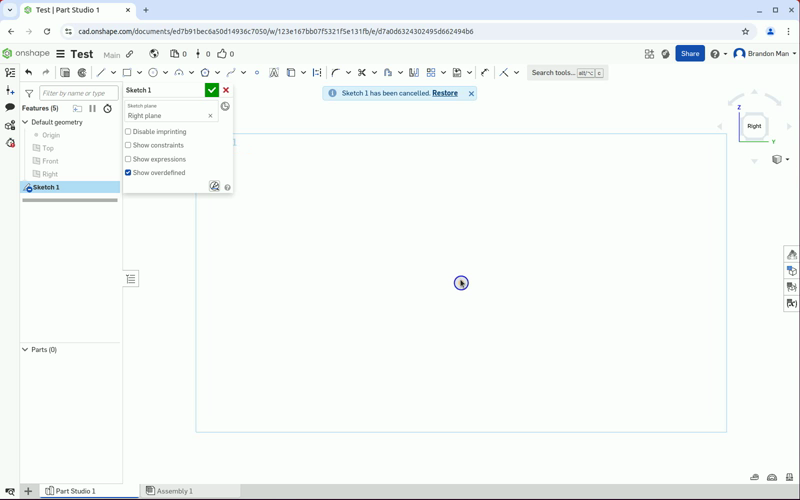
scroll(6)
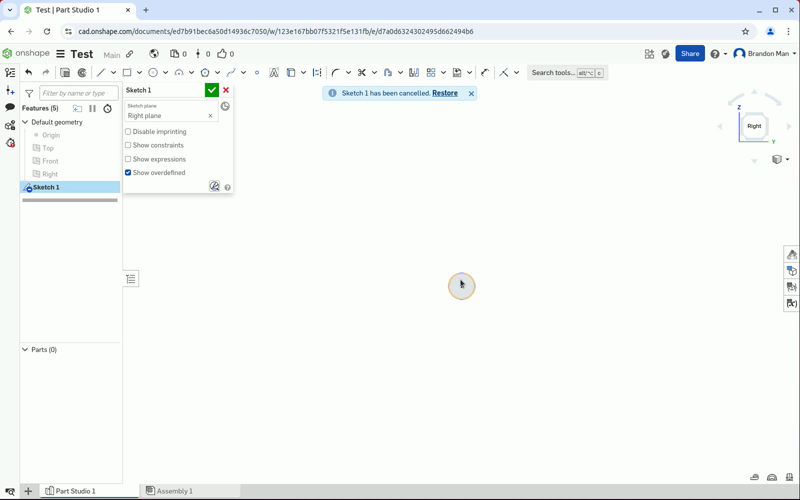
scroll(6)
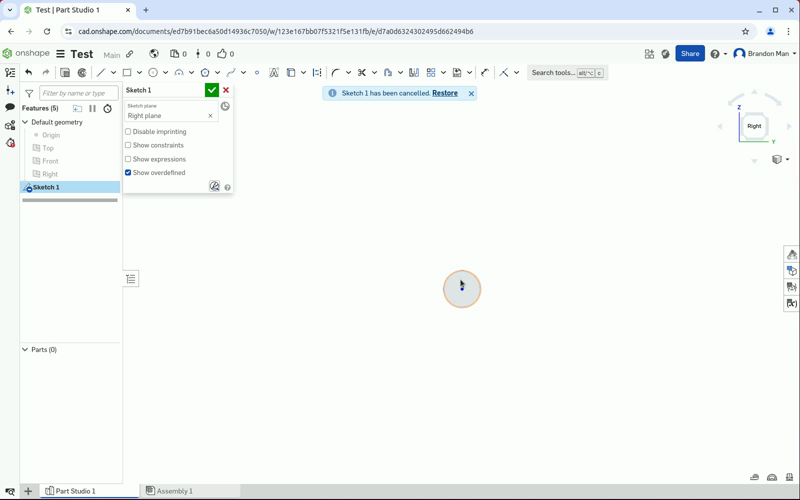
scroll(6)
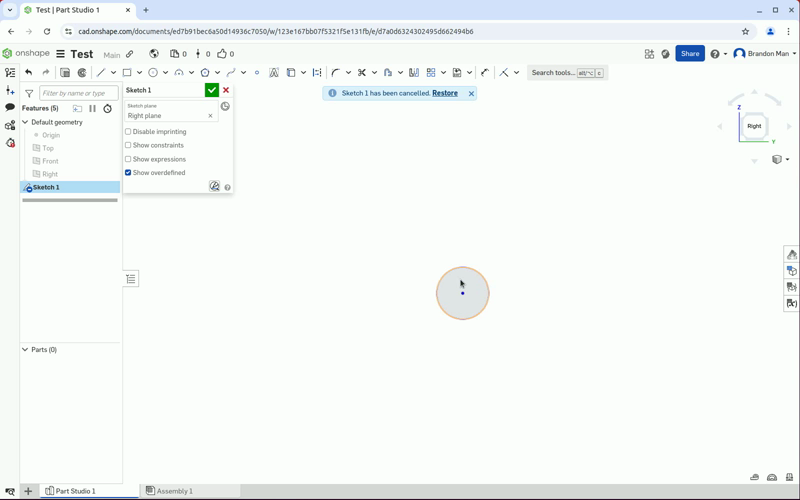
scroll(6)
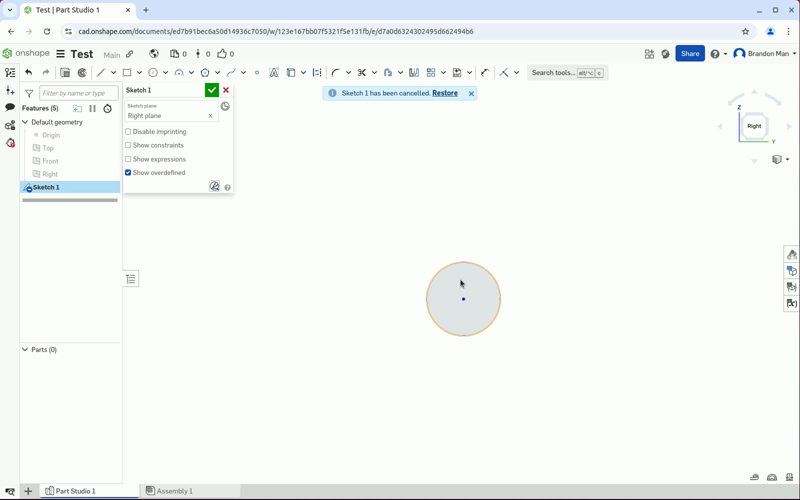
scroll(6)
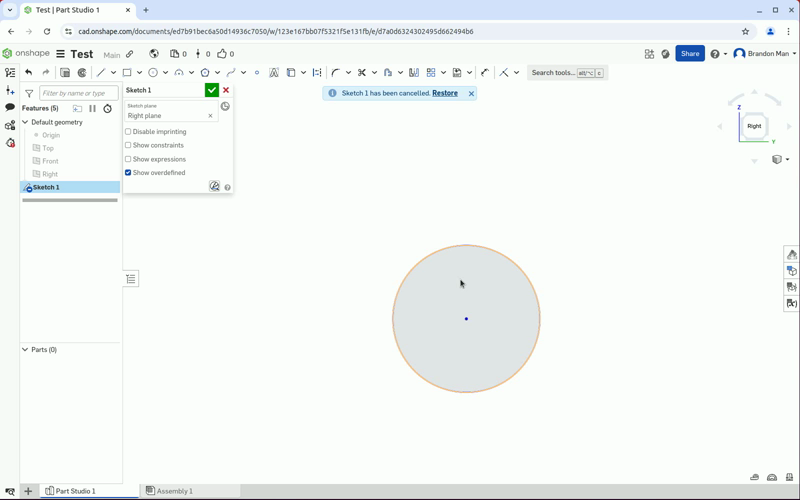
click(460, 279)
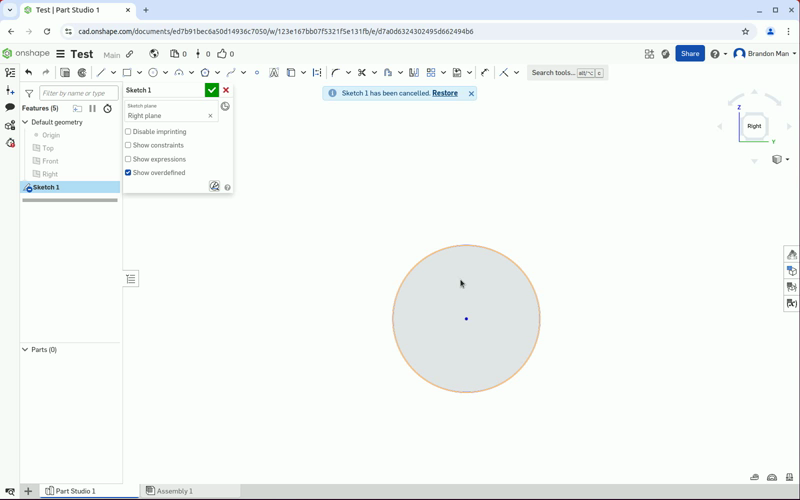
scroll(-6)
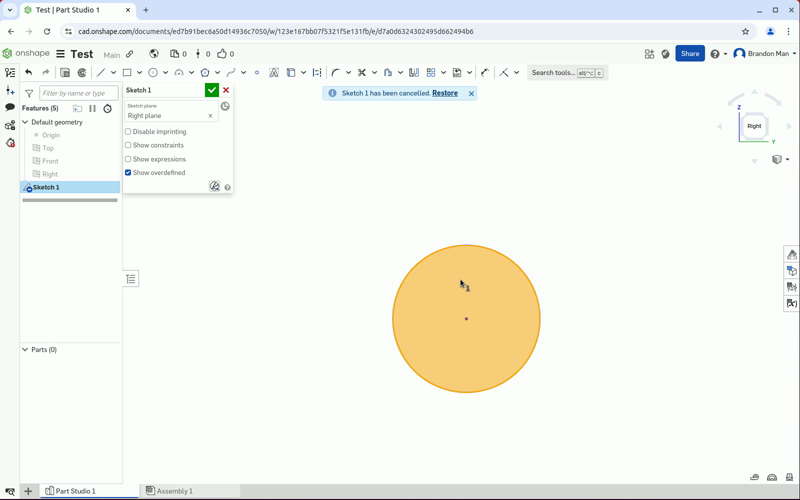
scroll(-6)
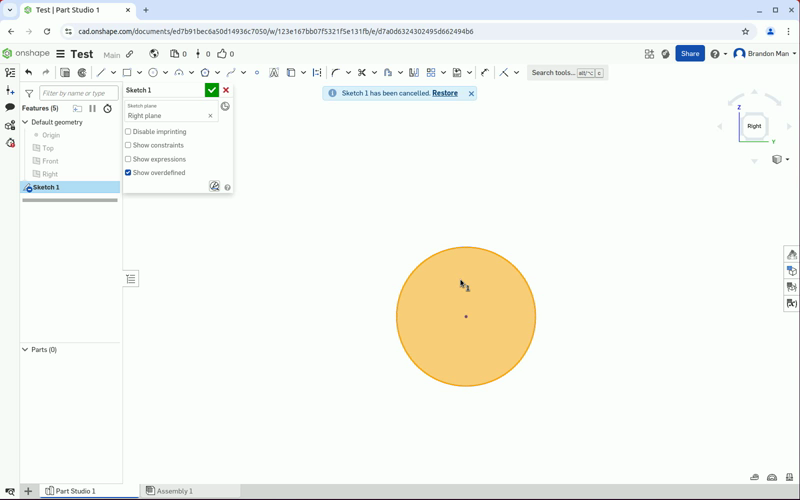
scroll(-6)
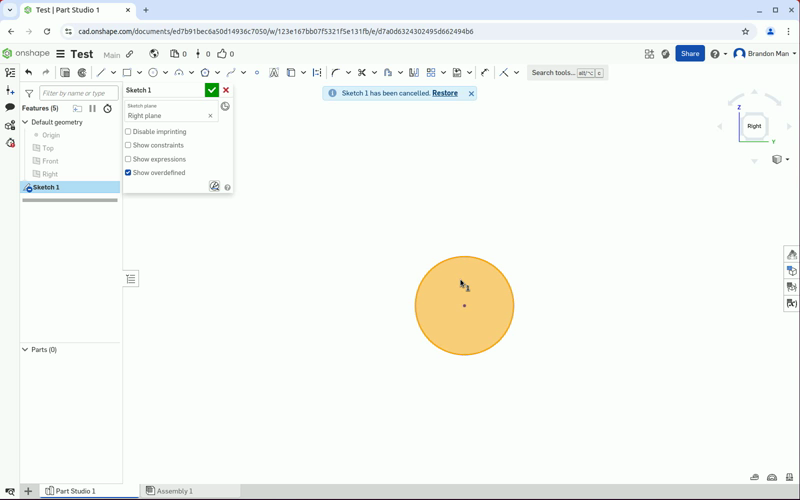
scroll(-6)
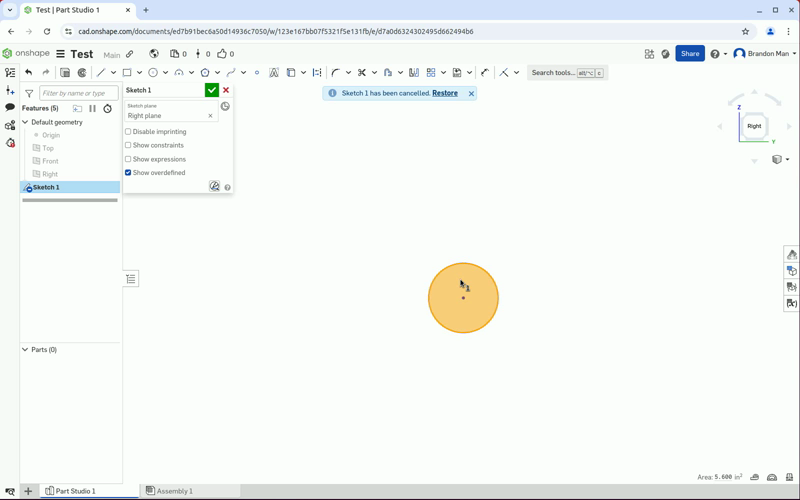
scroll(-6)
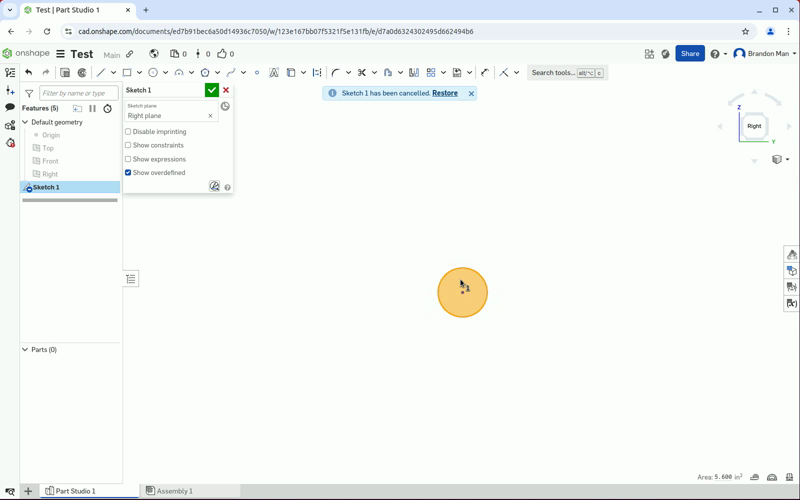
scroll(-6)
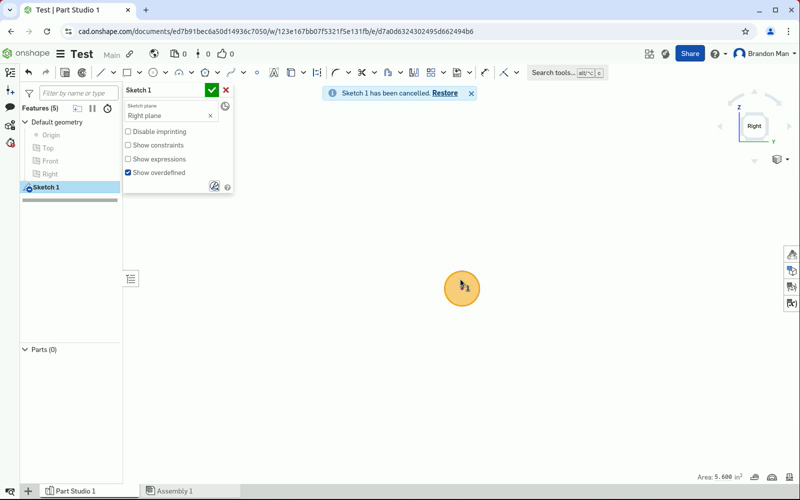
scroll(-6)
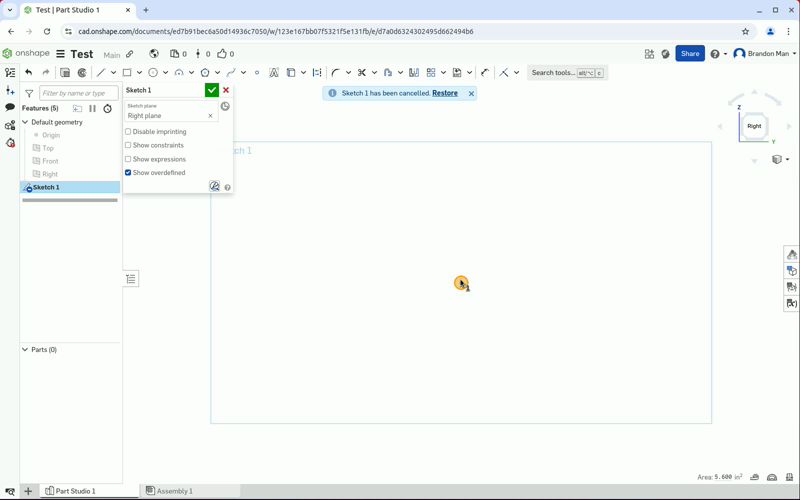
mouse_move(73, 352)
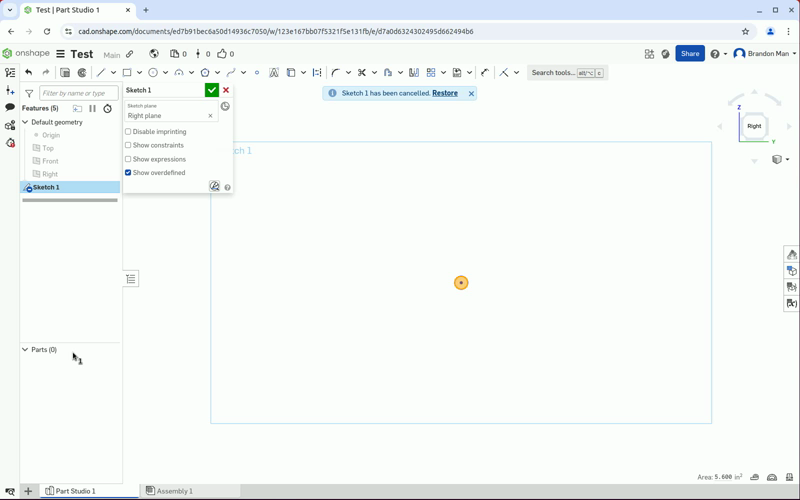
key(shift+y)
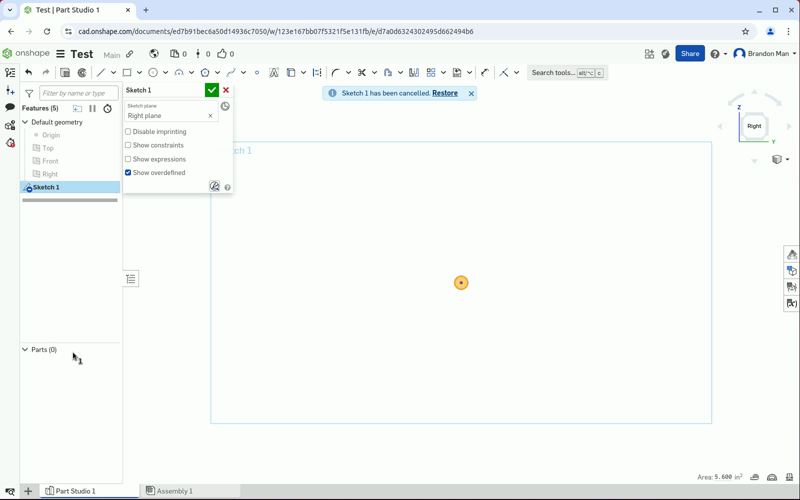
key(shift+e)
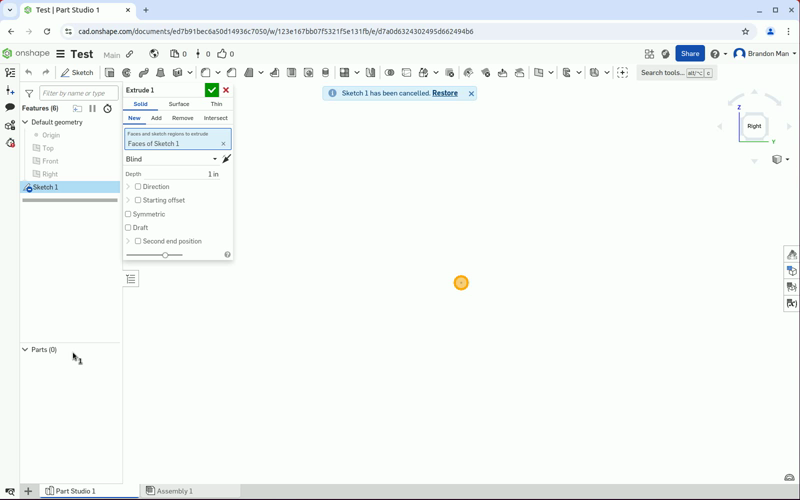
mouse_move(143, 106)
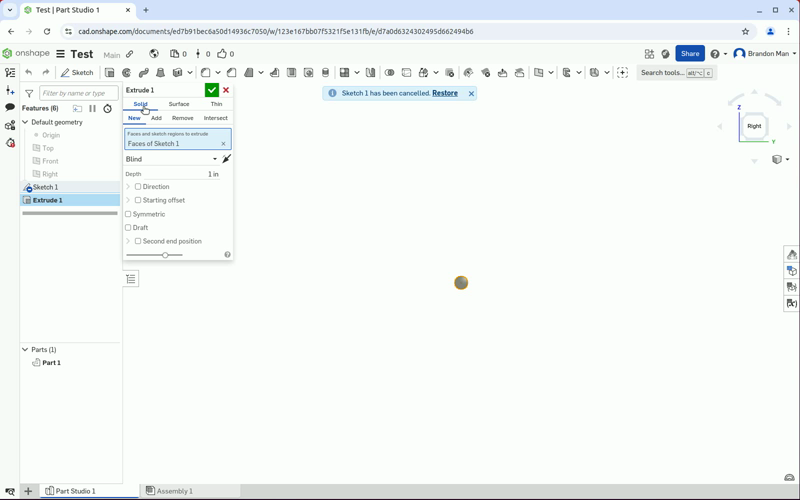
click(143, 106)
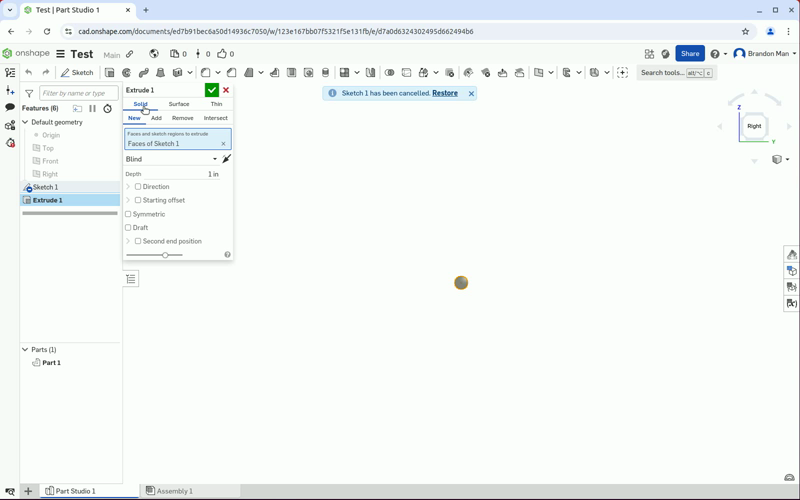
mouse_move(137, 120)
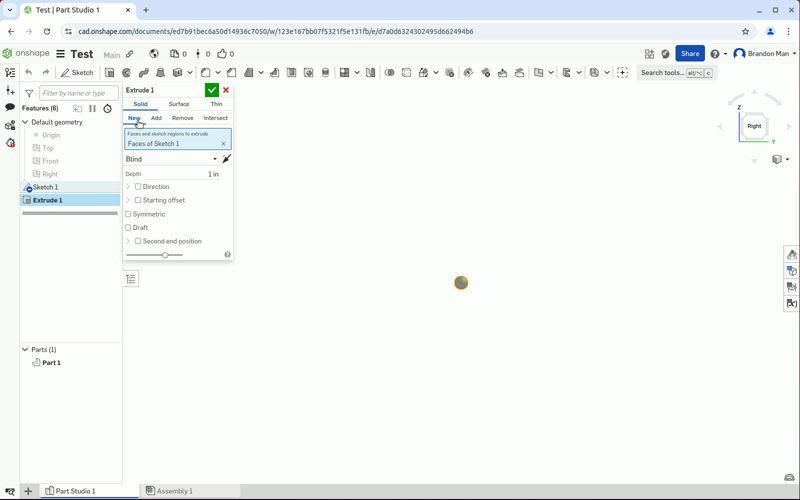
click(137, 120)
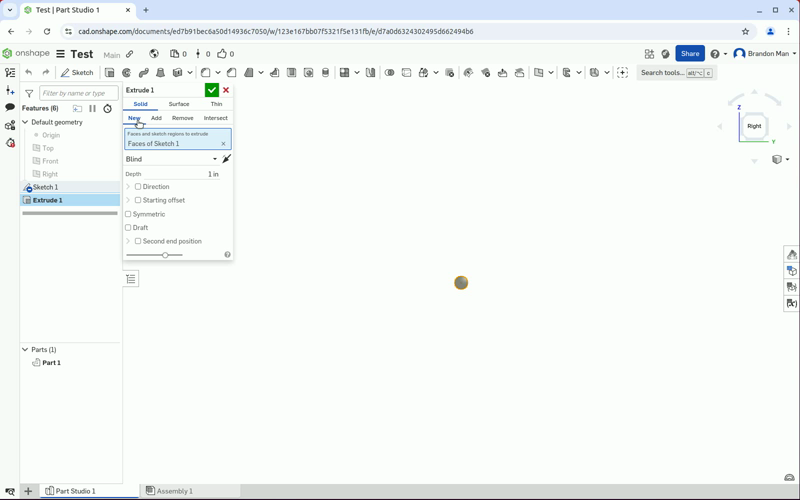
key(tab, 4)
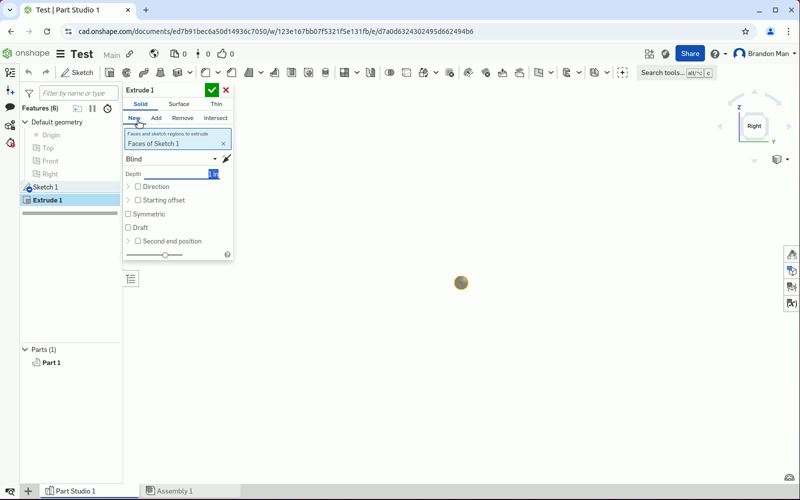
text(23.108)
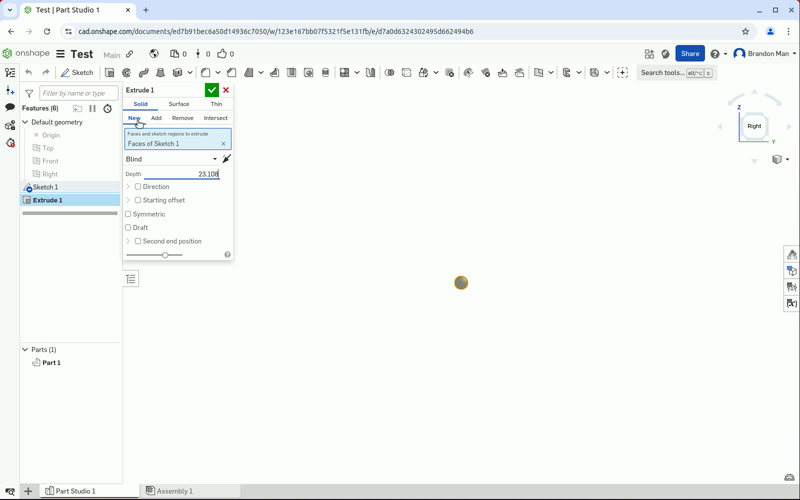
key(enter)
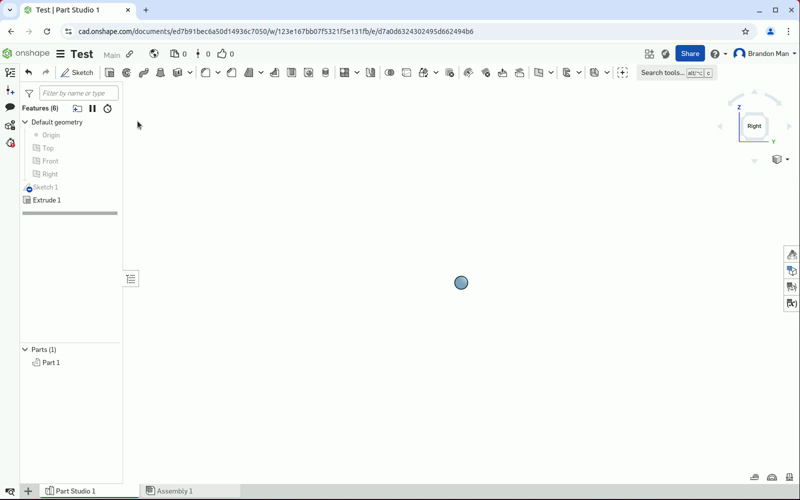
key(shift+h)
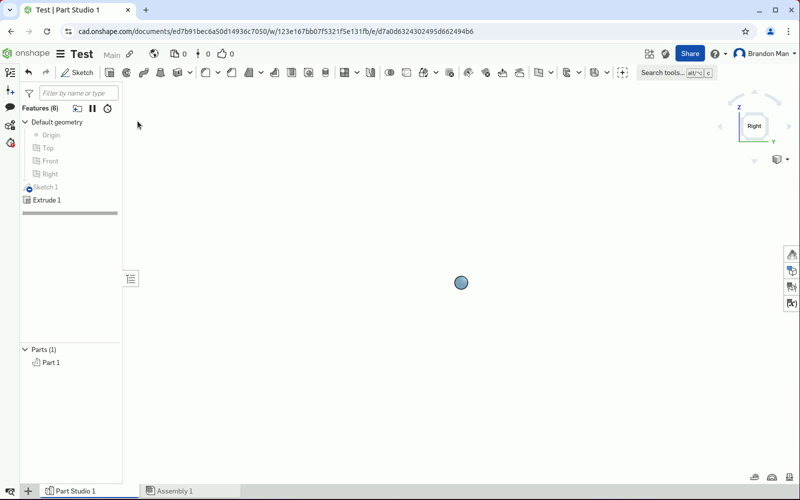
key(shift+h)
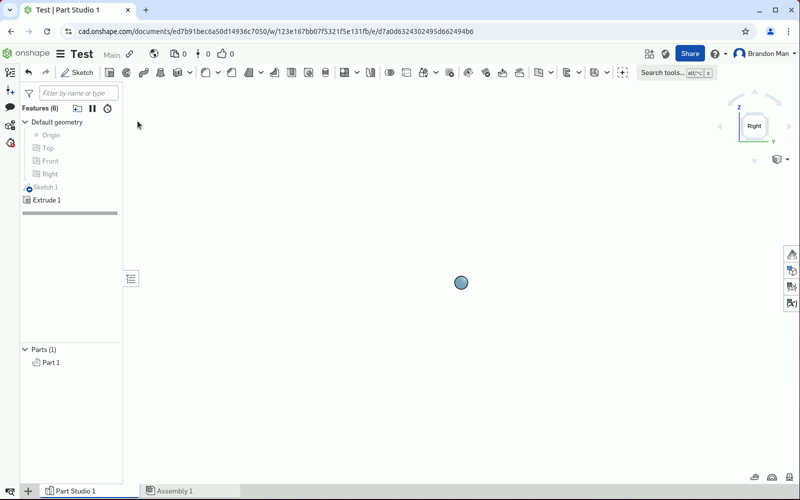
mouse_move(73, 189)
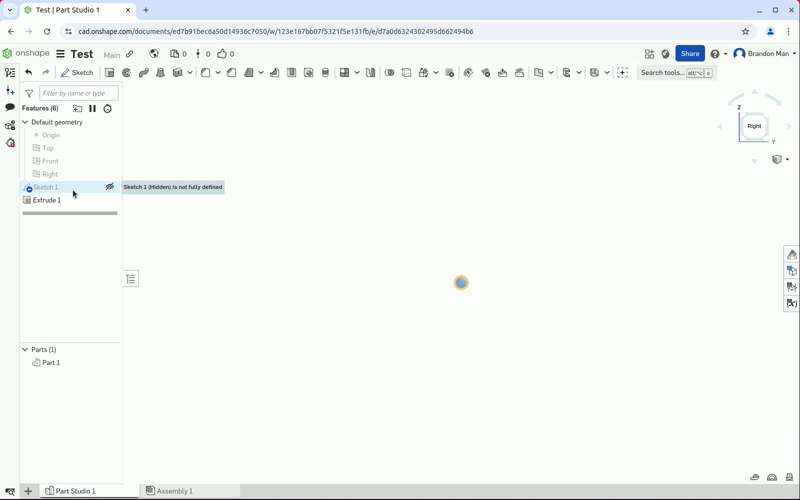
click(73, 189)
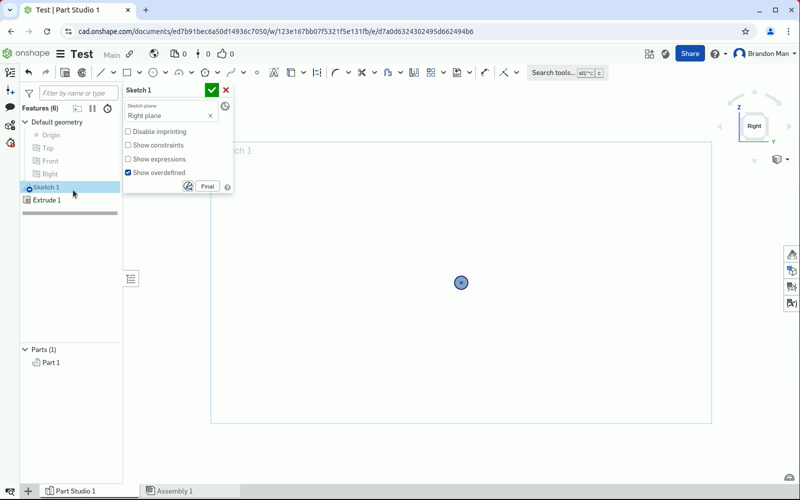
mouse_move(229, 92)
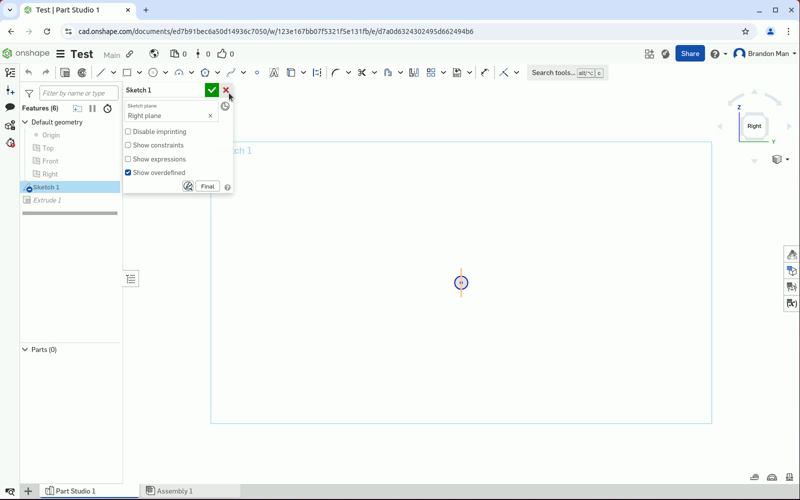
click(229, 92)
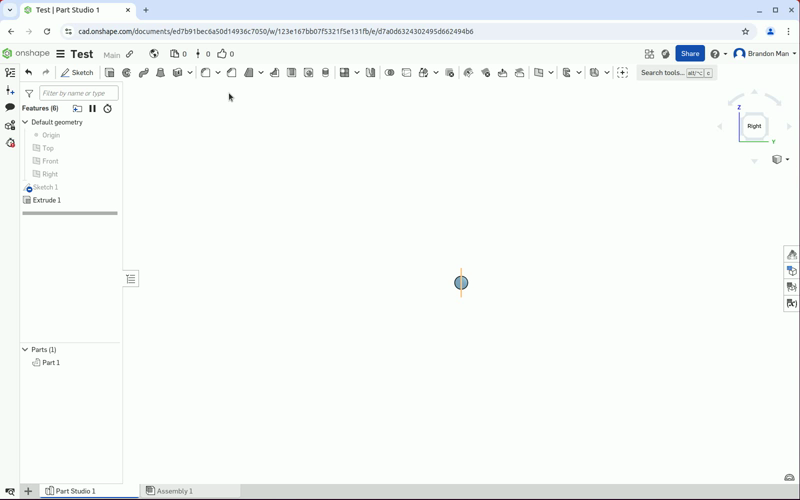
mouse_move(541, 75)
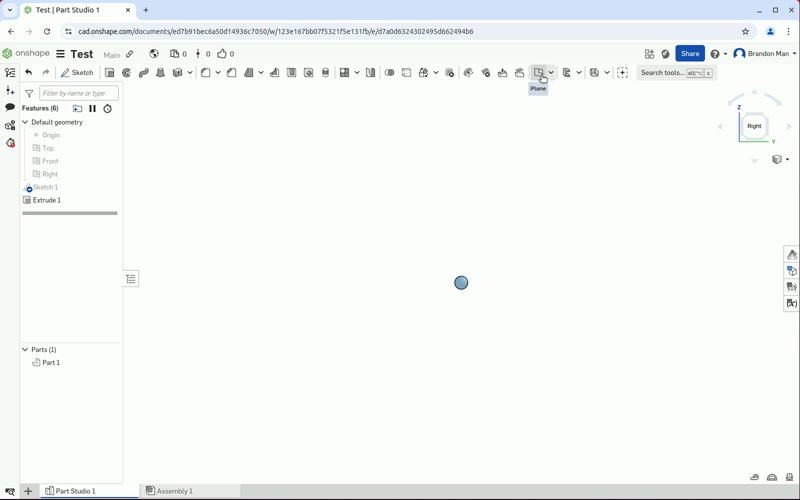
click(541, 75)
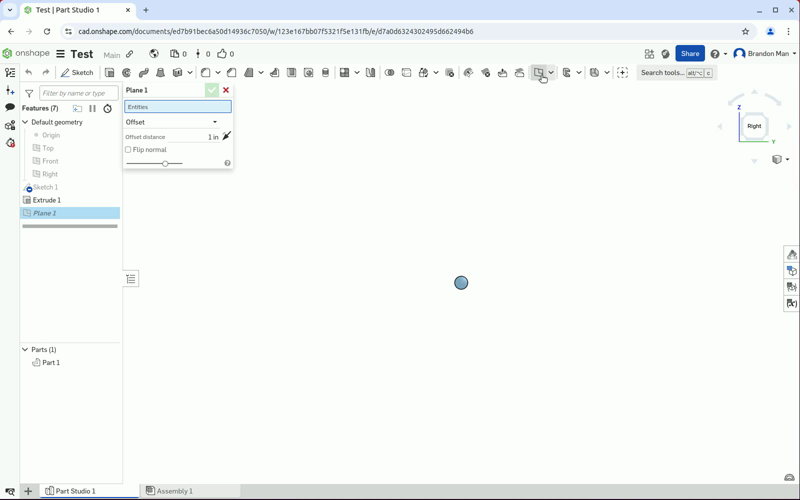
mouse_move(73, 176)
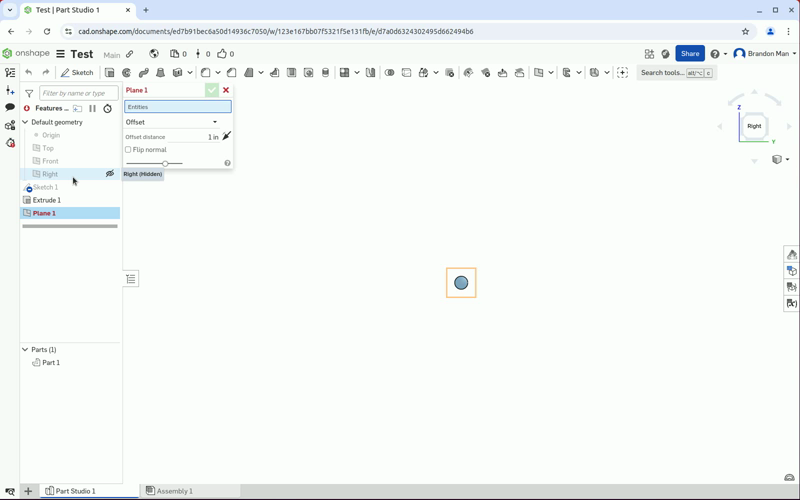
click(73, 176)
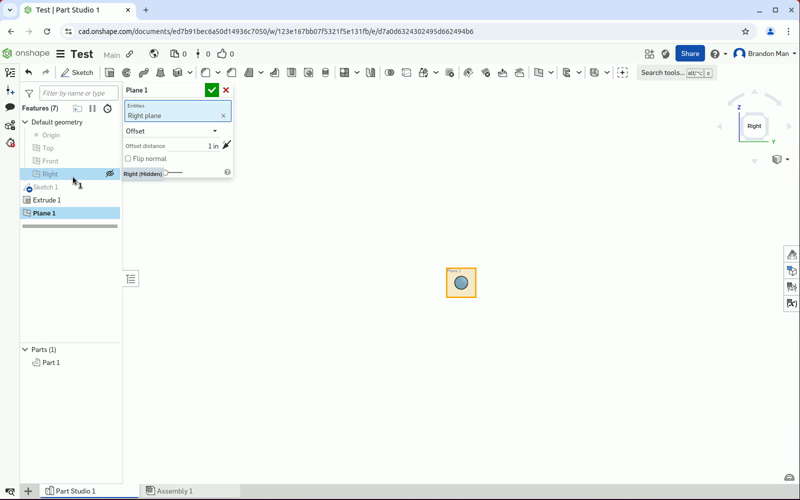
key(tab, 2)
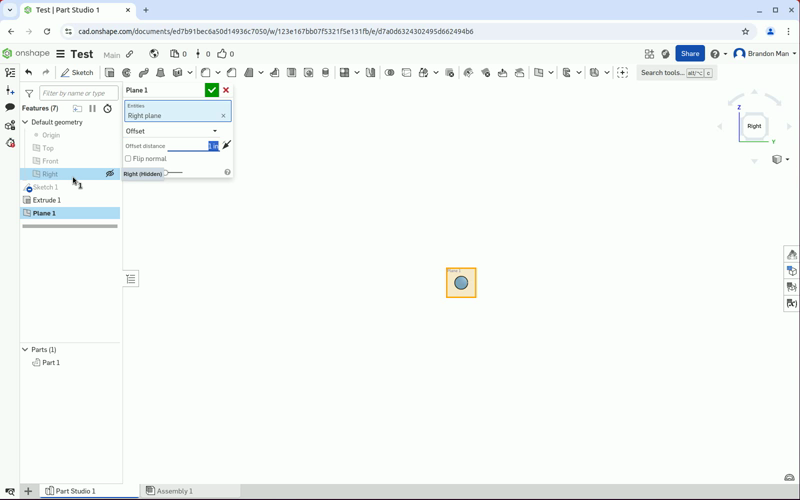
text(23.108)
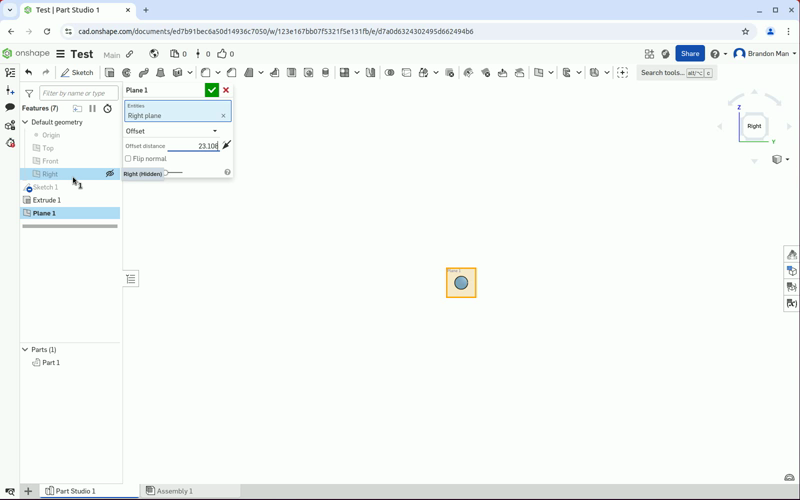
key(enter, 2)
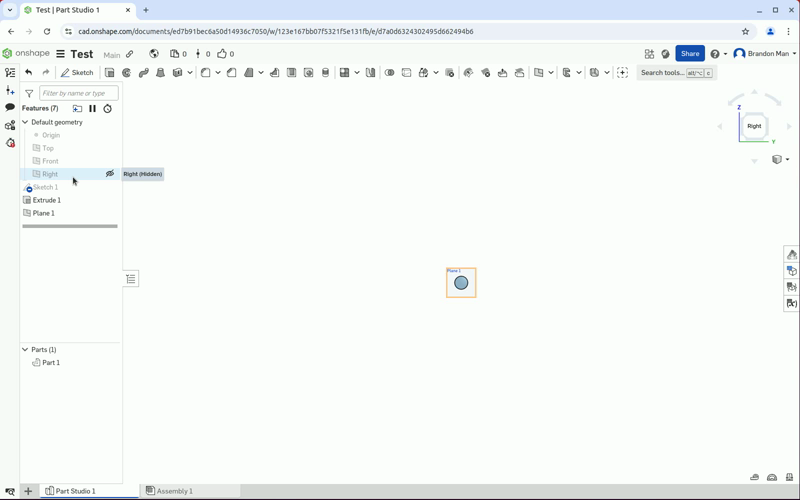
key(shift+s)
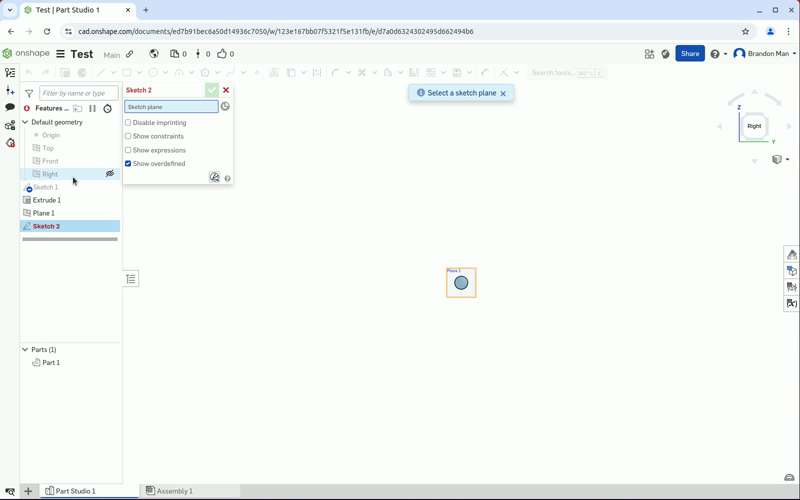
mouse_move(73, 215)
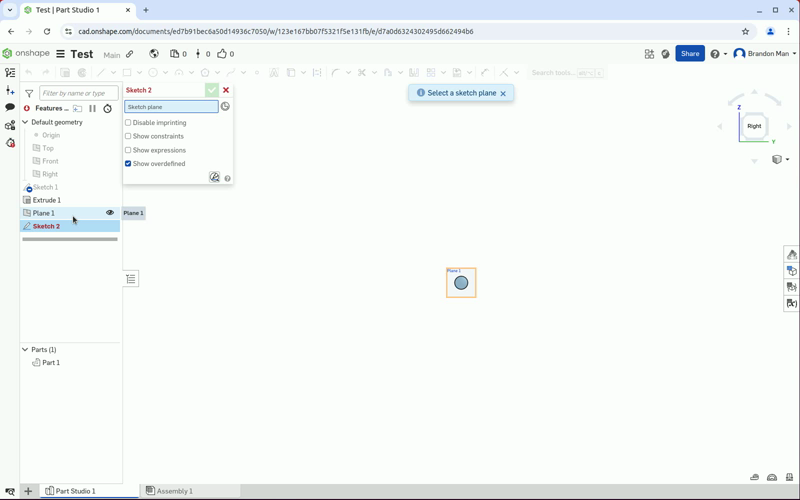
click(73, 215)
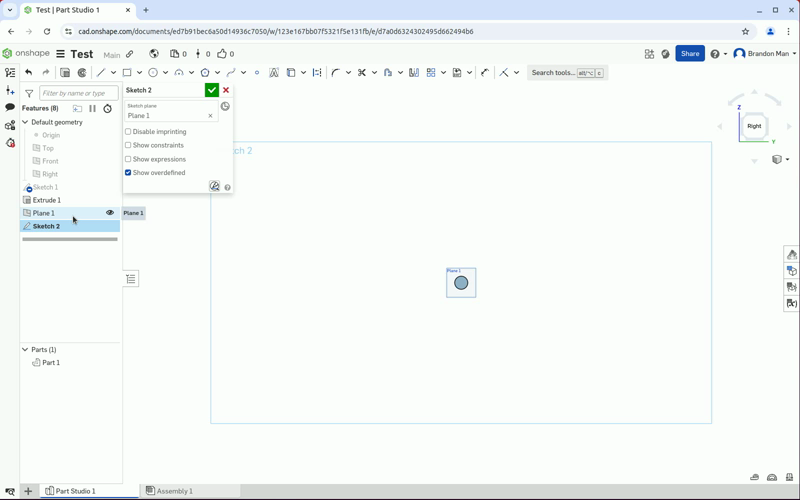
mouse_move(73, 352)
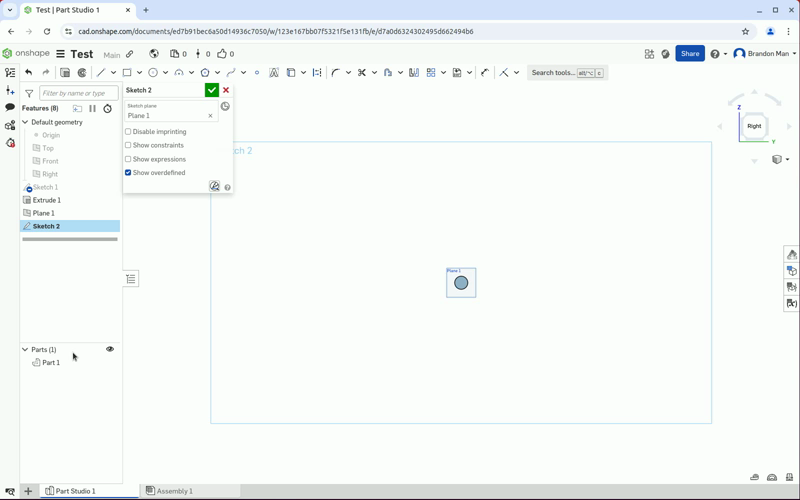
key(y)
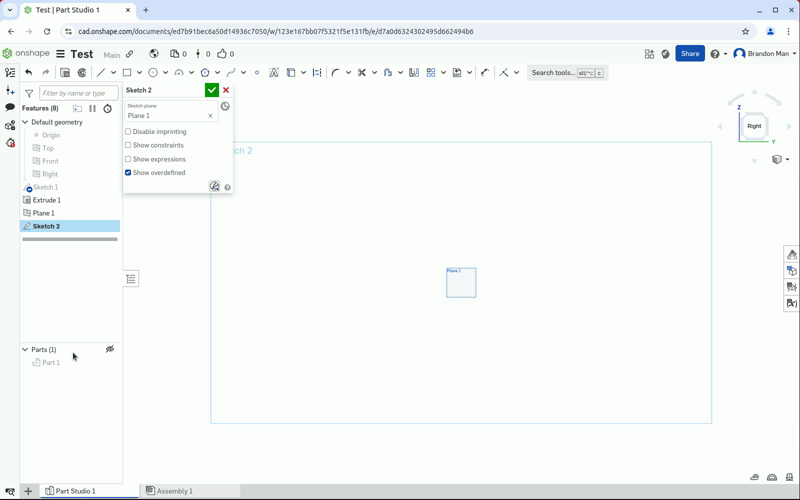
key(c)
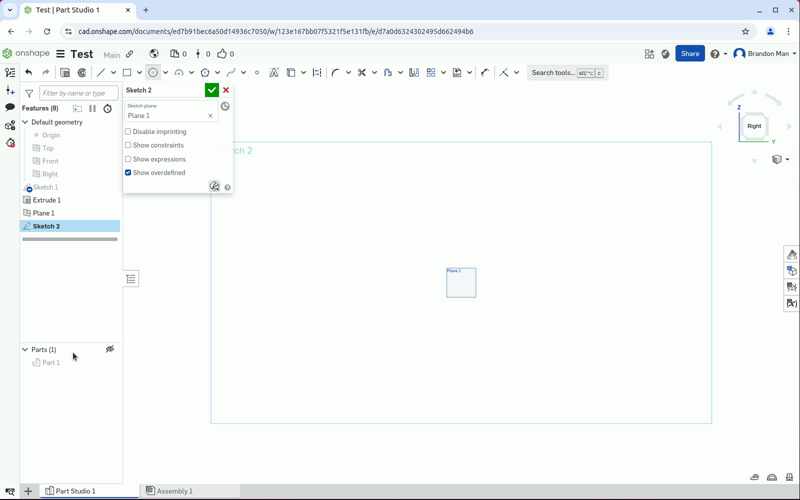
key_down(shift)
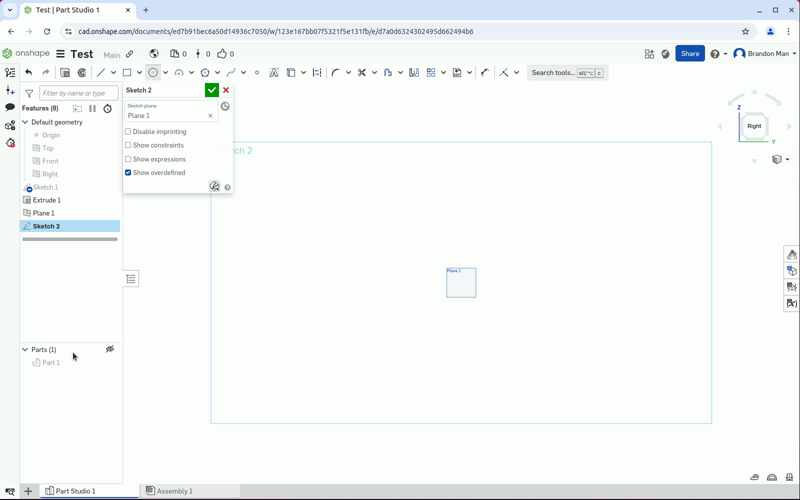
mouse_move(461, 282)
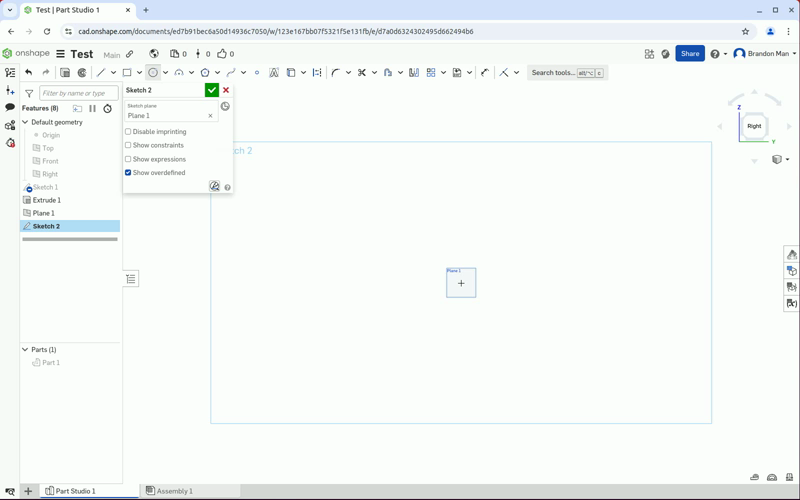
click(461, 282)
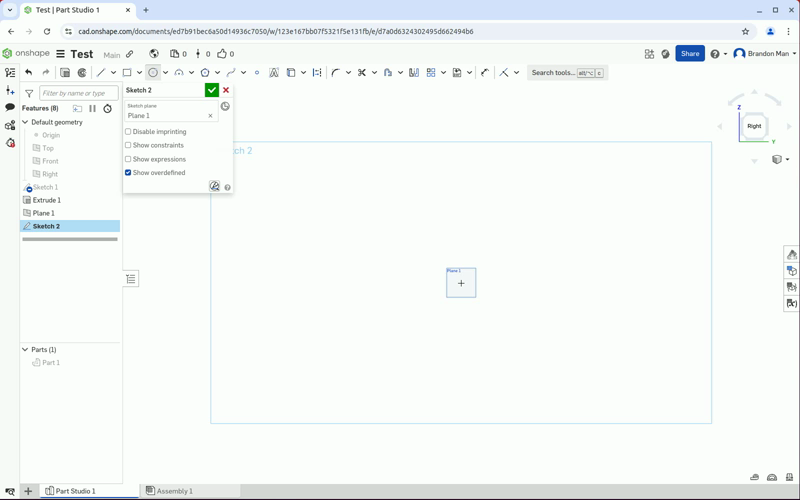
key_up(shift)
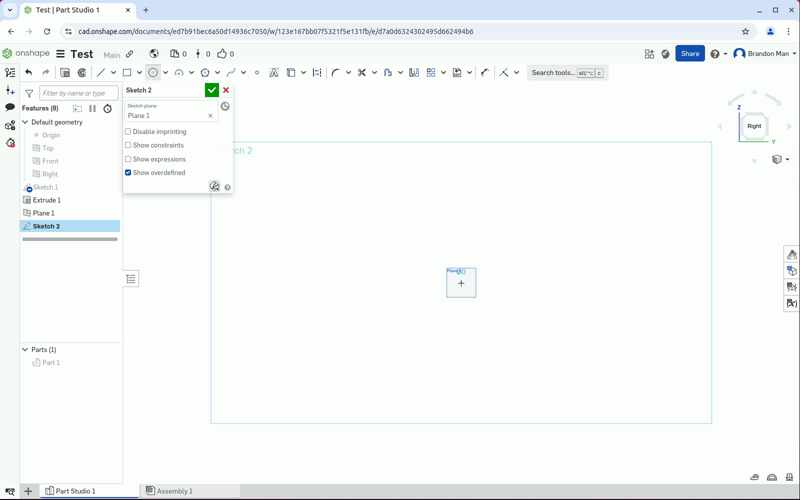
mouse_move(463, 282)
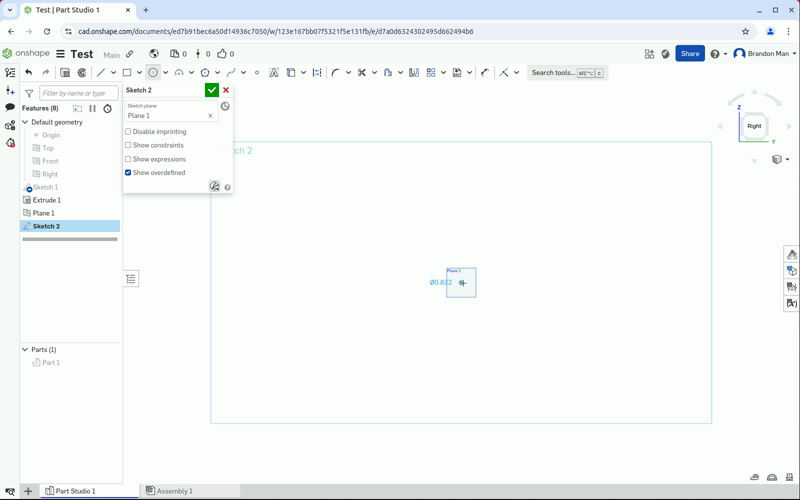
scroll(6)
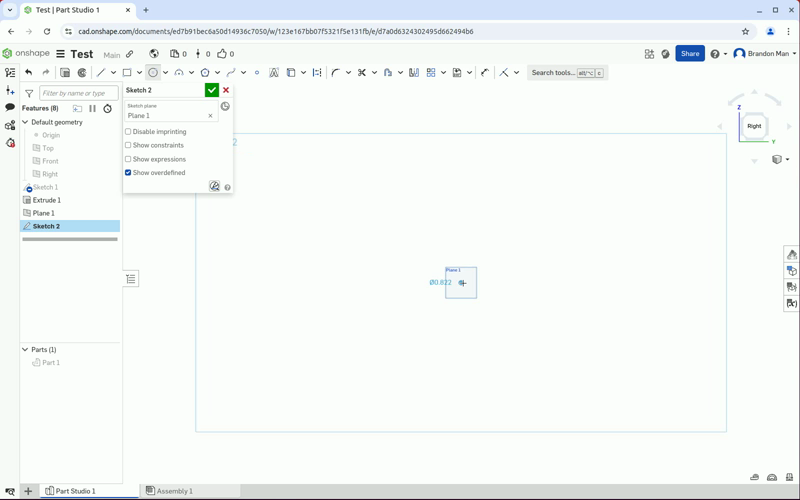
scroll(6)
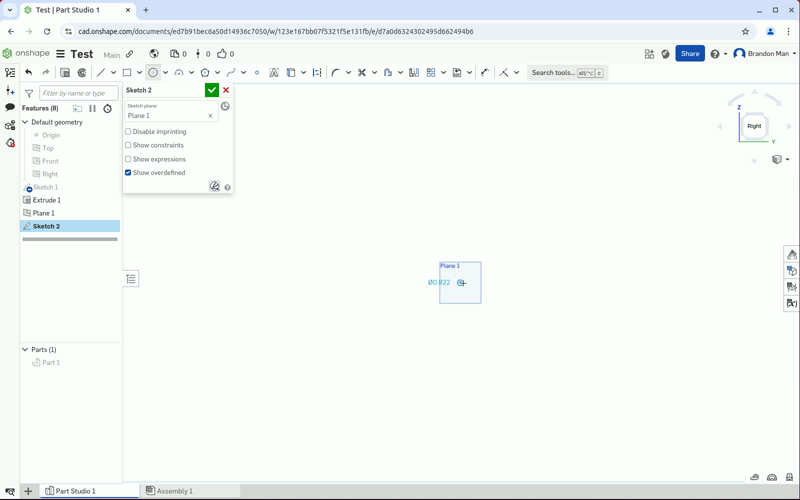
scroll(6)
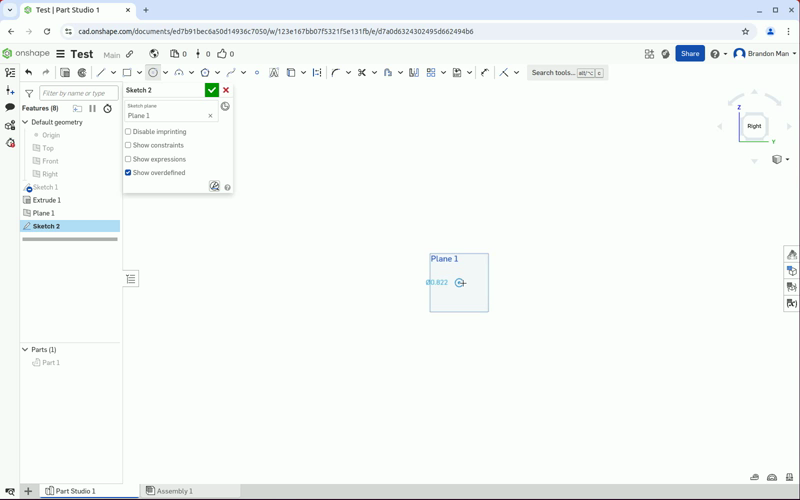
scroll(6)
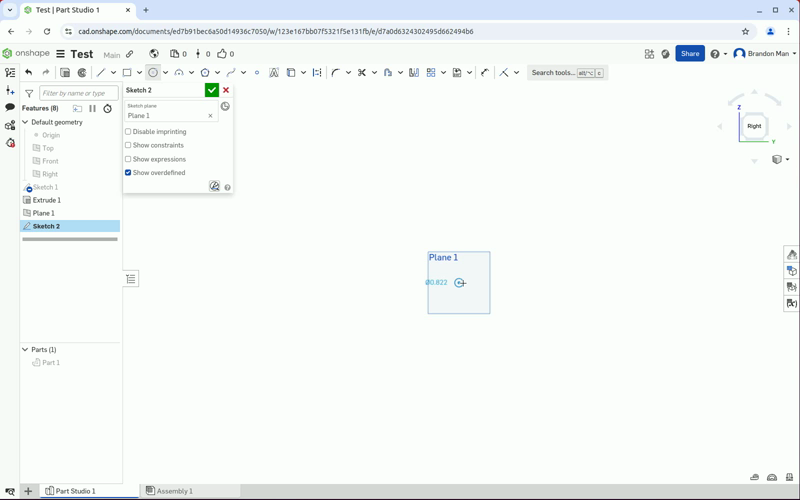
scroll(6)
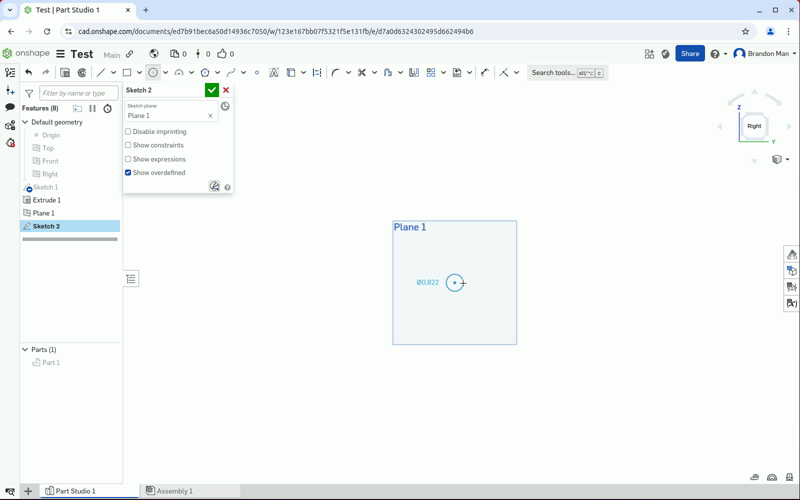
scroll(6)
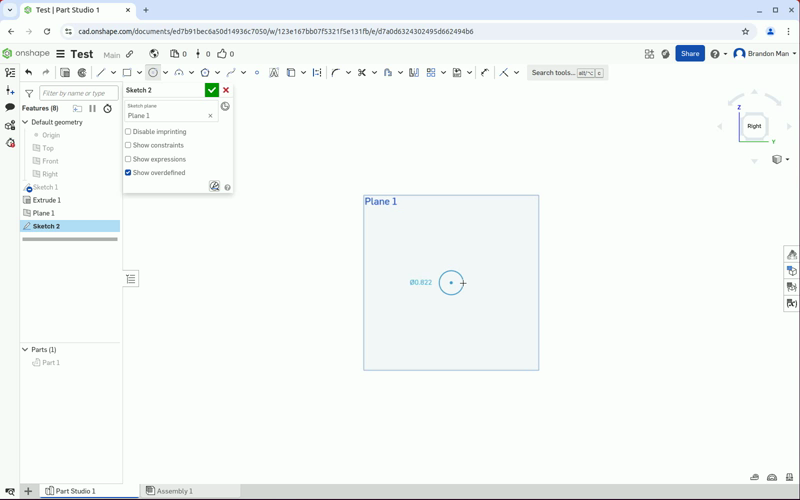
scroll(6)
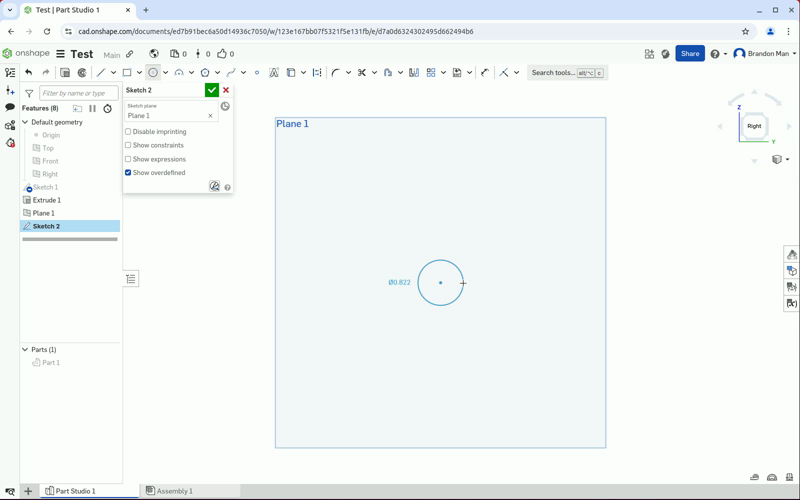
click(463, 282)
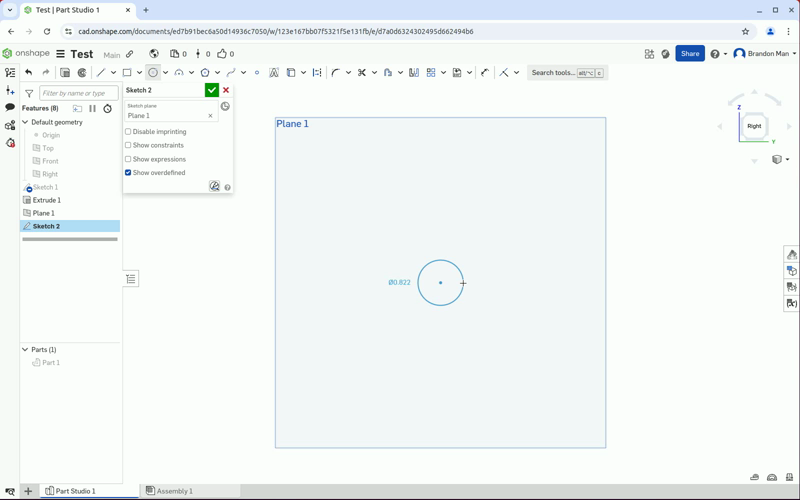
scroll(-6)
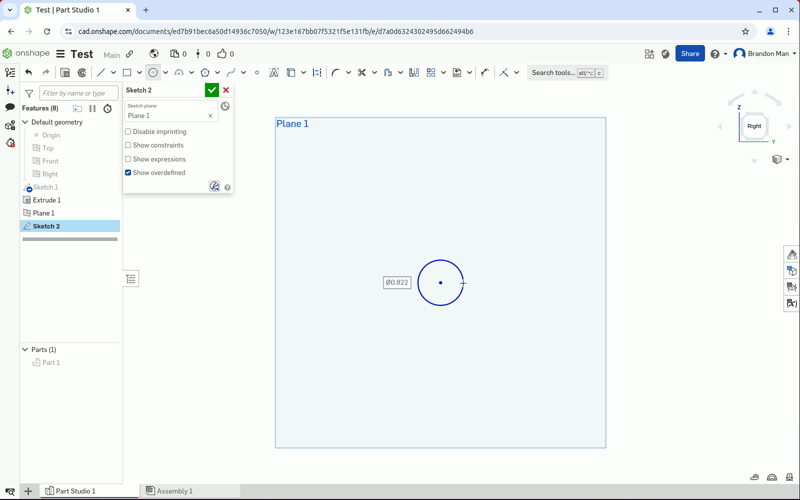
scroll(-6)
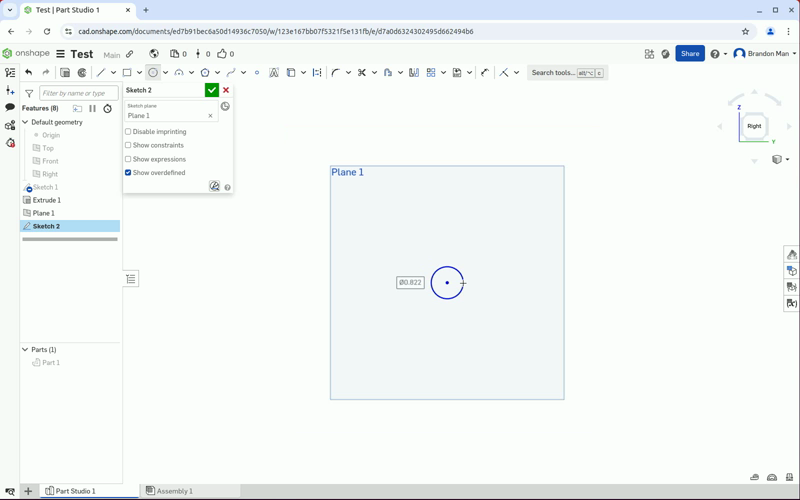
scroll(-6)
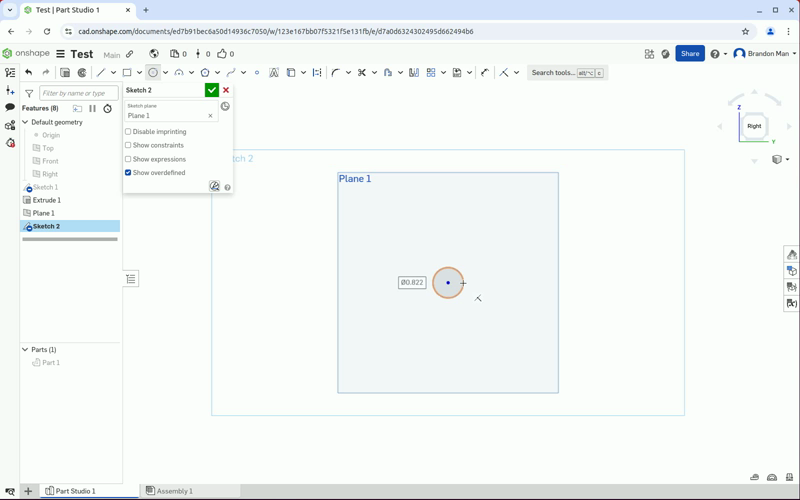
scroll(-6)
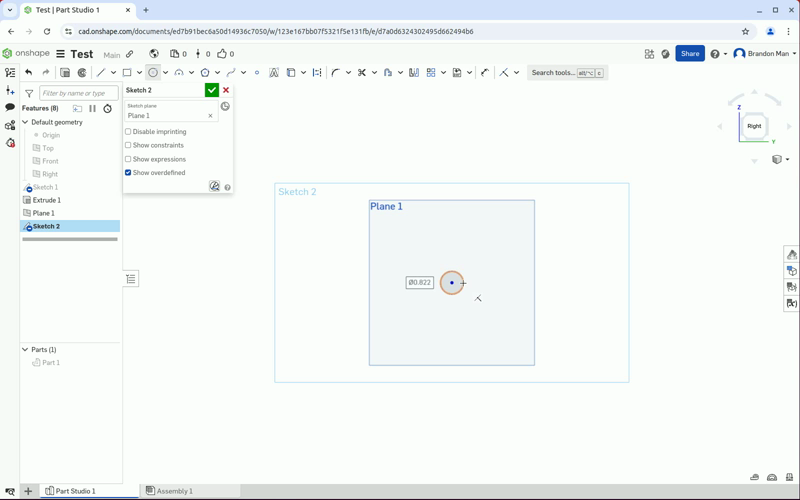
scroll(-6)
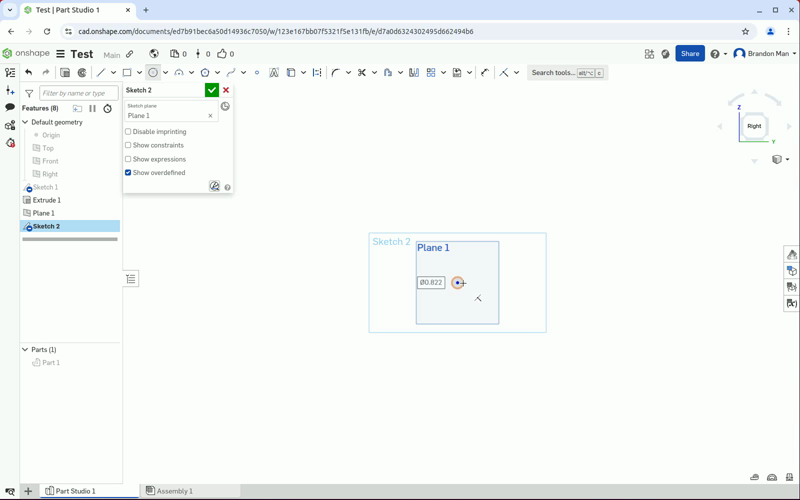
scroll(-6)
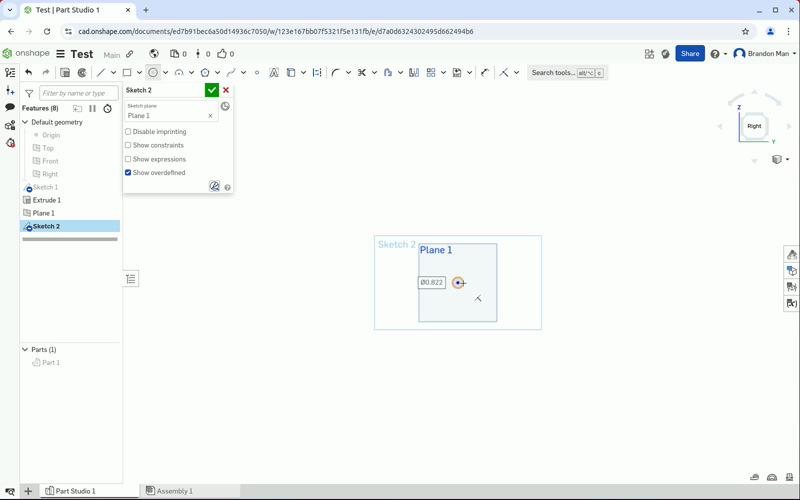
scroll(-6)
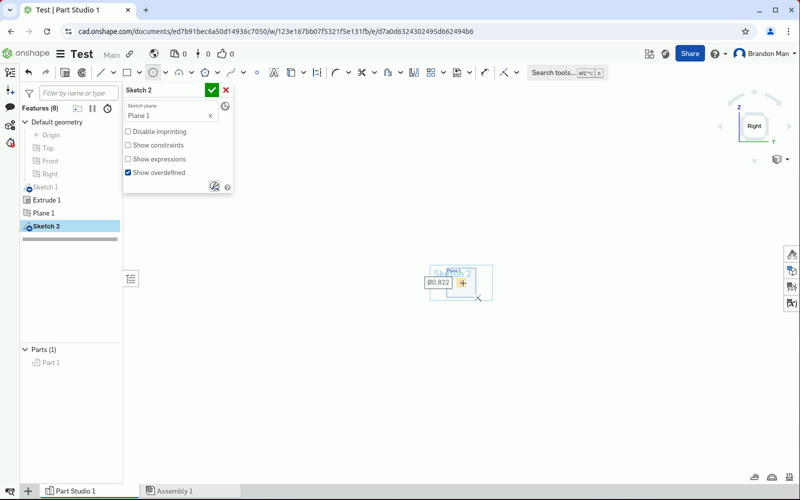
key(esc)
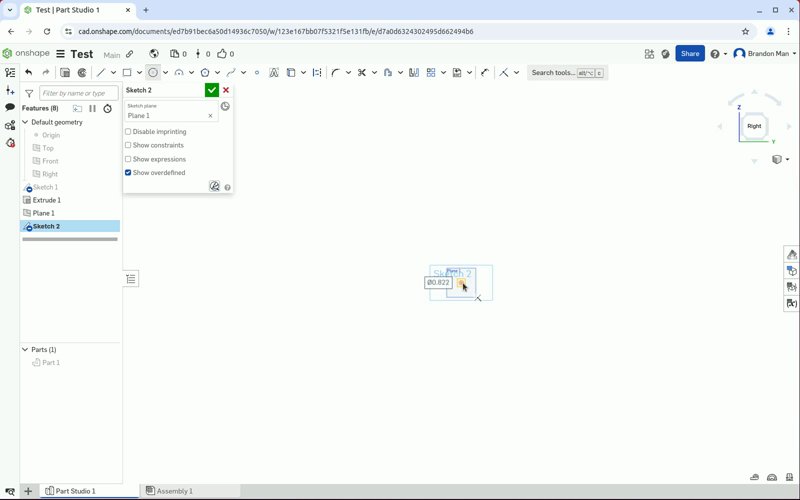
mouse_move(461, 281)
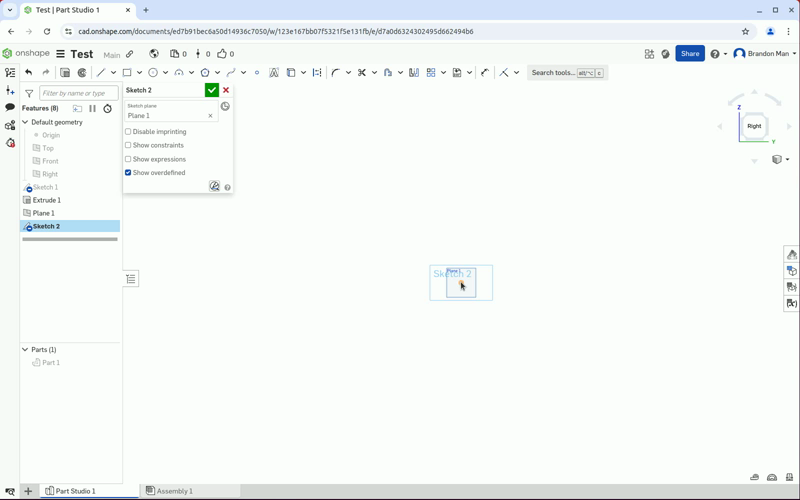
scroll(6)
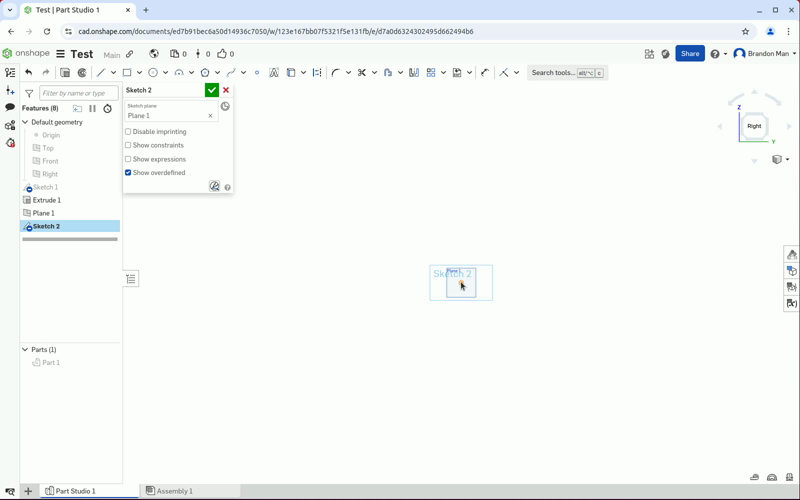
scroll(6)
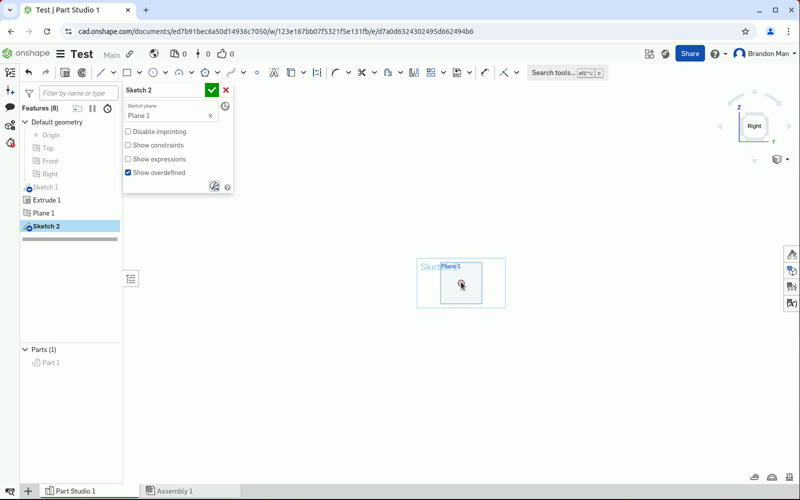
scroll(6)
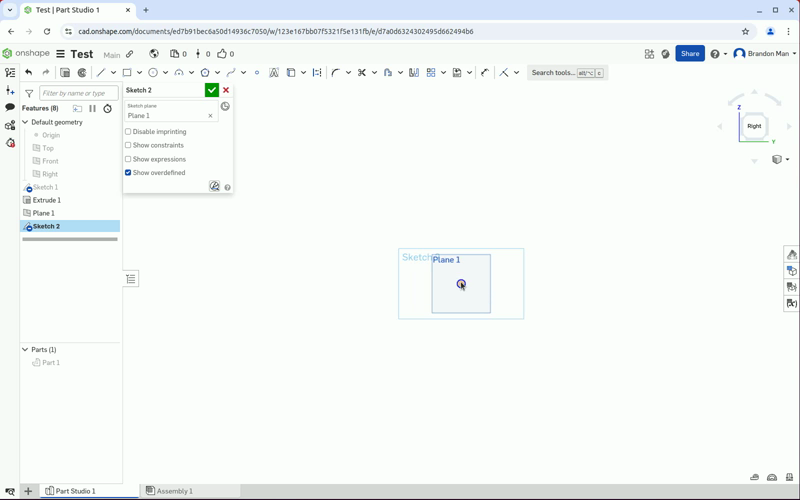
scroll(6)
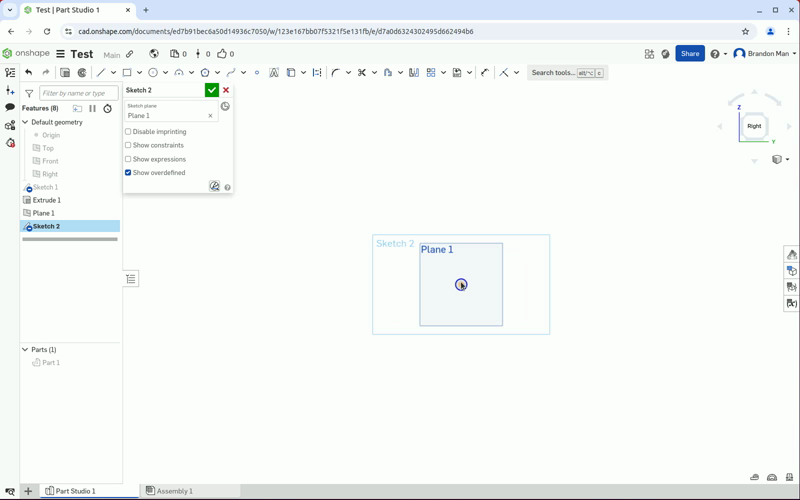
scroll(6)
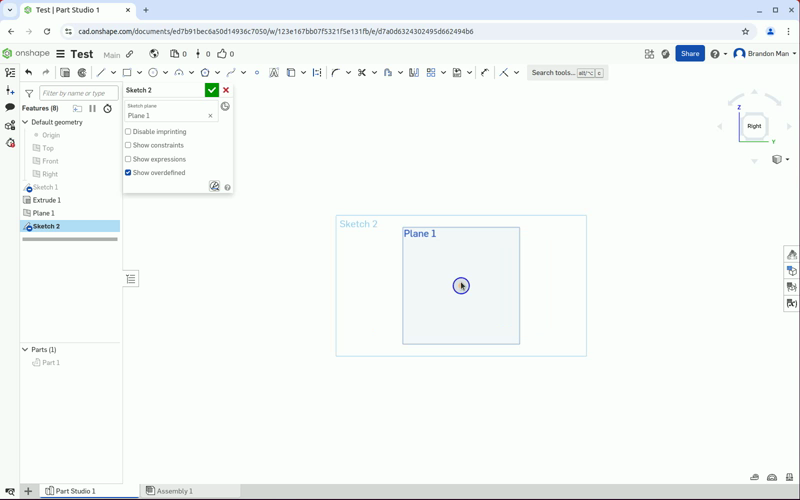
scroll(6)
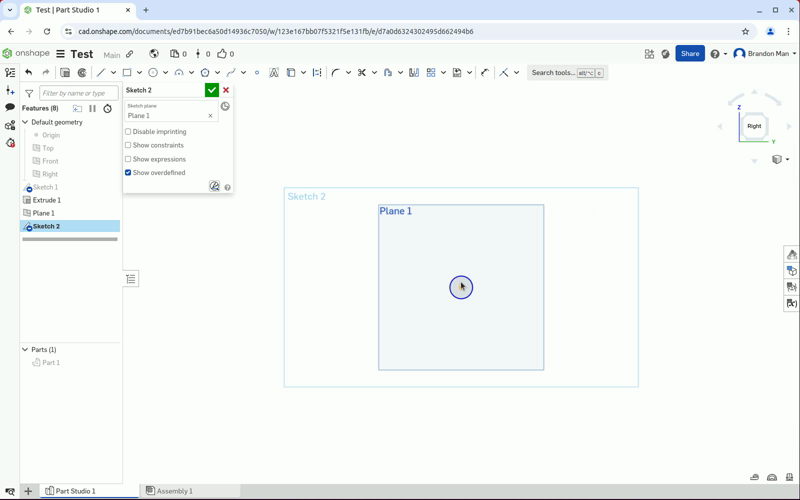
scroll(6)
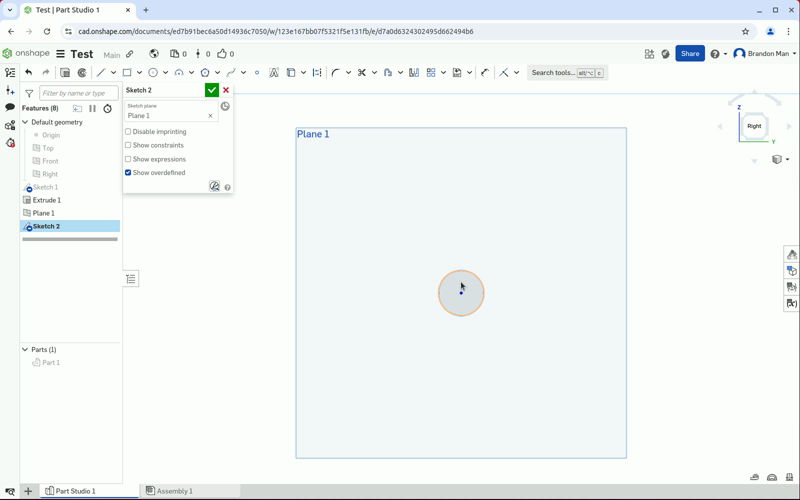
click(461, 281)
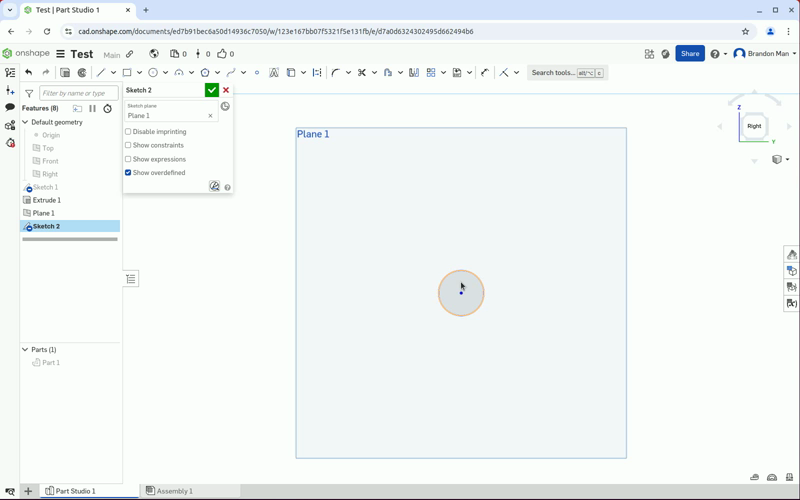
scroll(-6)
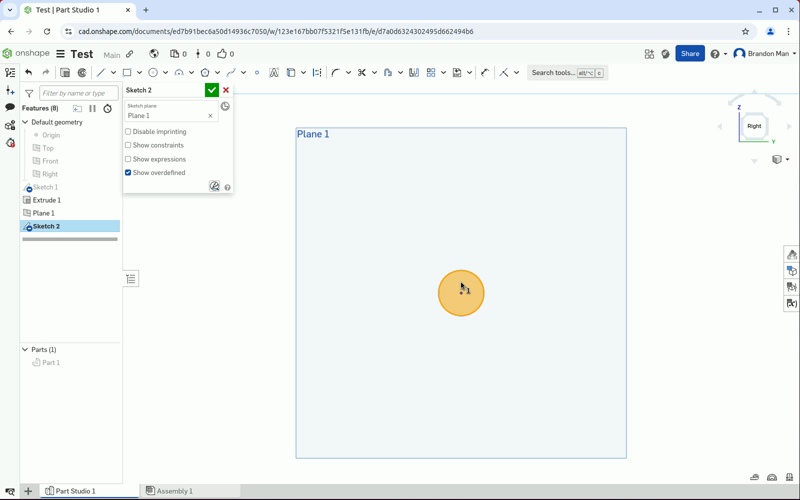
scroll(-6)
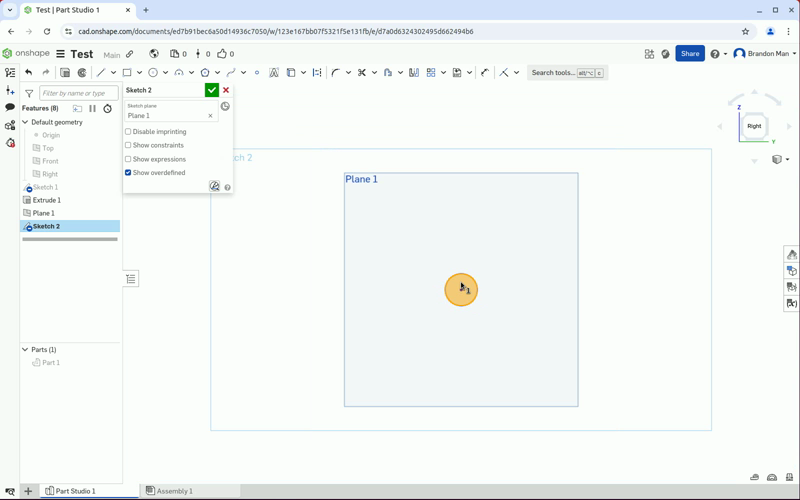
scroll(-6)
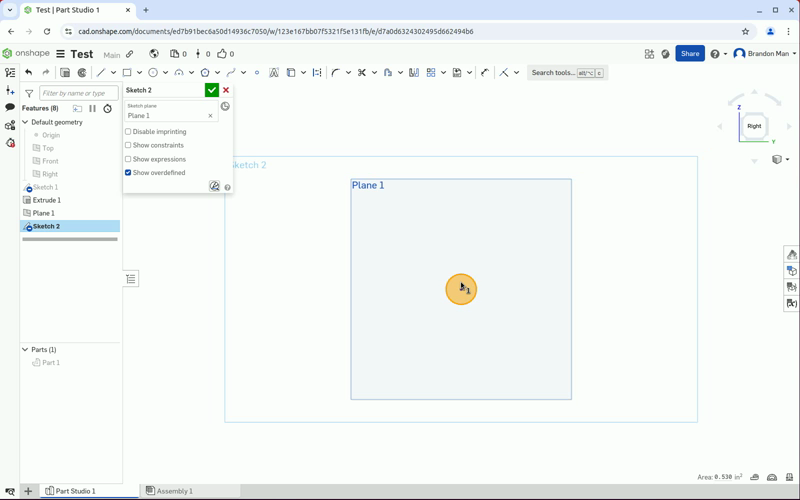
scroll(-6)
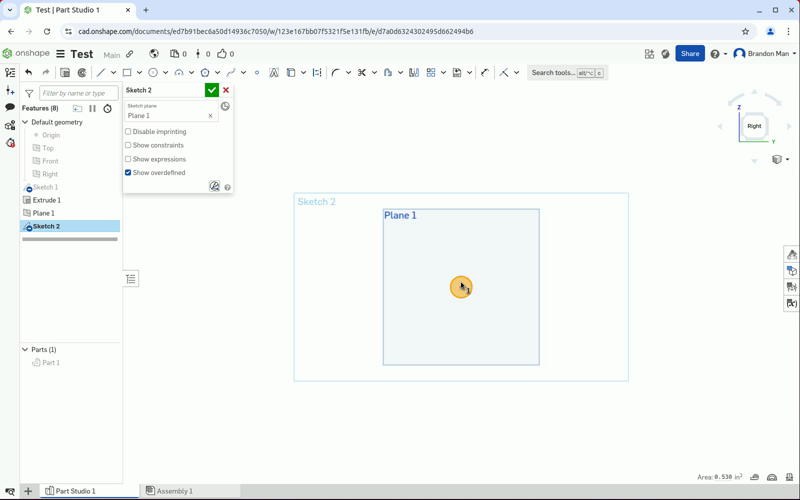
scroll(-6)
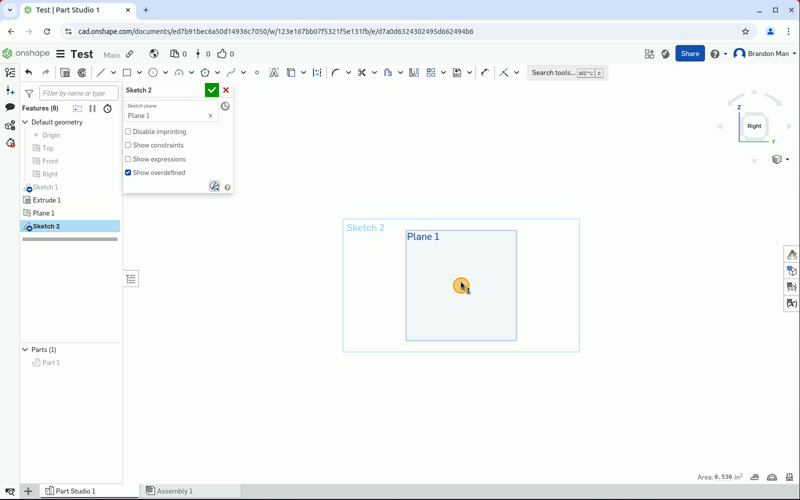
scroll(-6)
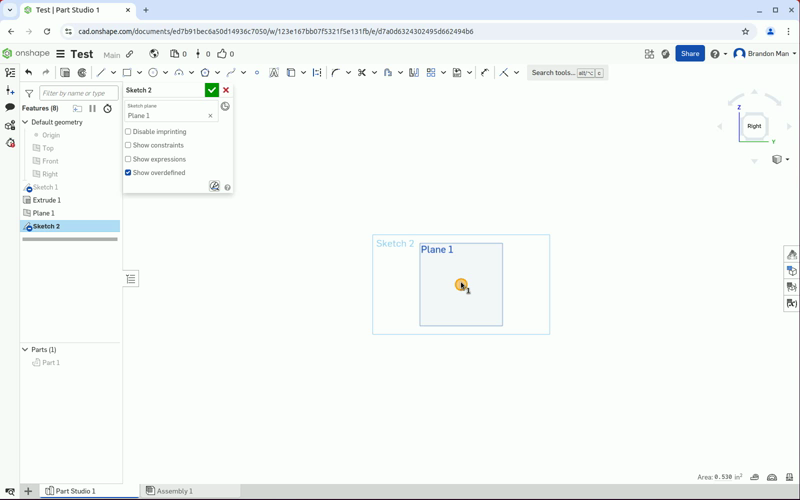
scroll(-6)
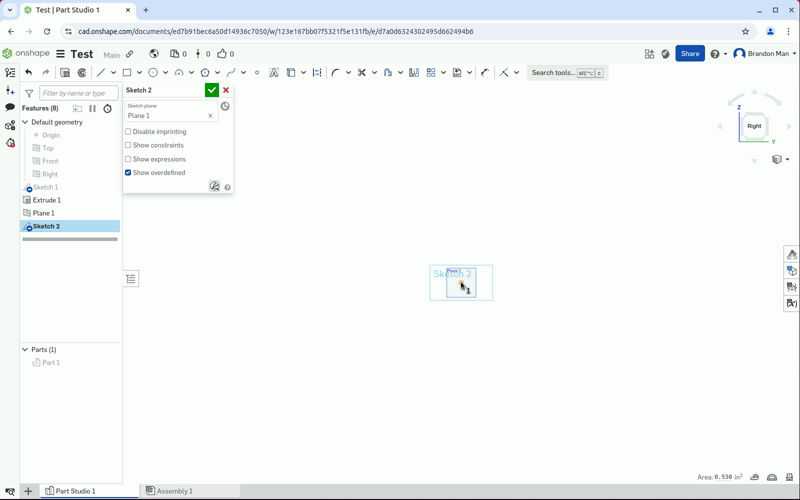
mouse_move(73, 352)
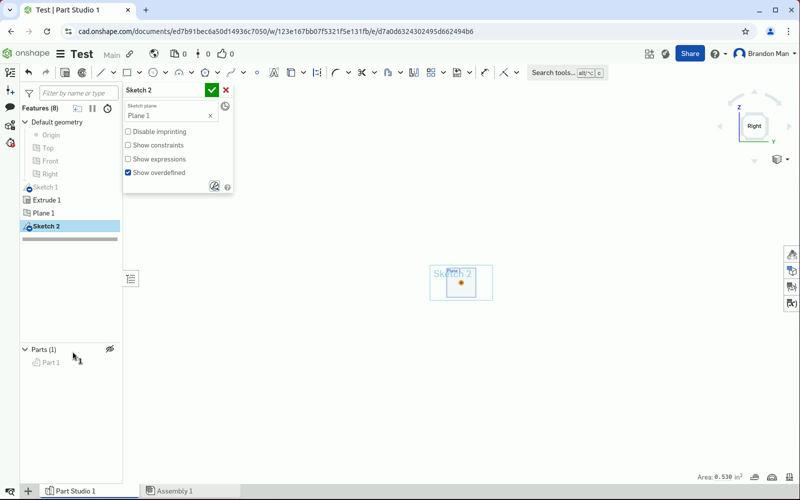
key(shift+y)
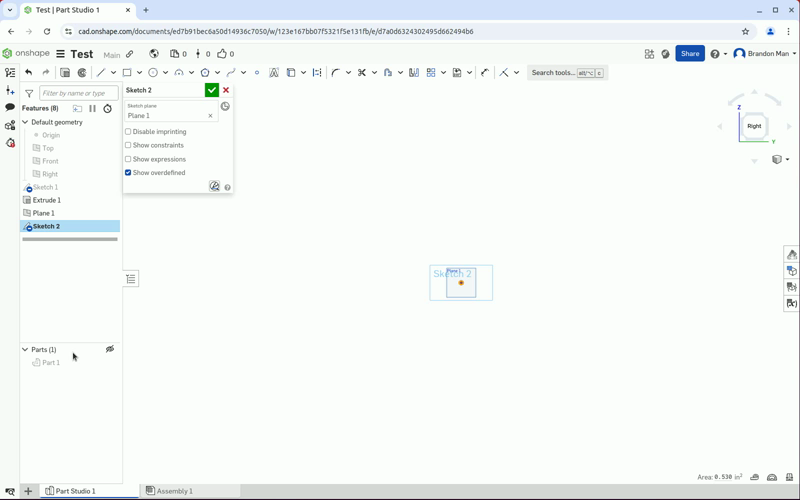
key(shift+e)
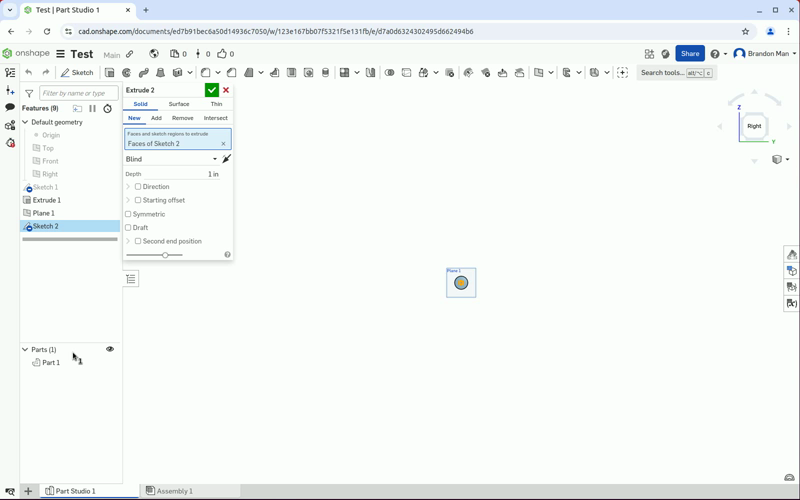
mouse_move(143, 106)
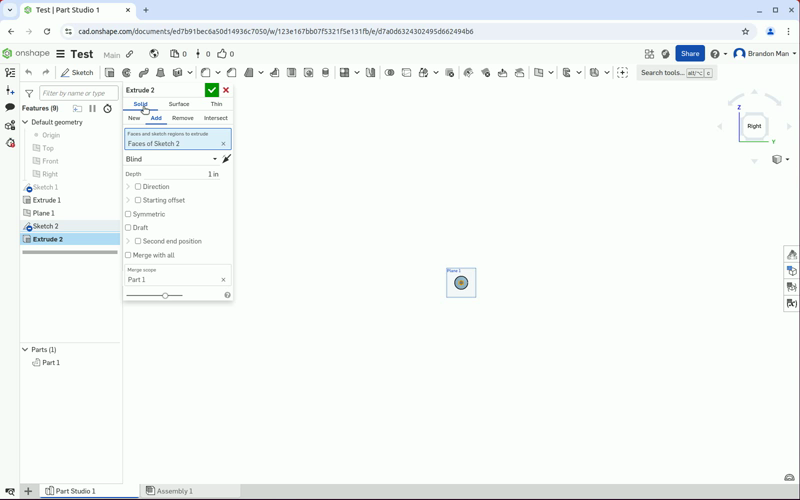
click(143, 106)
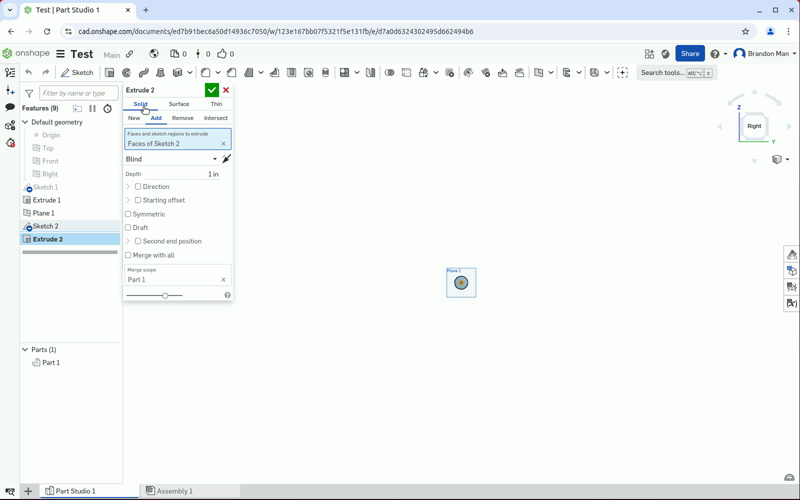
mouse_move(186, 120)
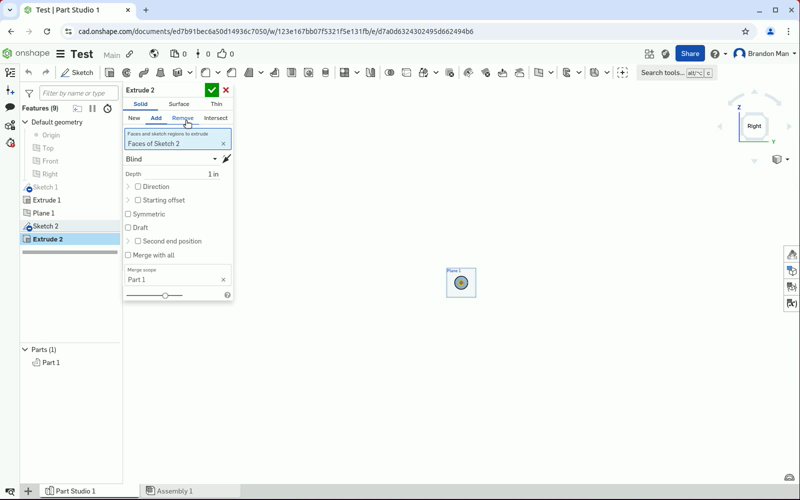
click(186, 120)
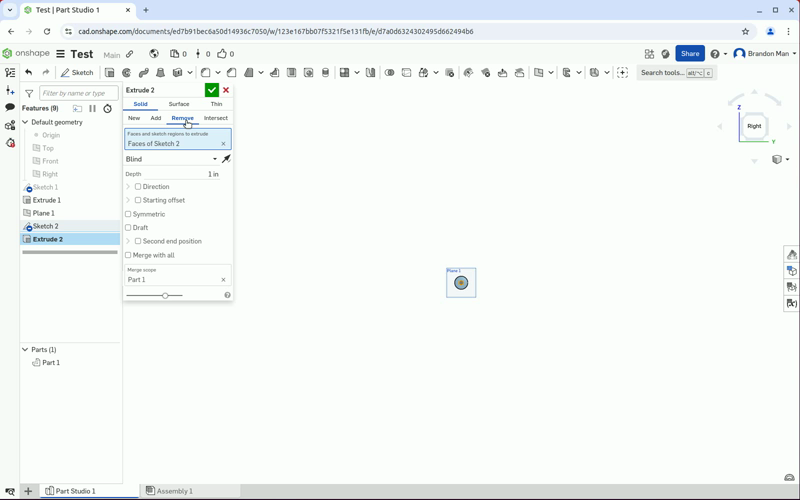
key(tab, 4)
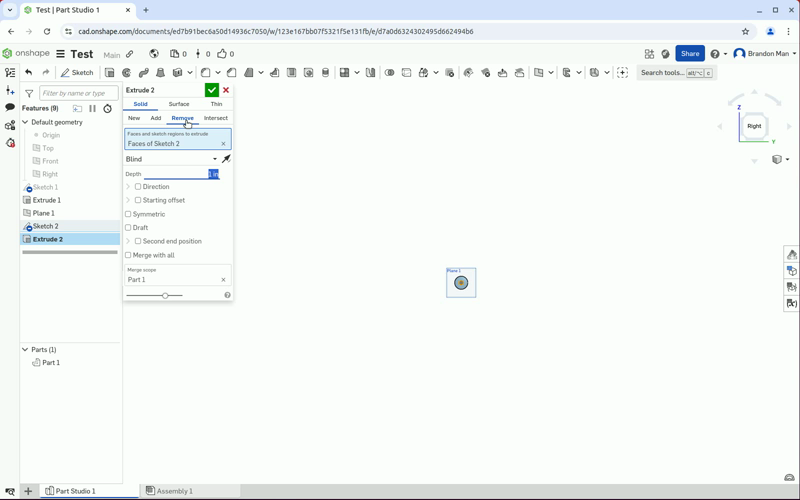
text(1.444)
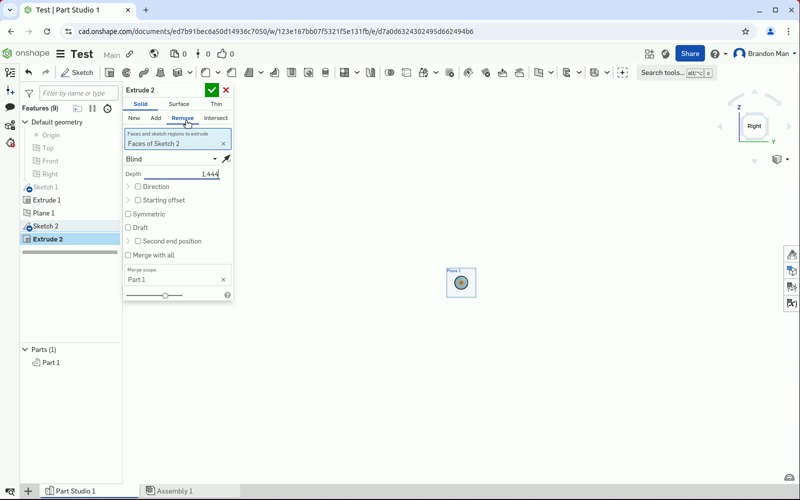
key(tab, 6)
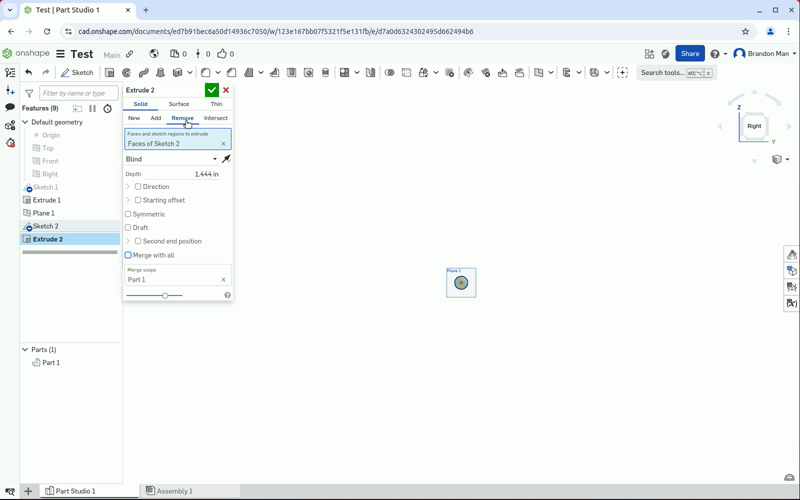
key(space)
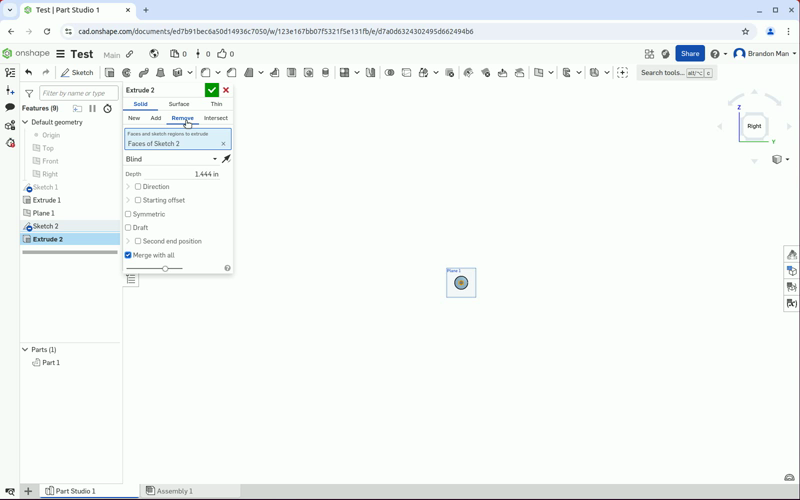
key(enter)
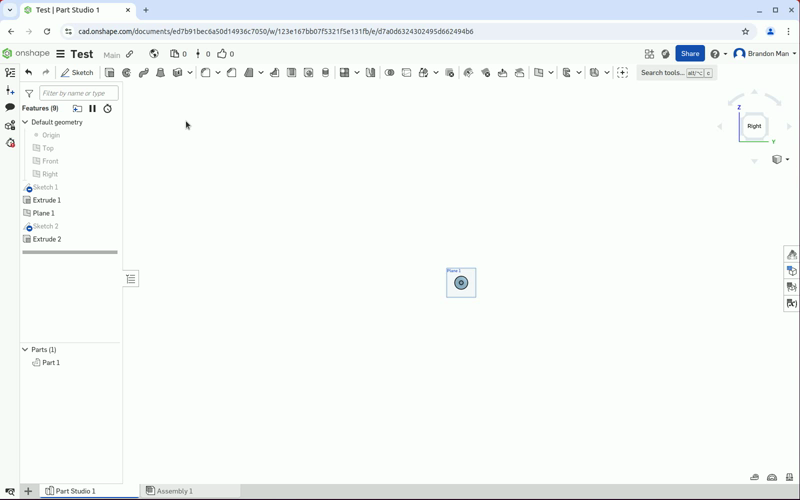
key(shift+h)
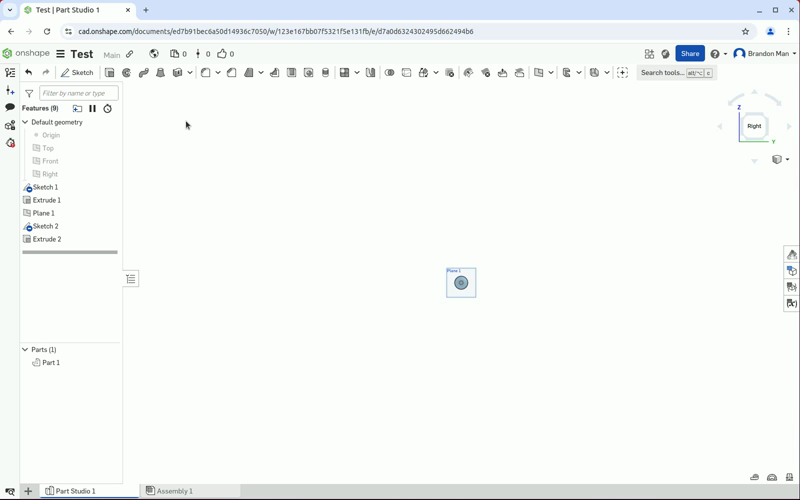
key(shift+h)
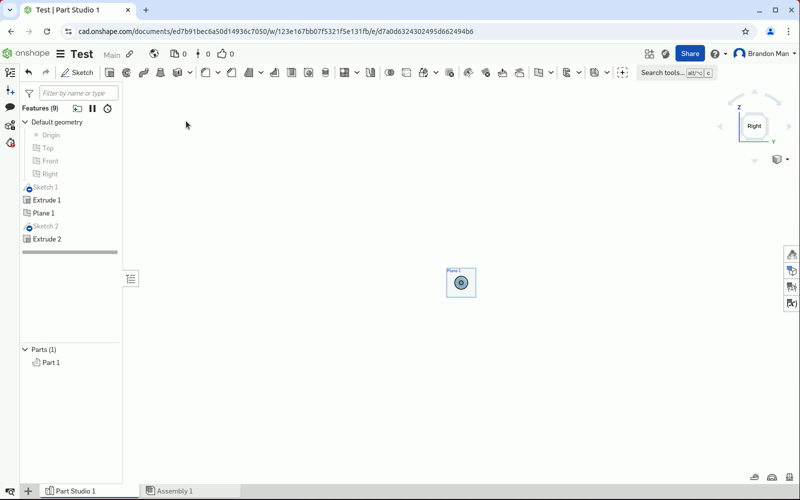
mouse_move(73, 189)
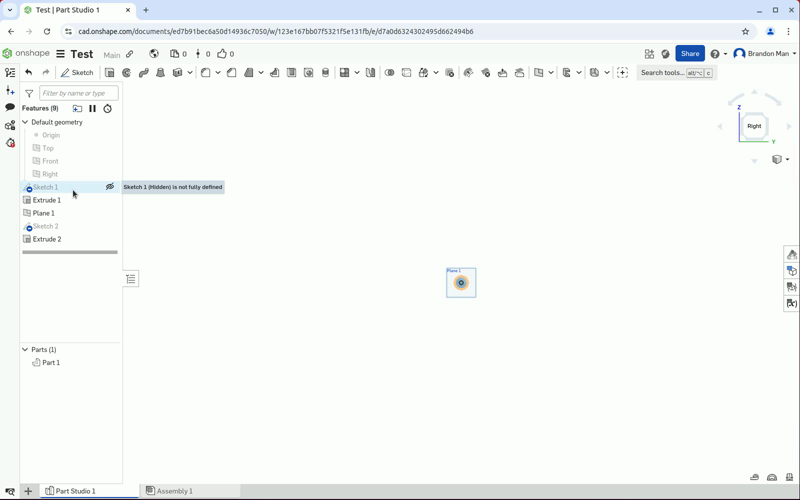
click(73, 189)
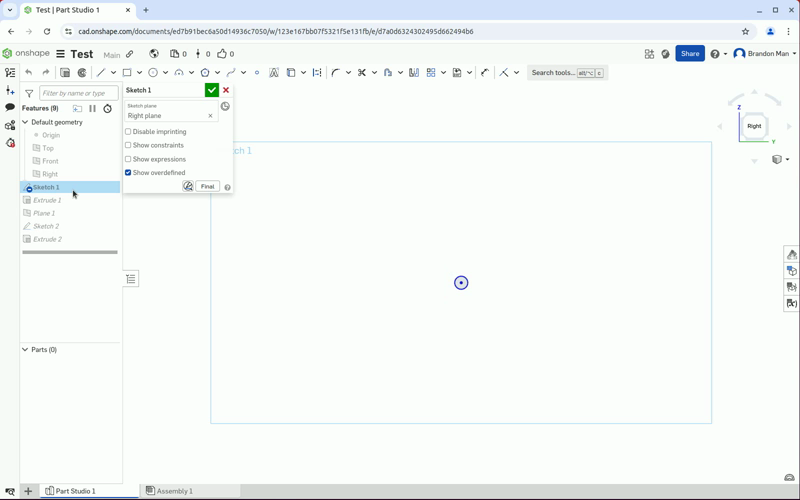
mouse_move(229, 92)
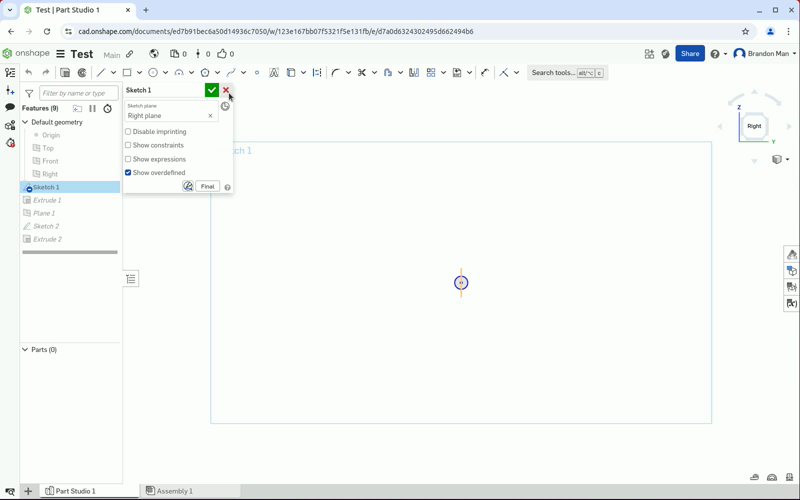
click(229, 92)
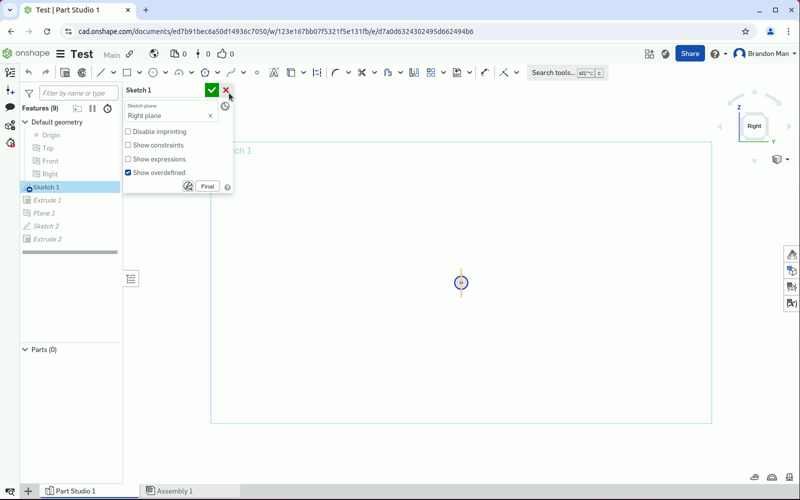
key(shift+s)
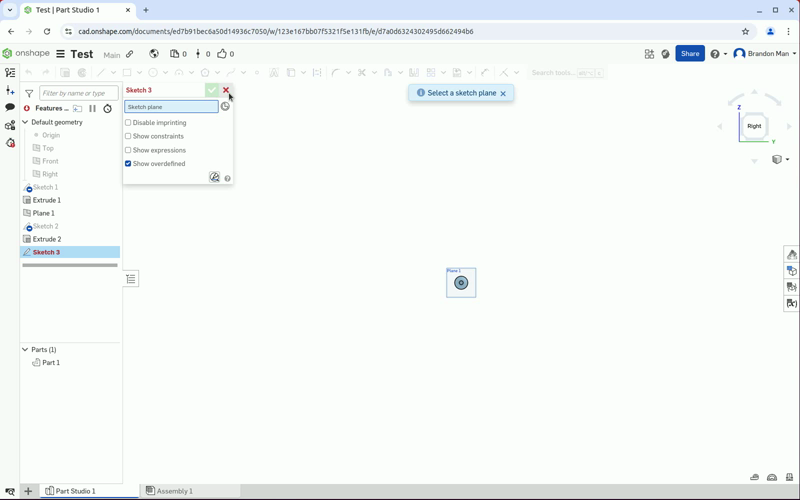
mouse_move(73, 176)
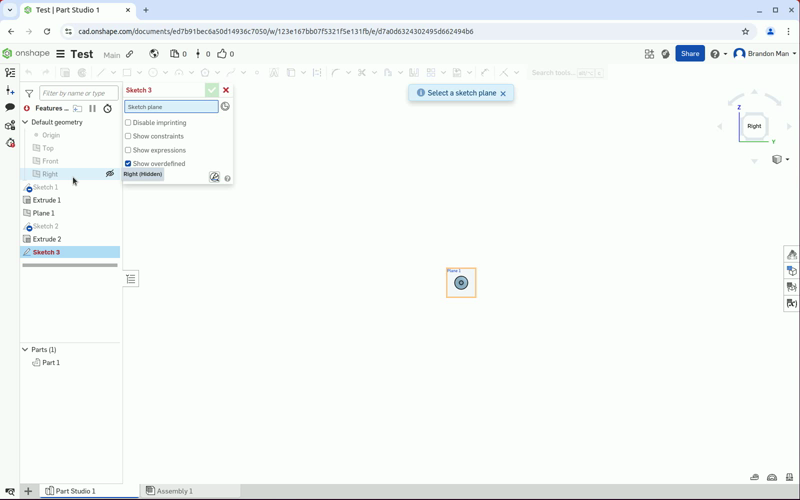
click(73, 176)
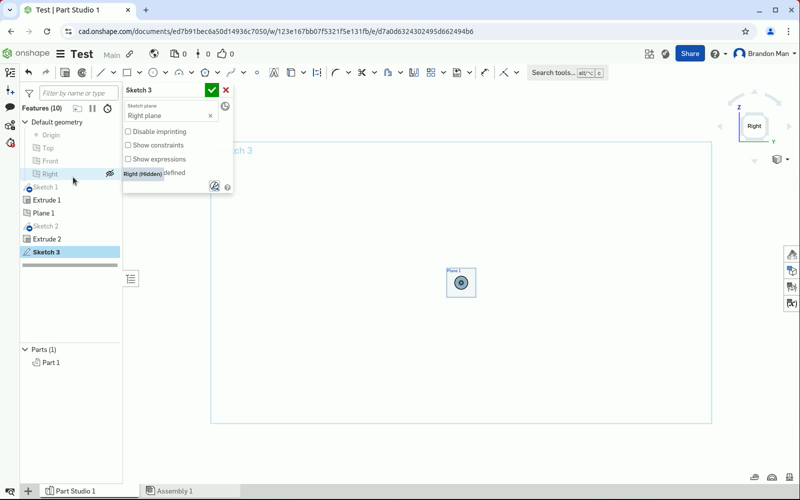
mouse_move(73, 352)
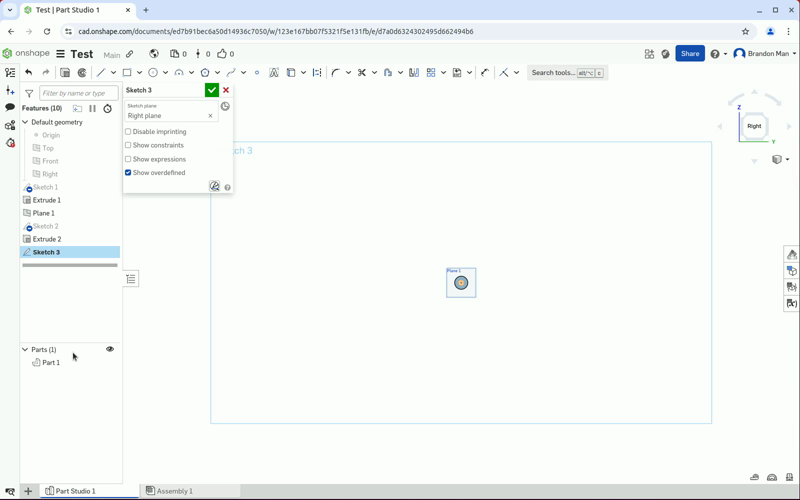
key(y)
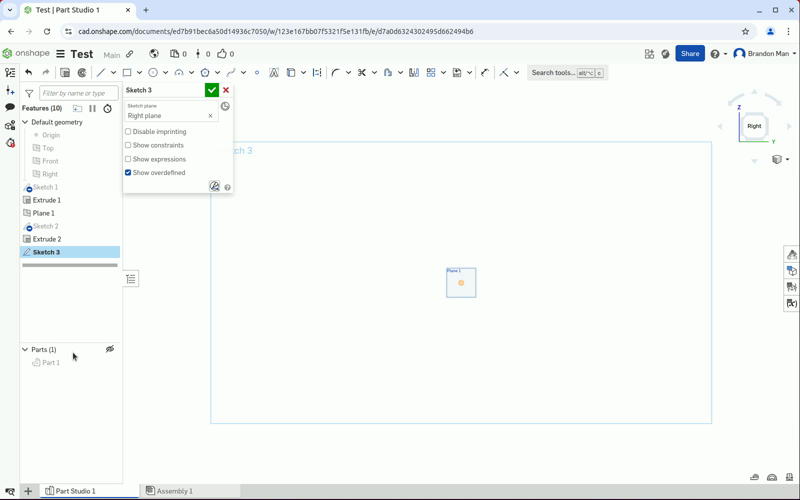
key(c)
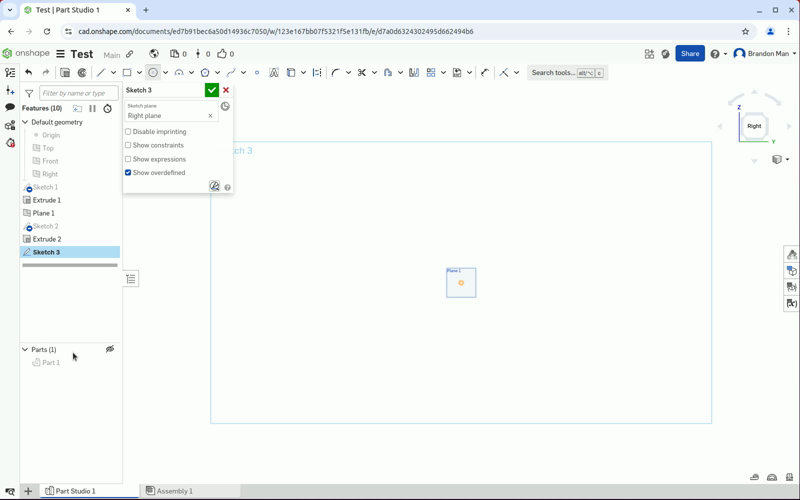
key_down(shift)
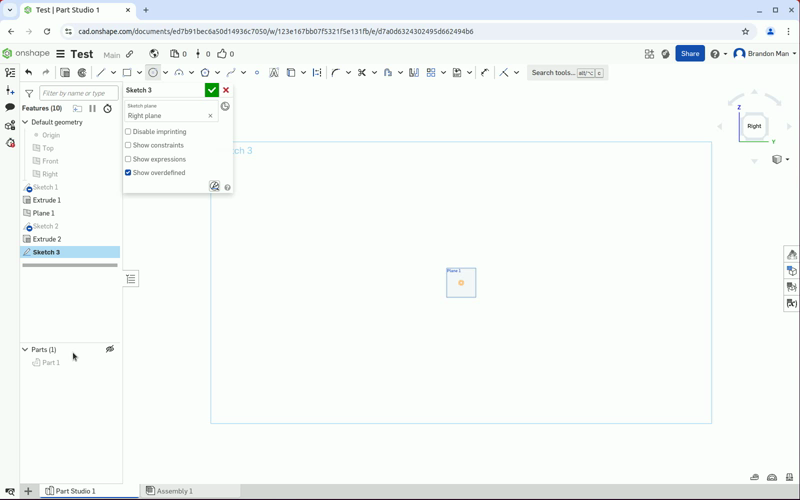
mouse_move(461, 282)
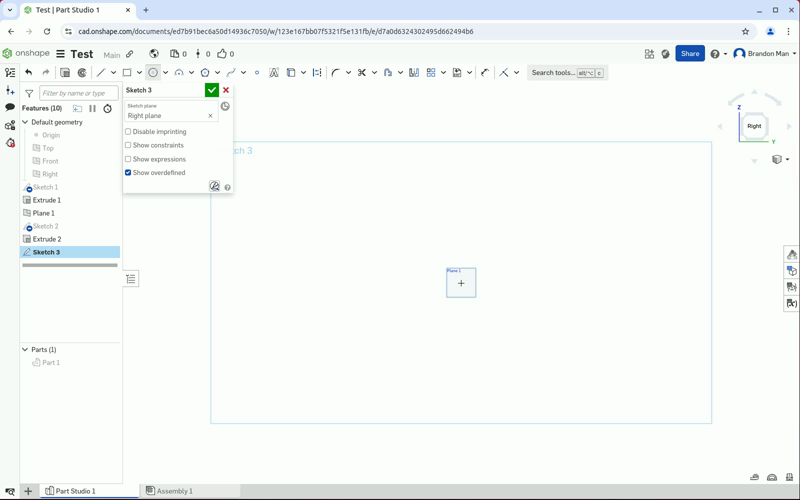
click(461, 282)
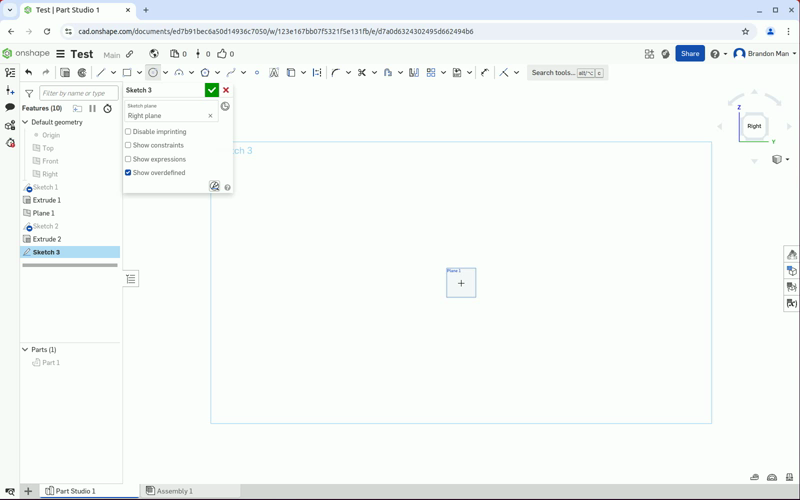
key_up(shift)
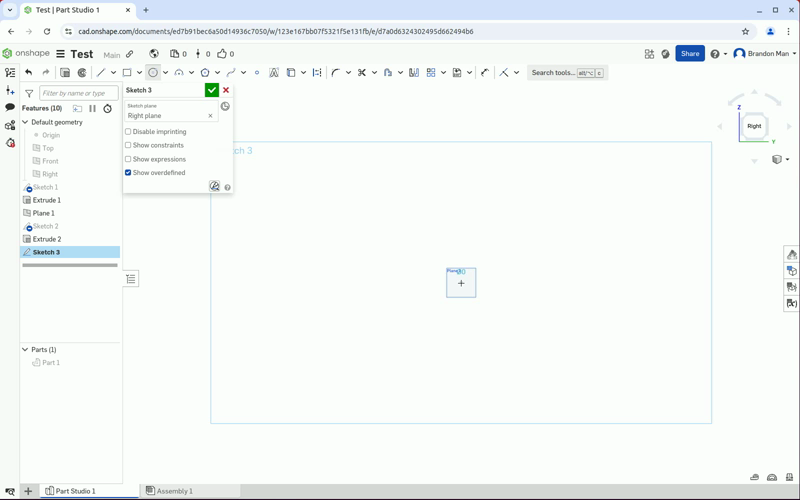
mouse_move(467, 282)
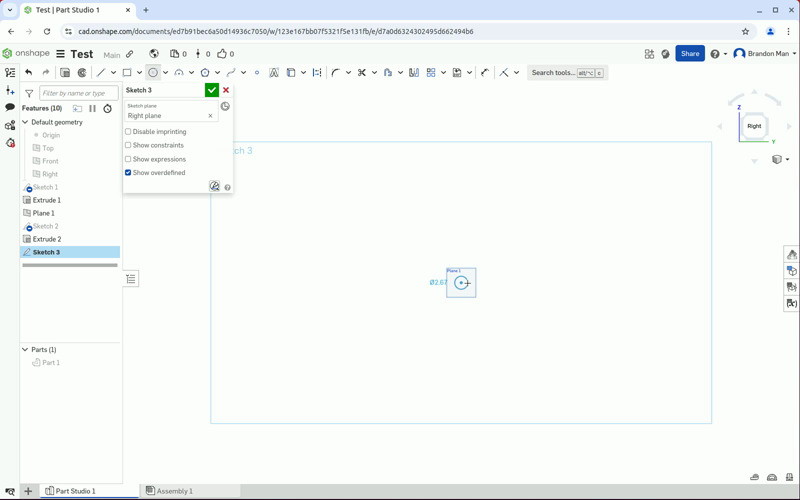
click(467, 282)
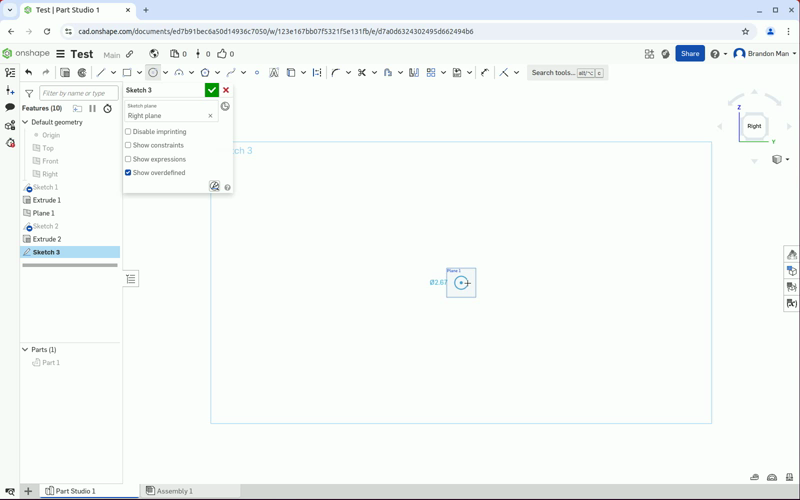
key(esc)
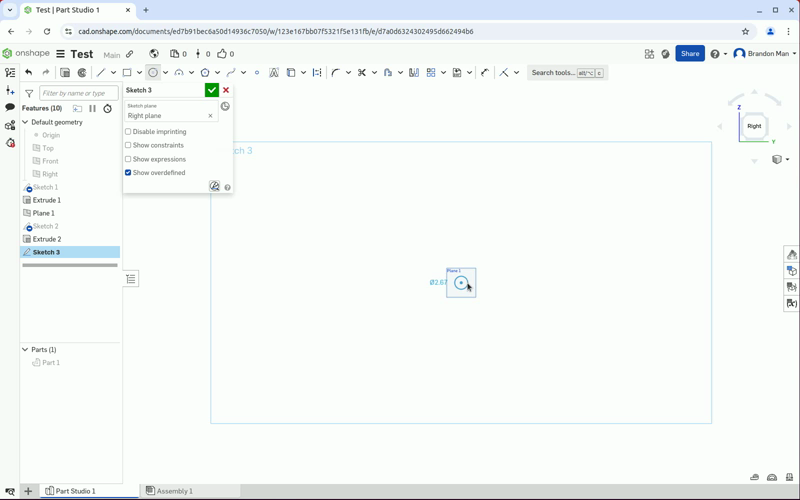
mouse_move(459, 285)
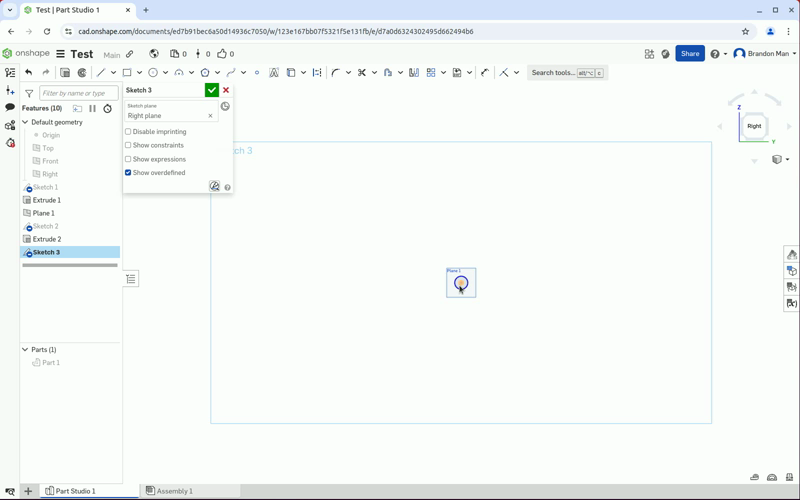
scroll(6)
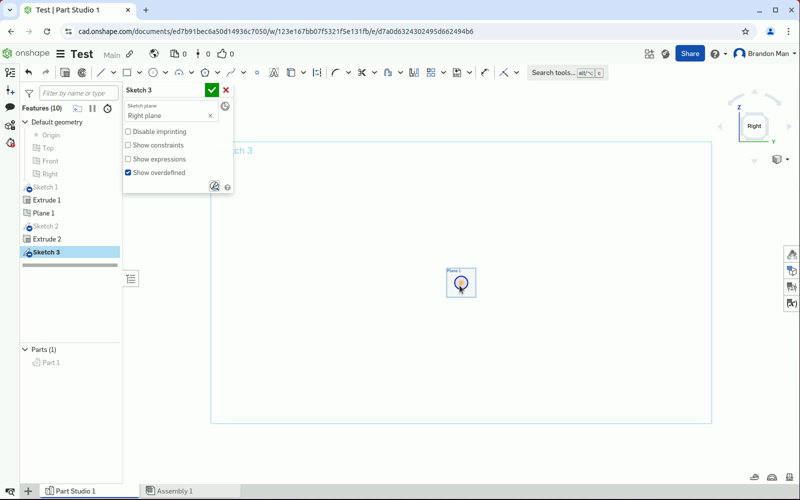
scroll(6)
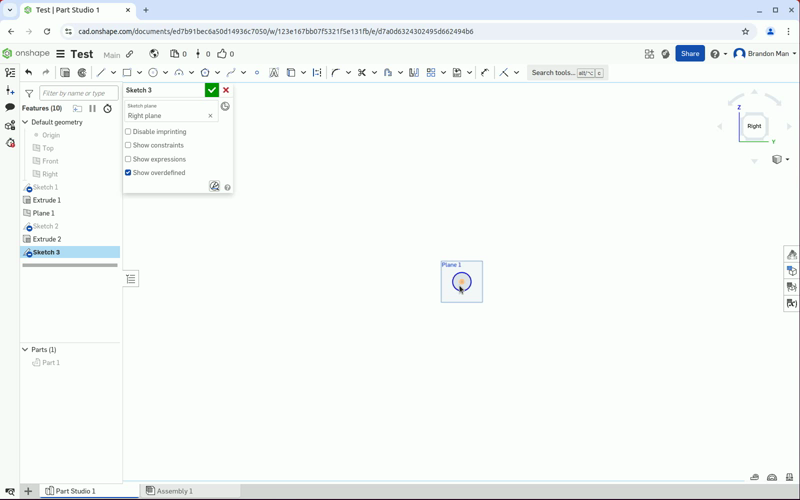
scroll(6)
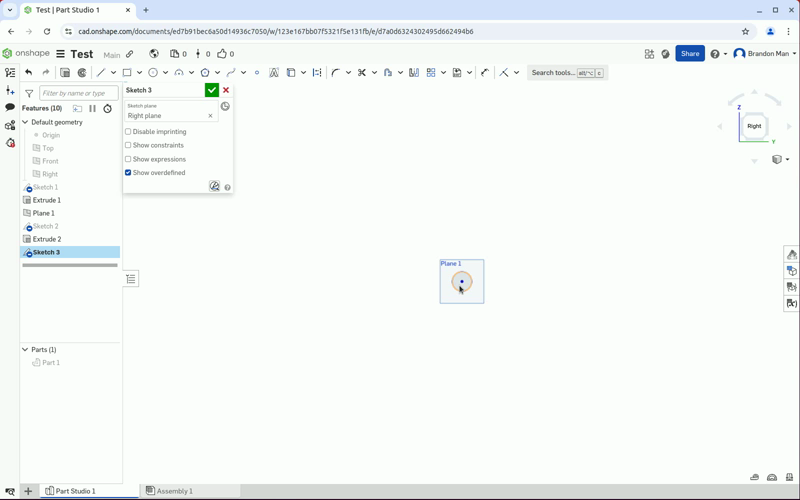
scroll(6)
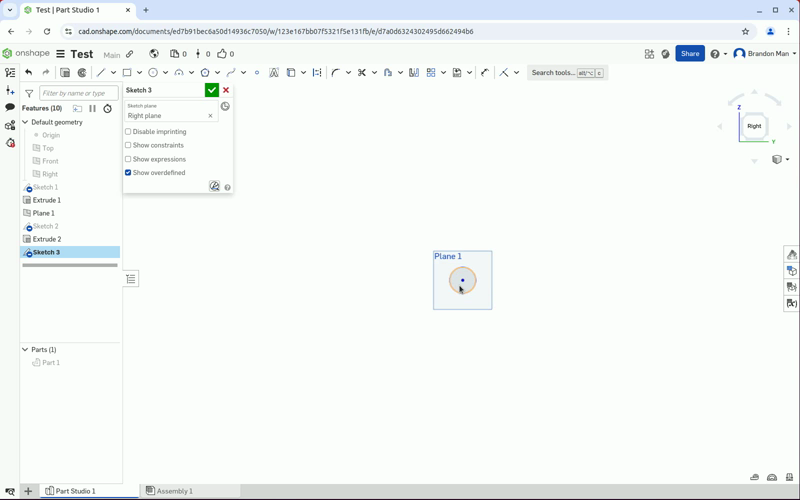
scroll(6)
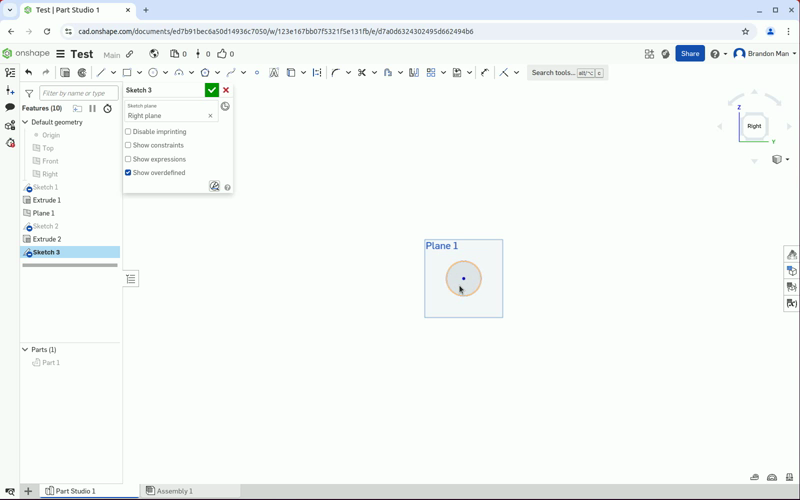
scroll(6)
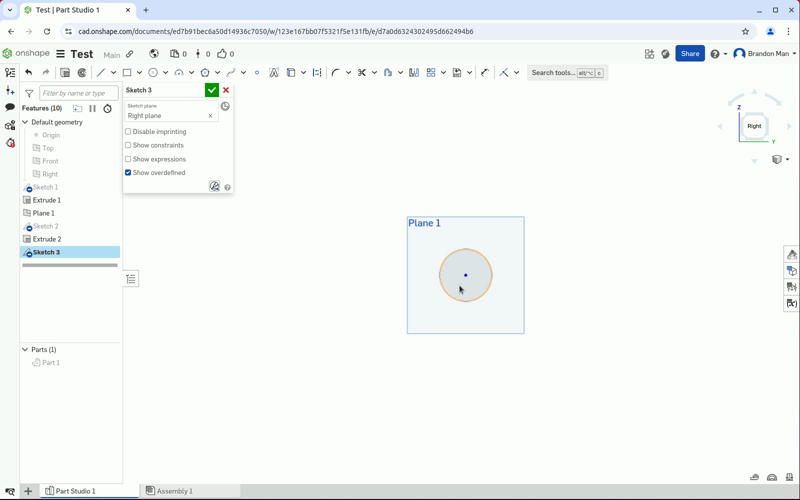
scroll(6)
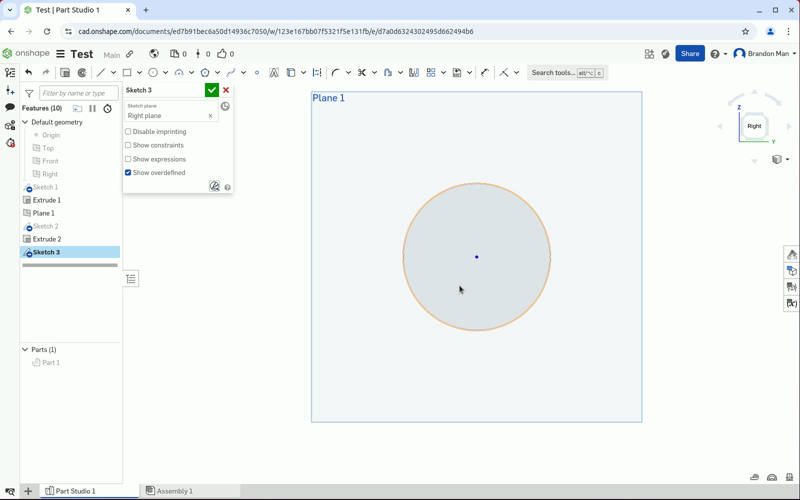
click(459, 285)
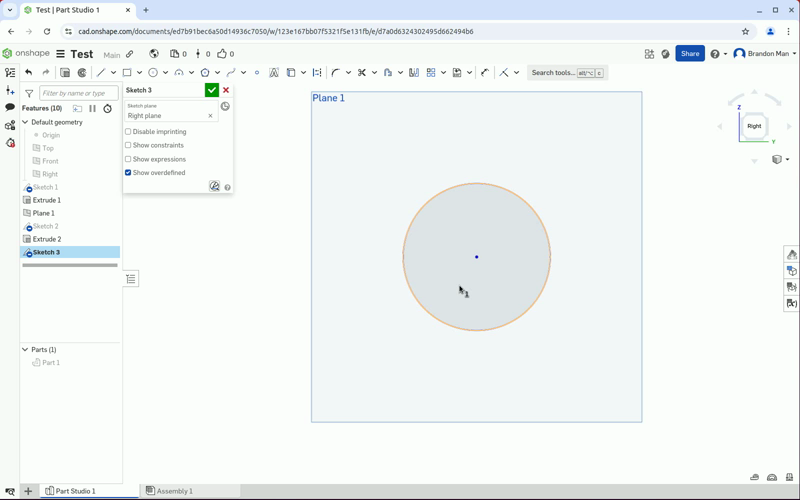
scroll(-6)
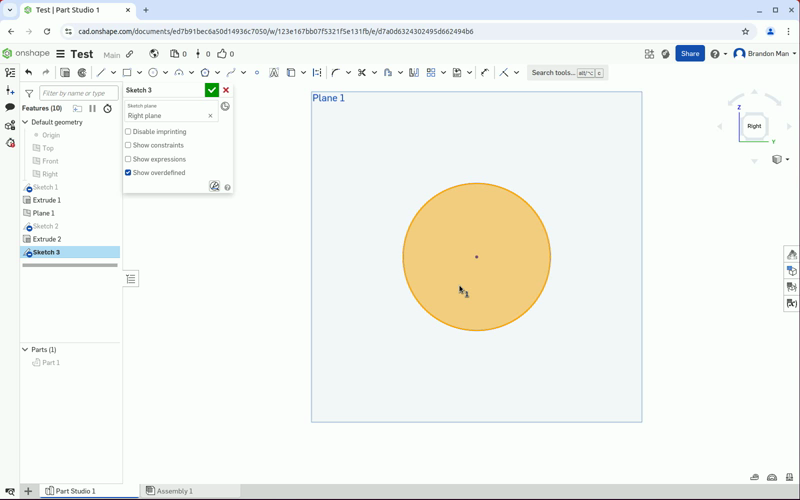
scroll(-6)
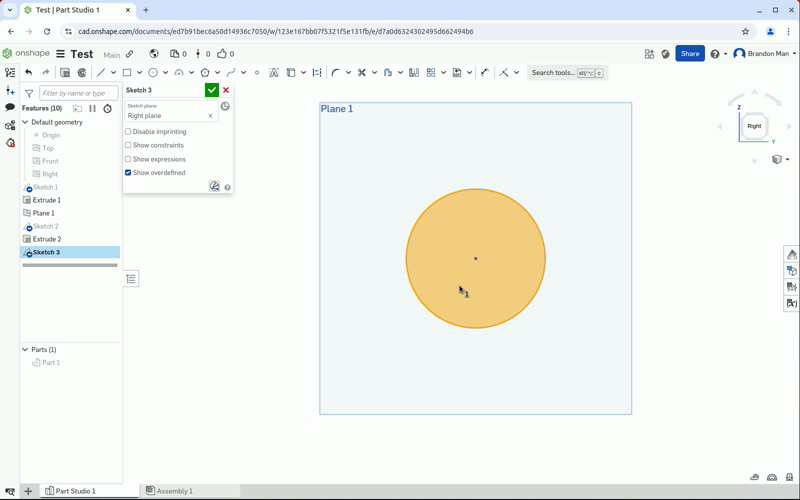
scroll(-6)
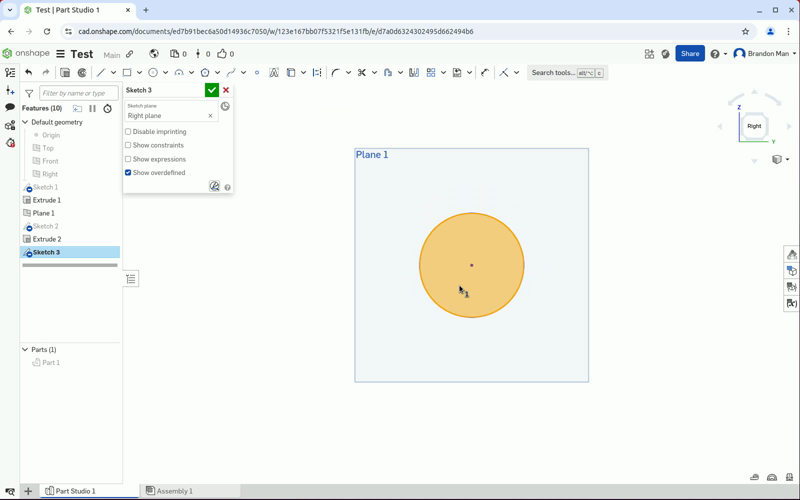
scroll(-6)
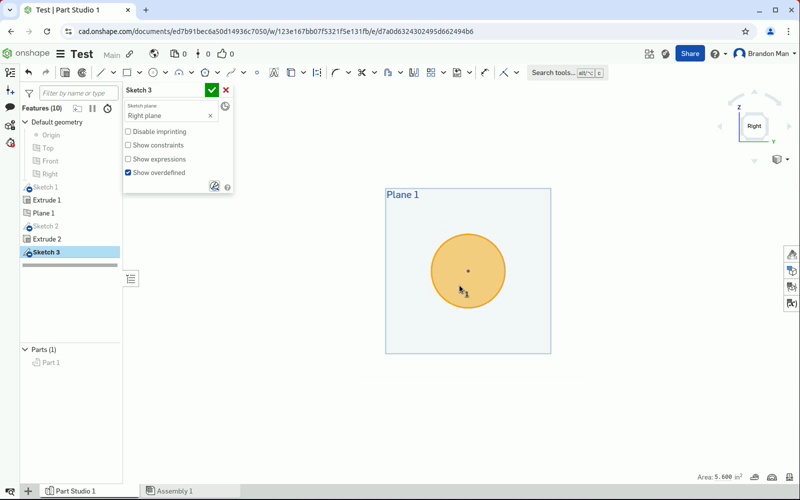
scroll(-6)
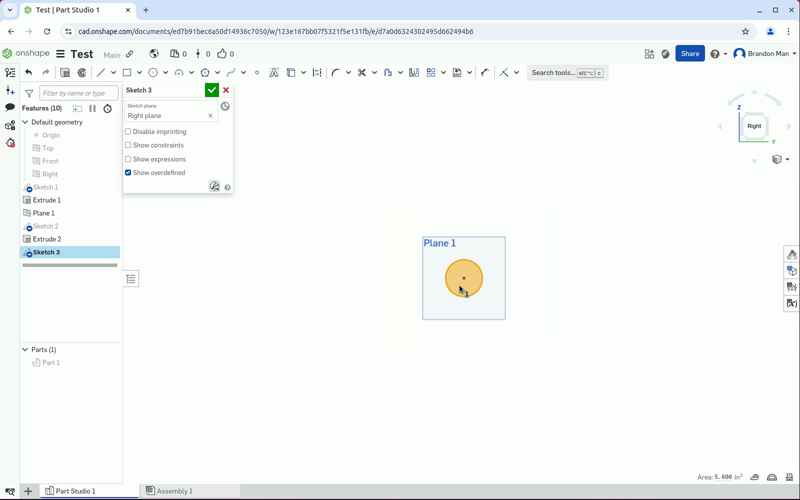
scroll(-6)
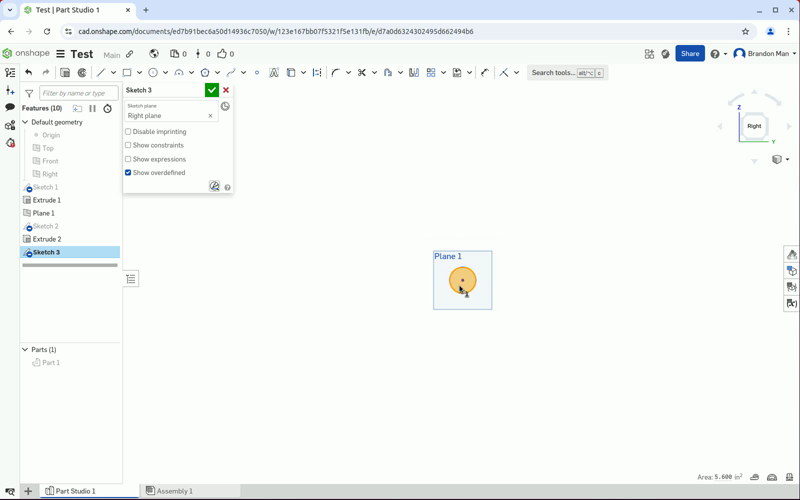
scroll(-6)
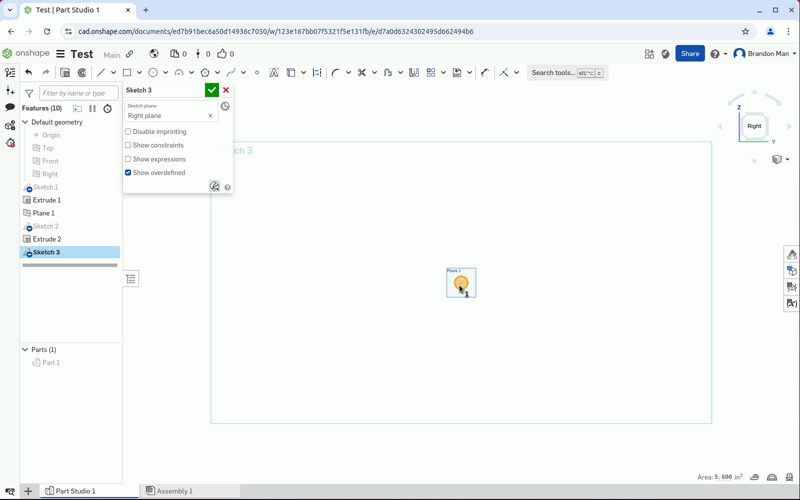
mouse_move(73, 352)
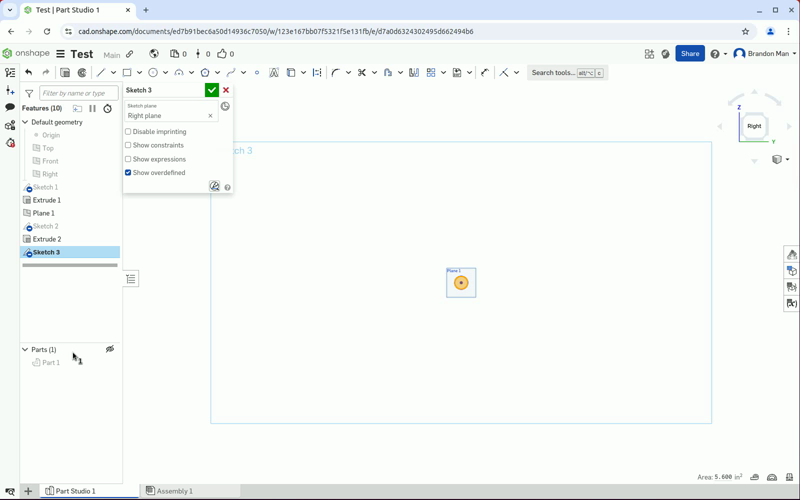
key(shift+y)
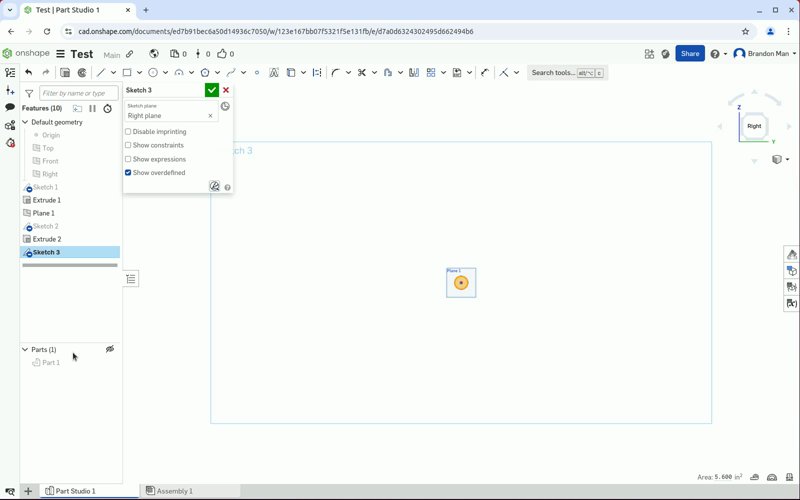
key(shift+e)
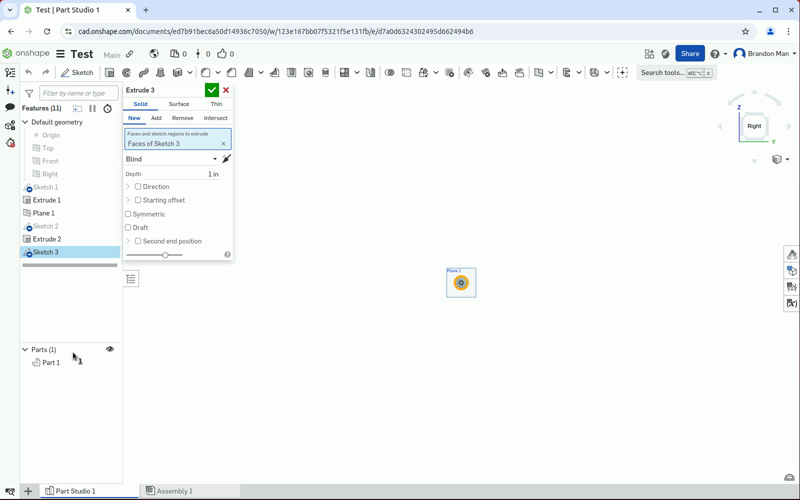
mouse_move(143, 106)
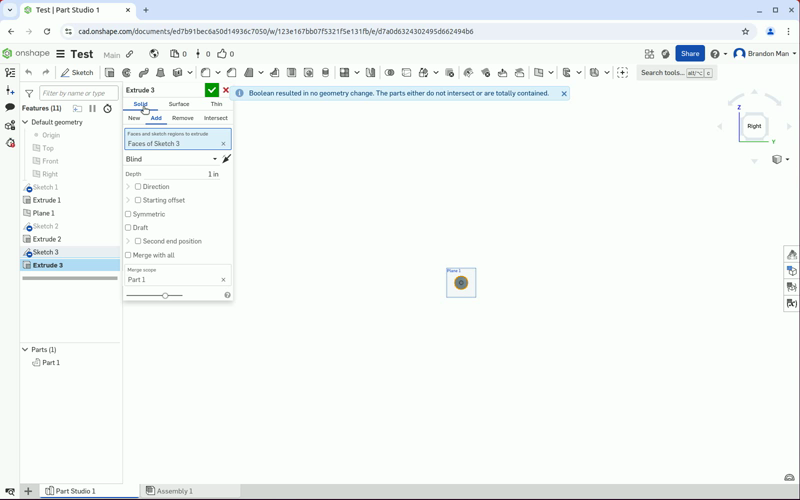
click(143, 106)
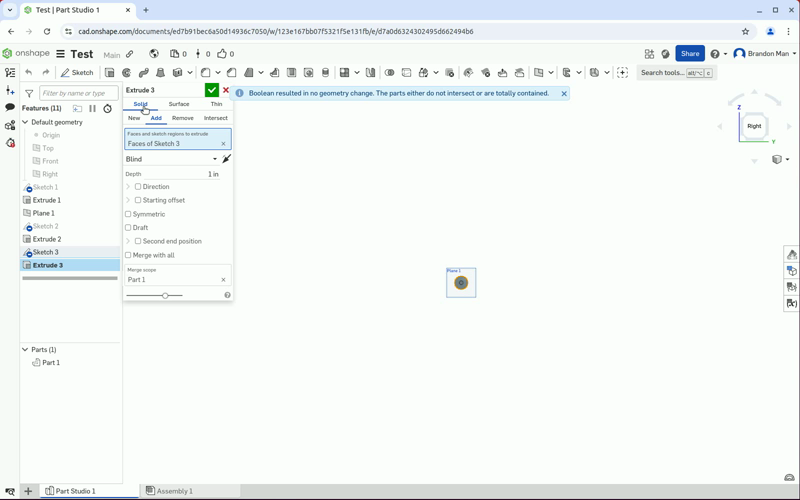
mouse_move(186, 120)
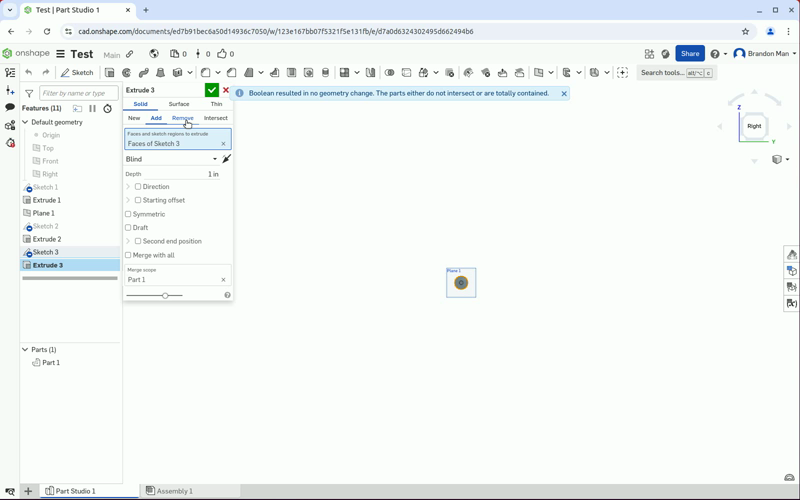
click(186, 120)
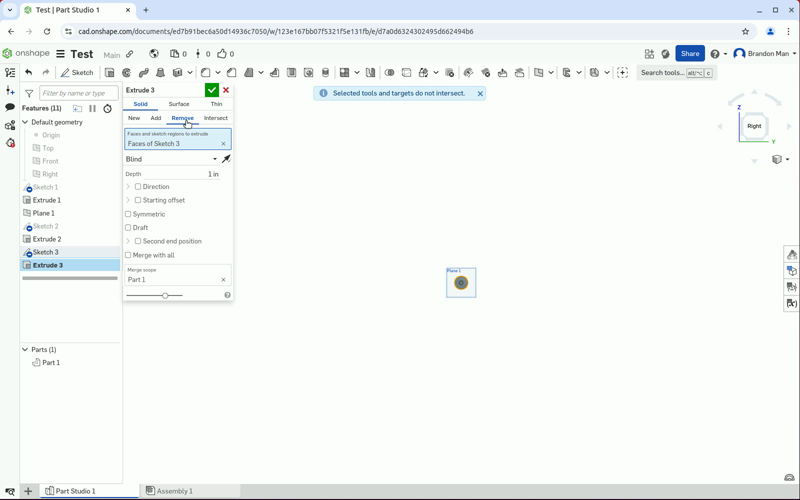
key(tab, 4)
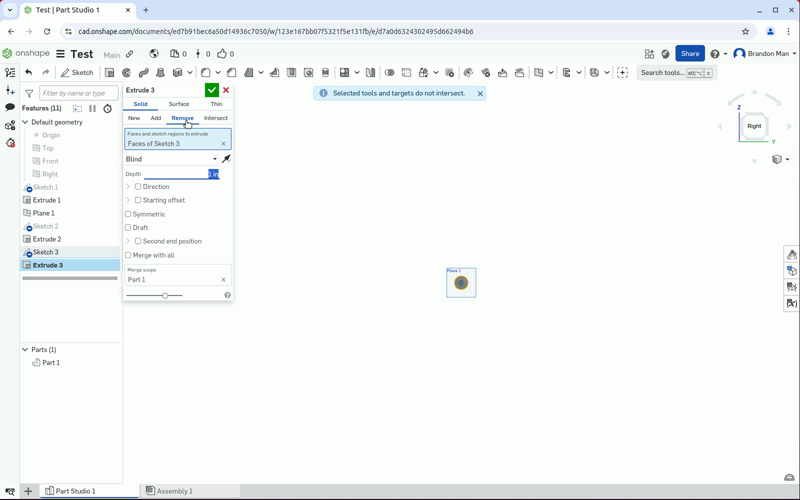
text(1.444)
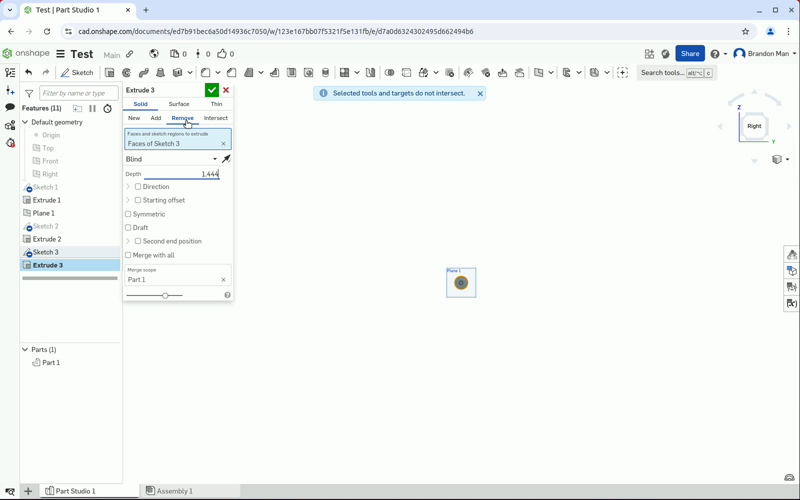
key(tab, 6)
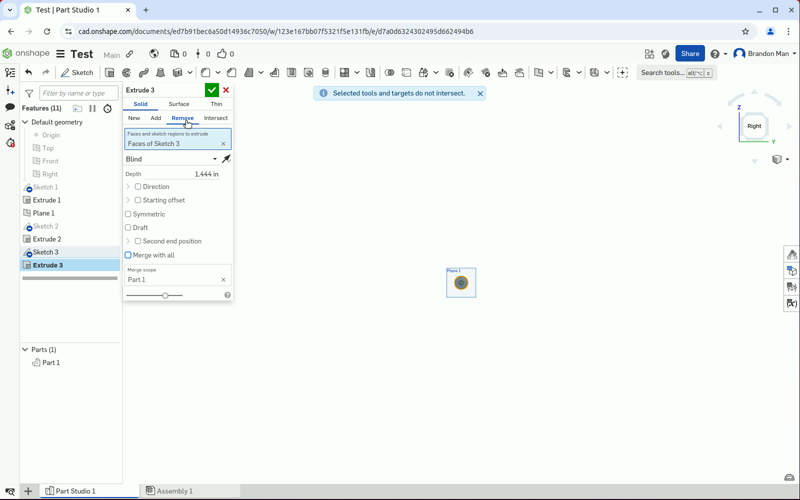
key(space)
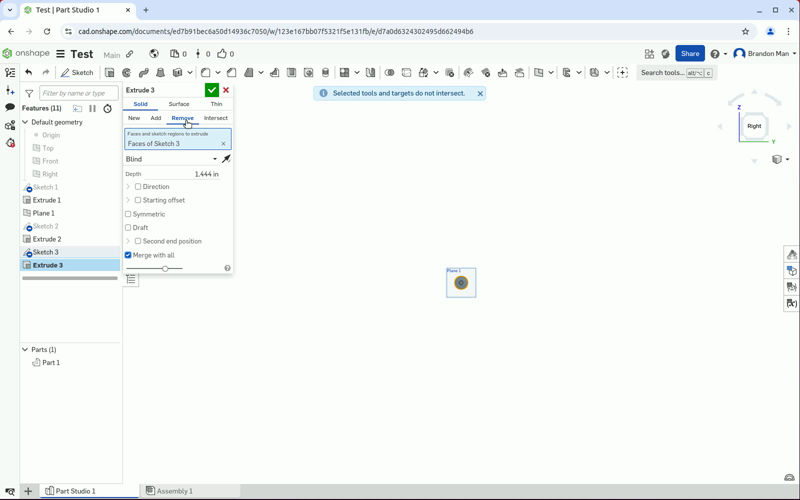
key(enter)
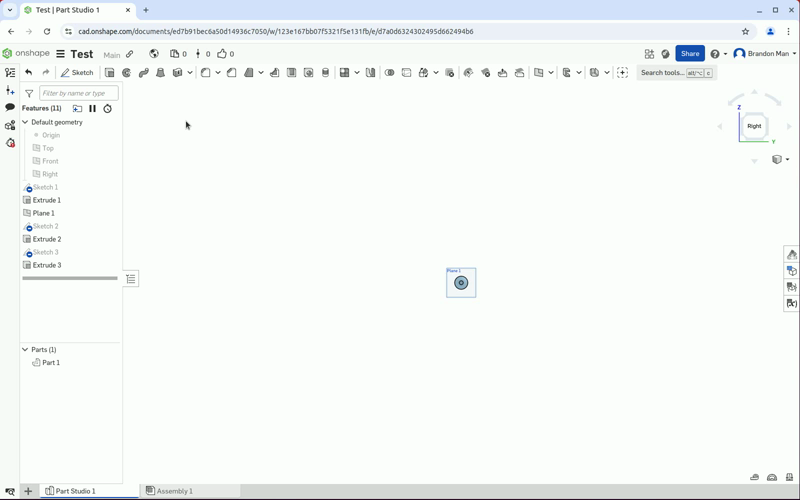
key(shift+h)
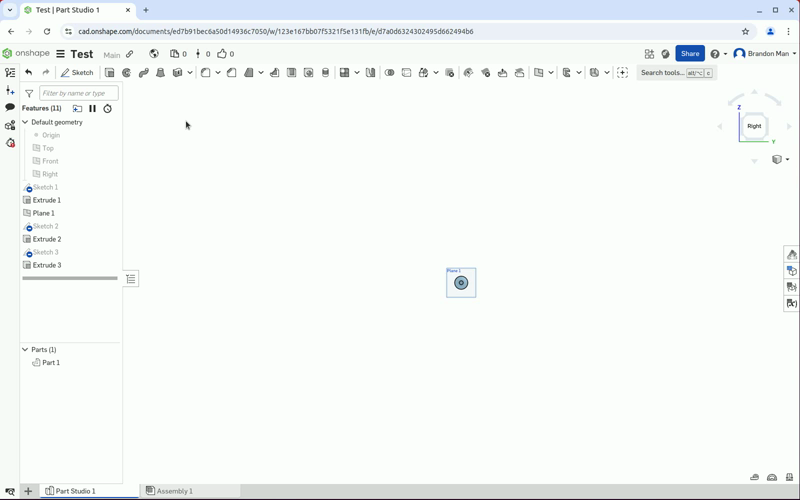
key(shift+h)
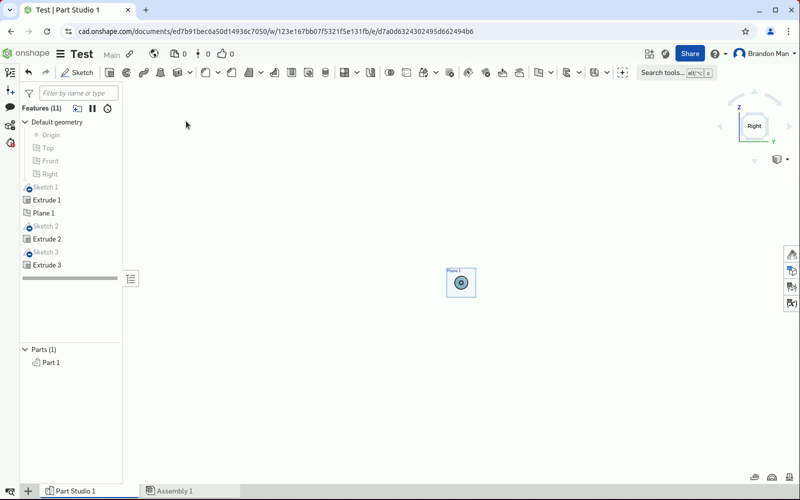
mouse_move(73, 189)
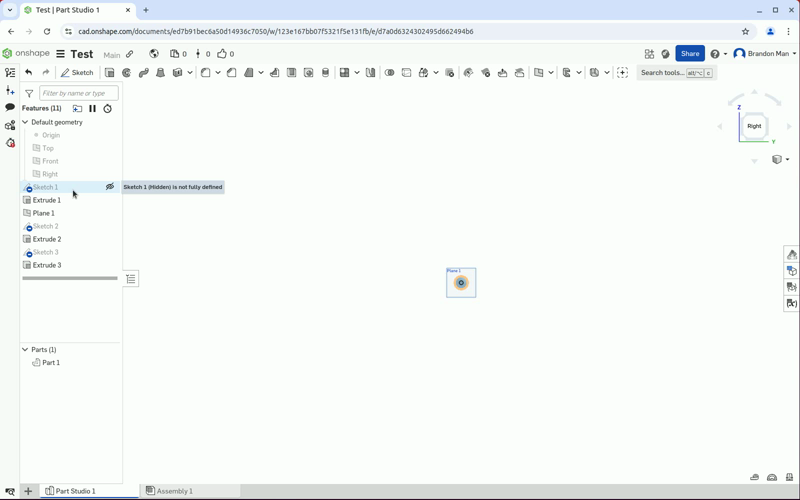
click(73, 189)
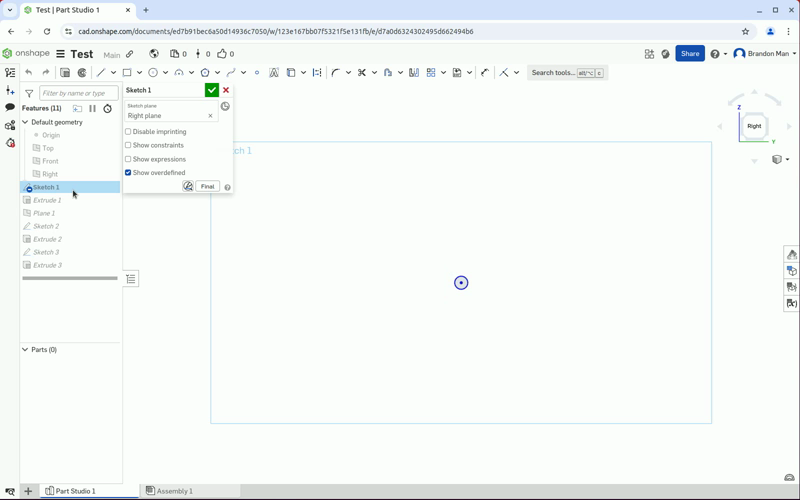
mouse_move(229, 92)
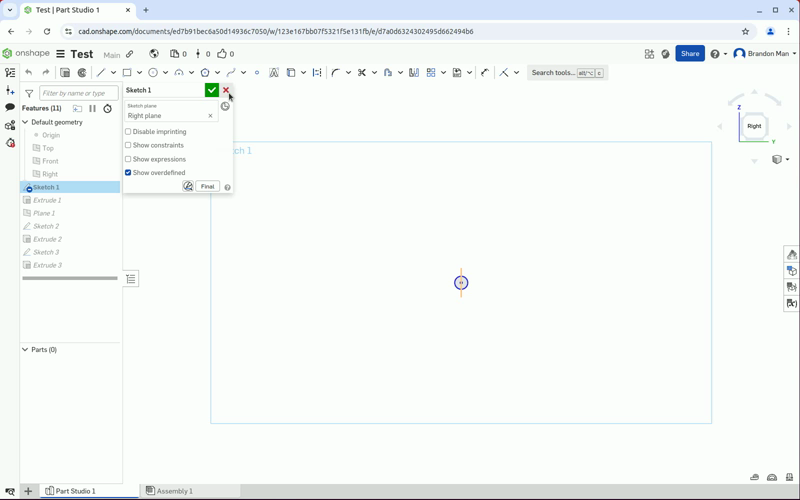
click(229, 92)
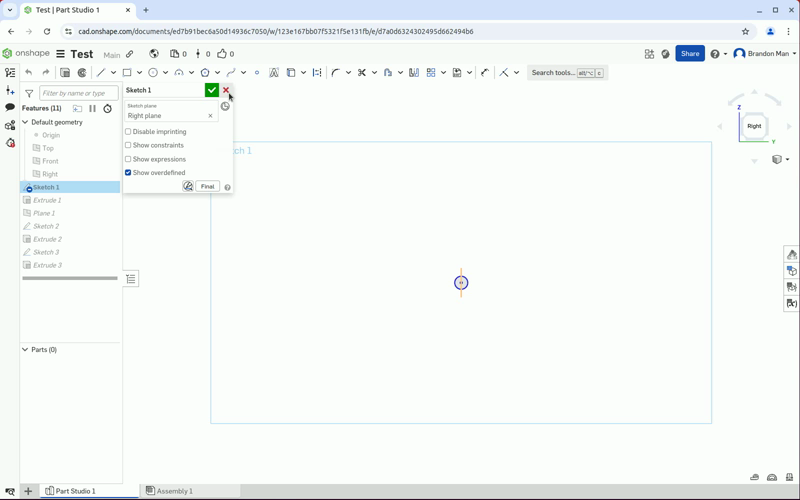
key(shift+s)
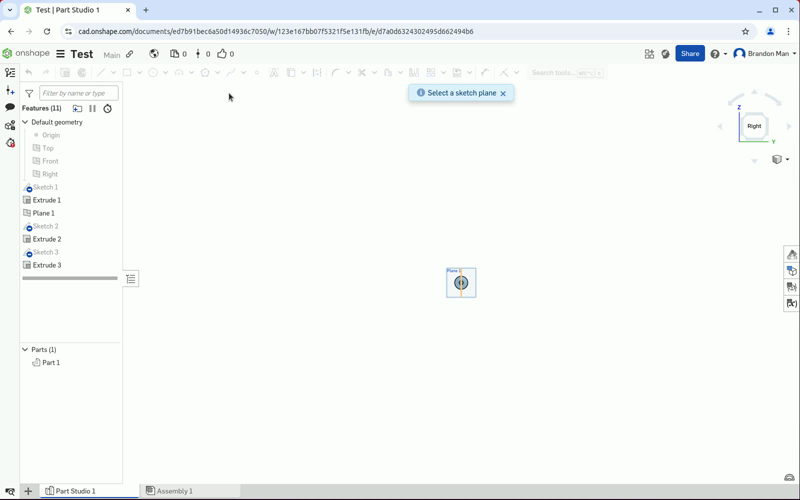
mouse_move(73, 176)
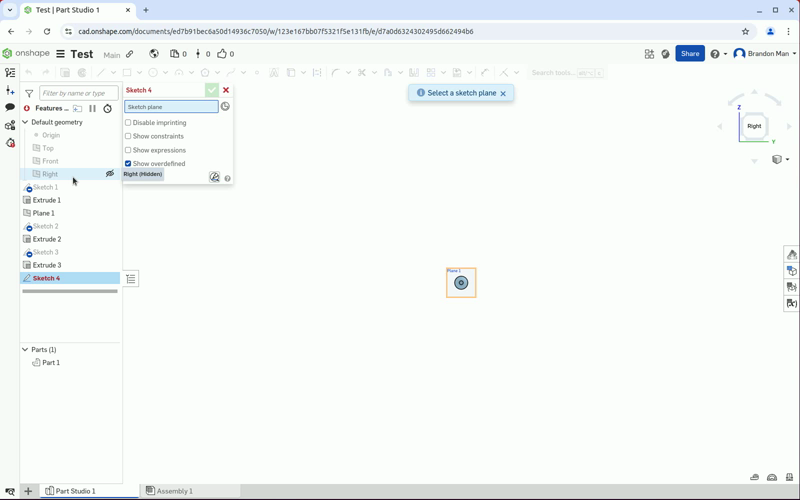
click(73, 176)
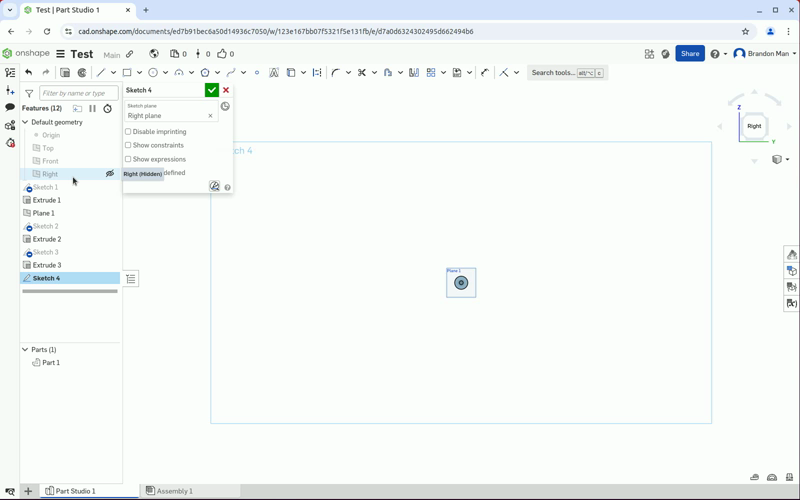
mouse_move(73, 352)
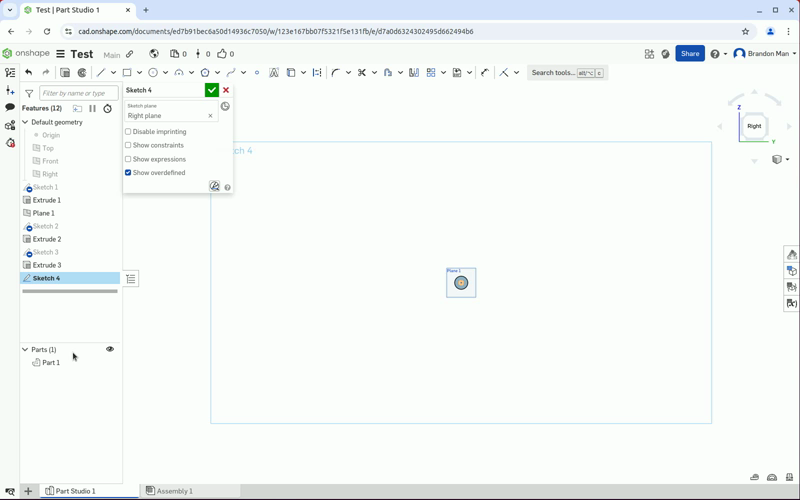
key(y)
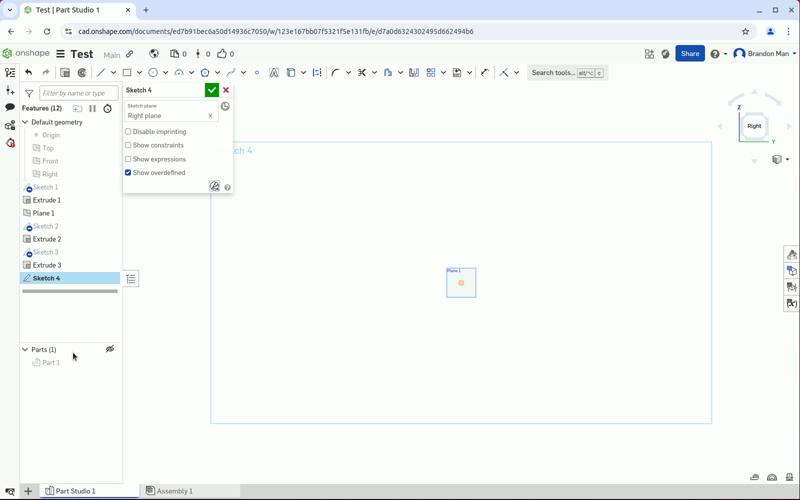
key(c)
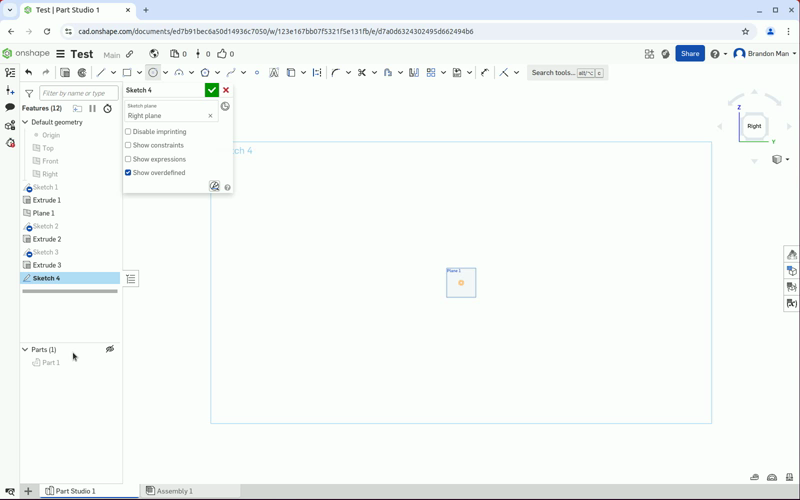
key_down(shift)
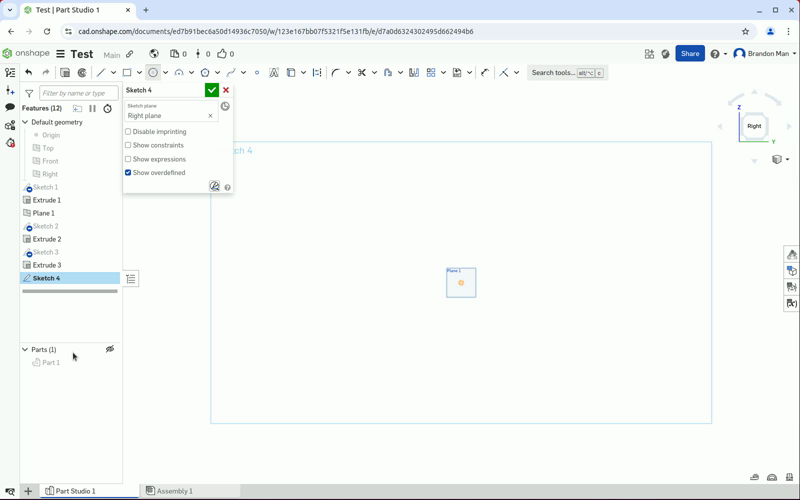
mouse_move(461, 282)
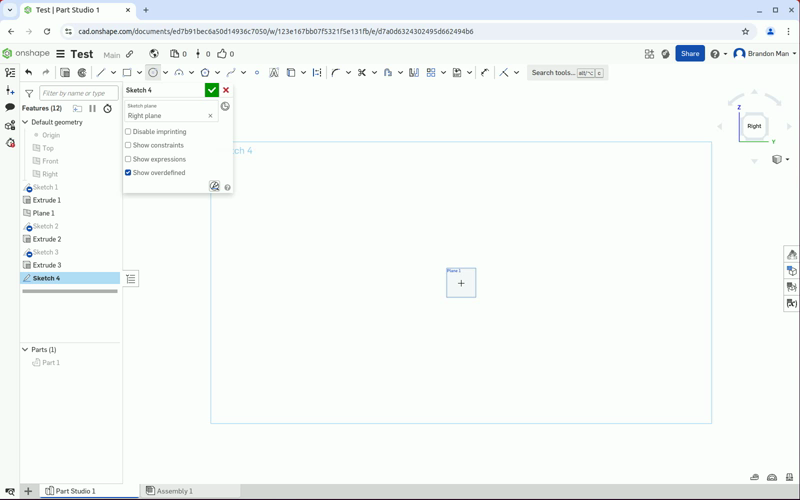
click(461, 282)
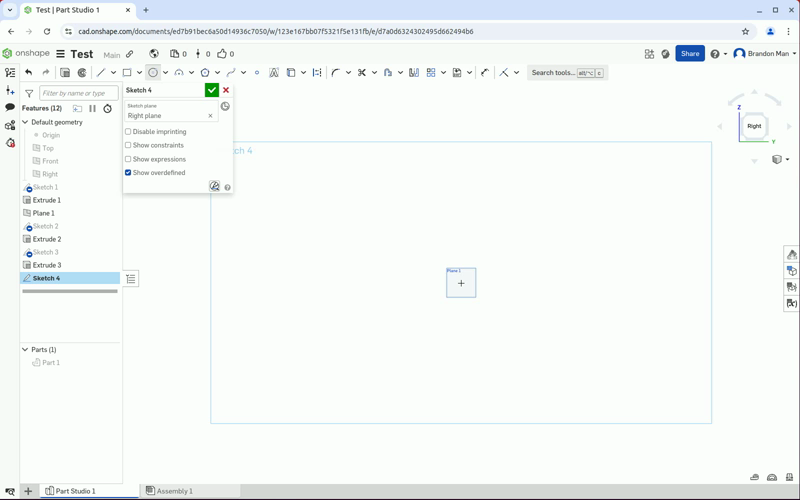
key_up(shift)
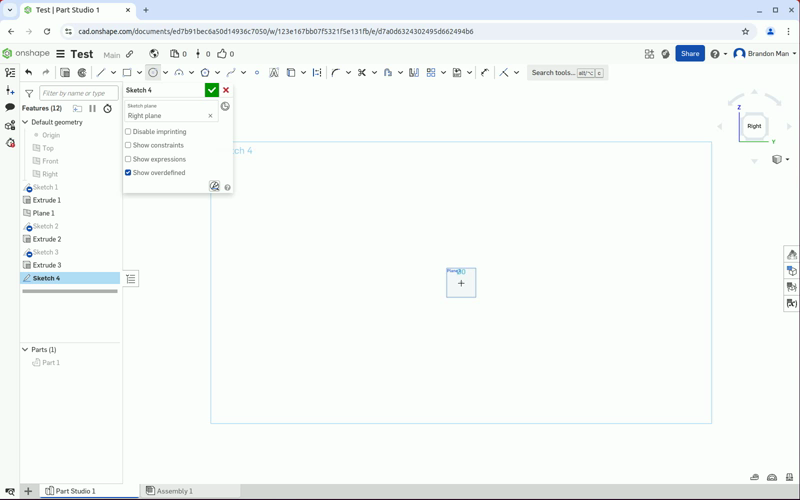
mouse_move(463, 282)
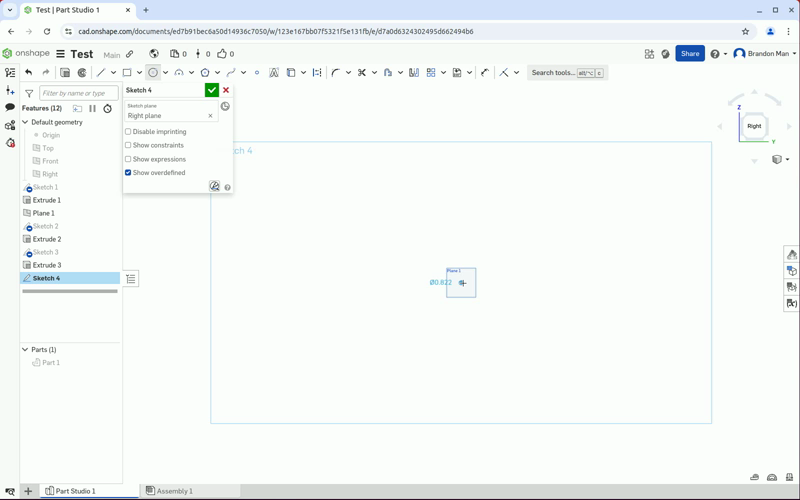
scroll(6)
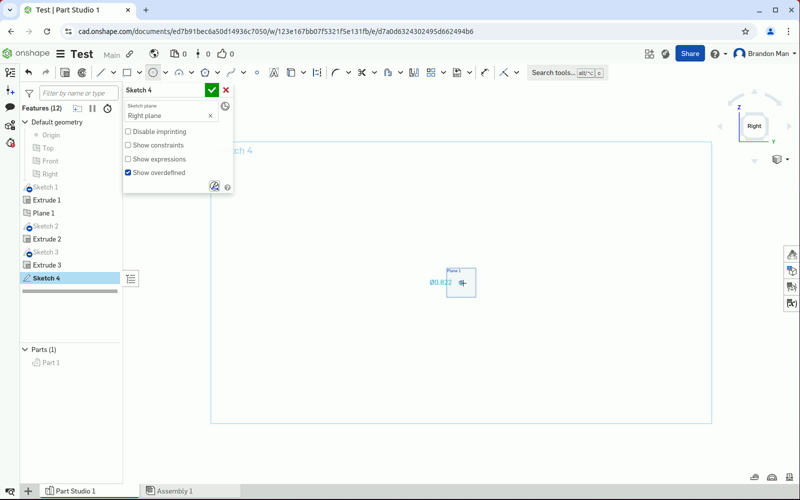
scroll(6)
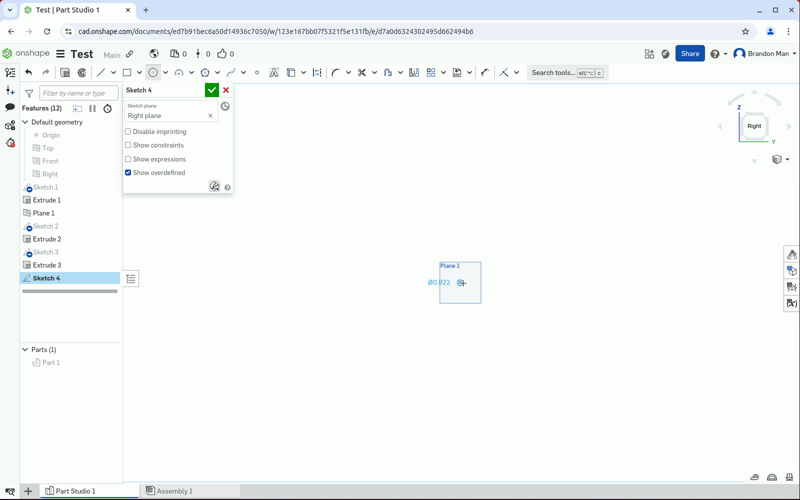
scroll(6)
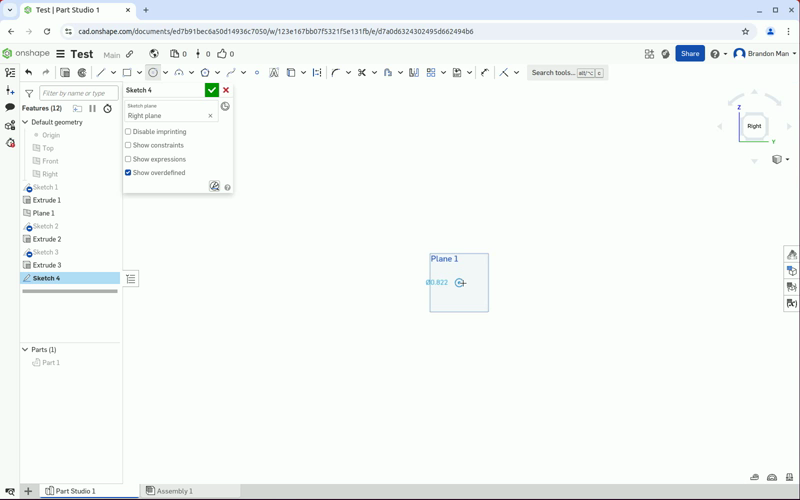
scroll(6)
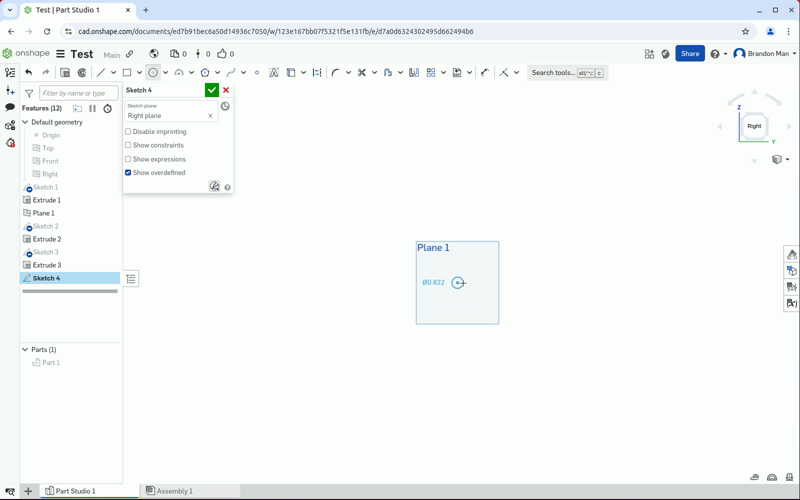
scroll(6)
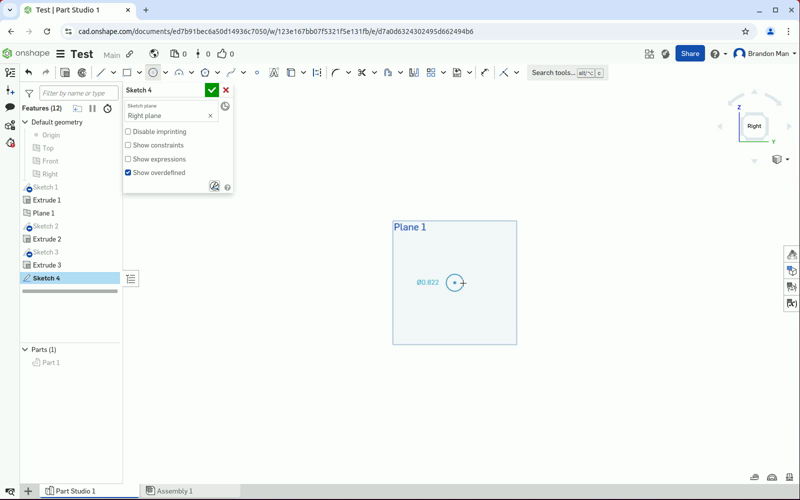
scroll(6)
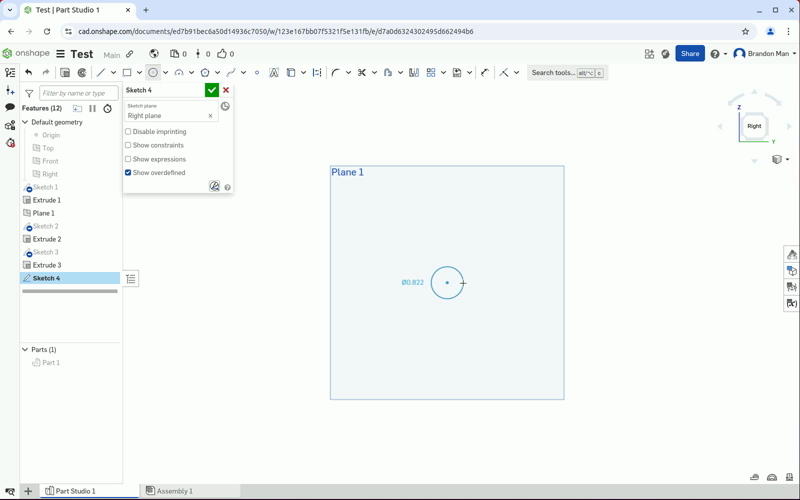
scroll(6)
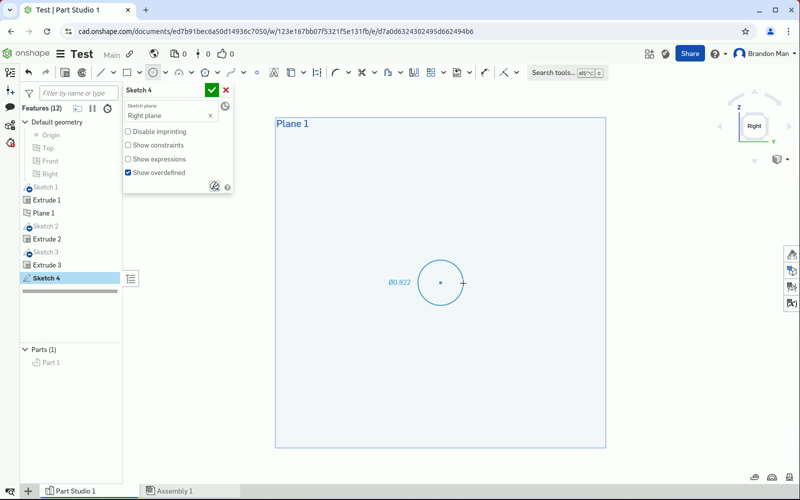
click(463, 282)
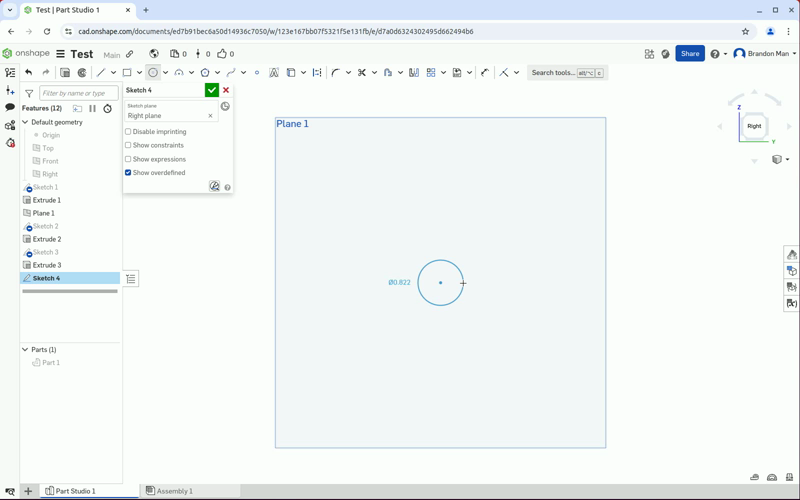
scroll(-6)
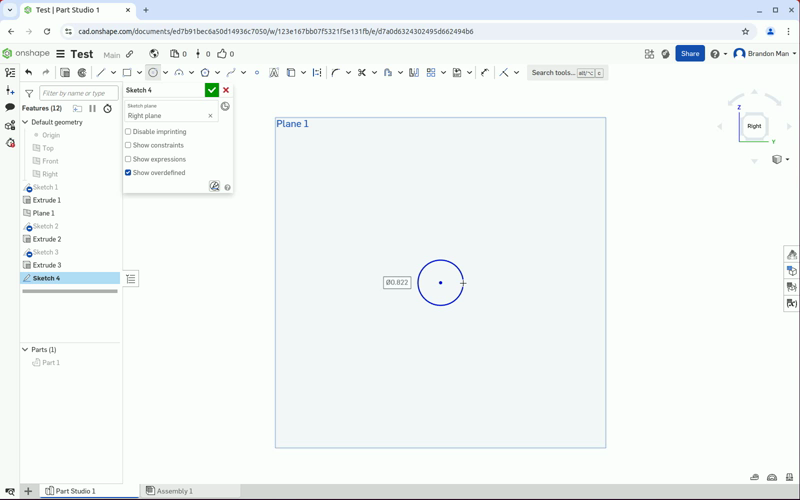
scroll(-6)
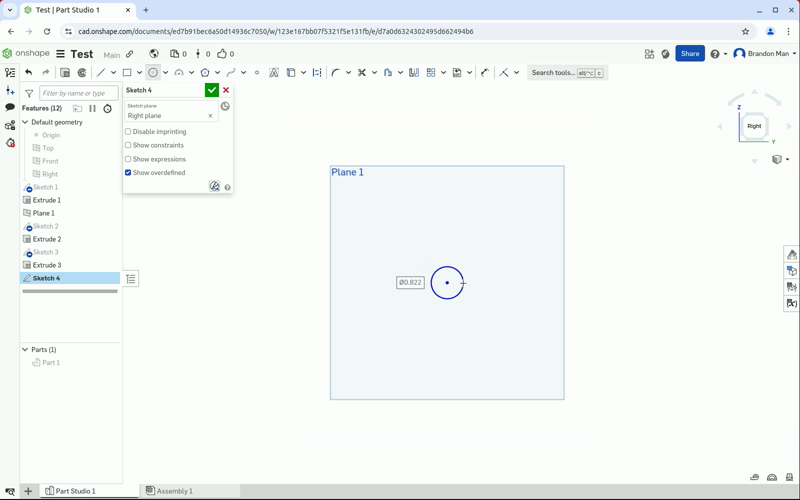
scroll(-6)
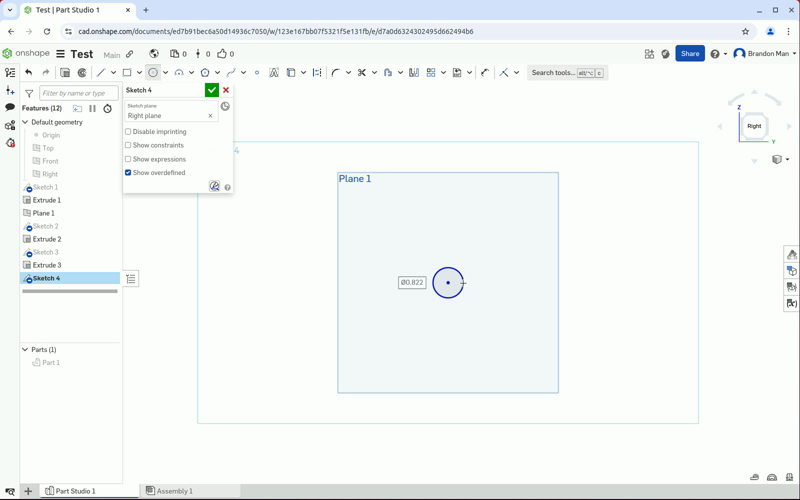
scroll(-6)
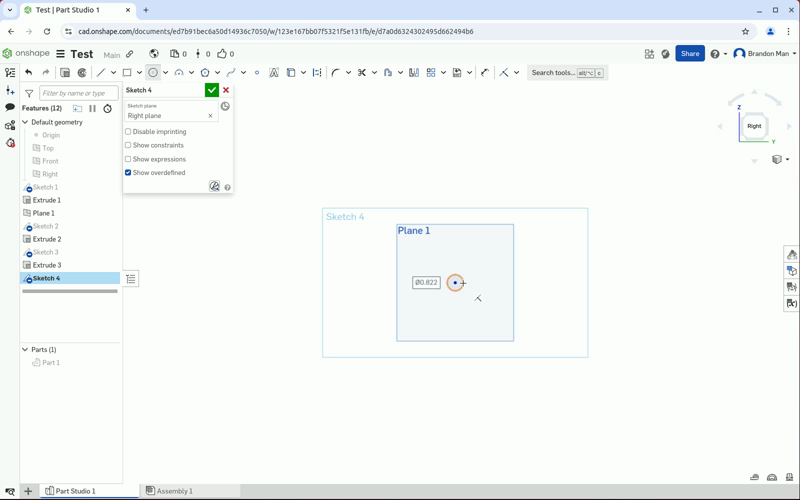
scroll(-6)
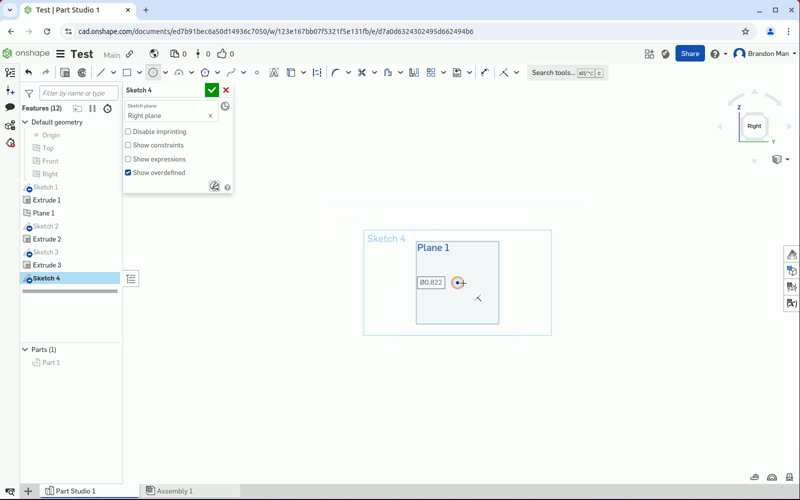
scroll(-6)
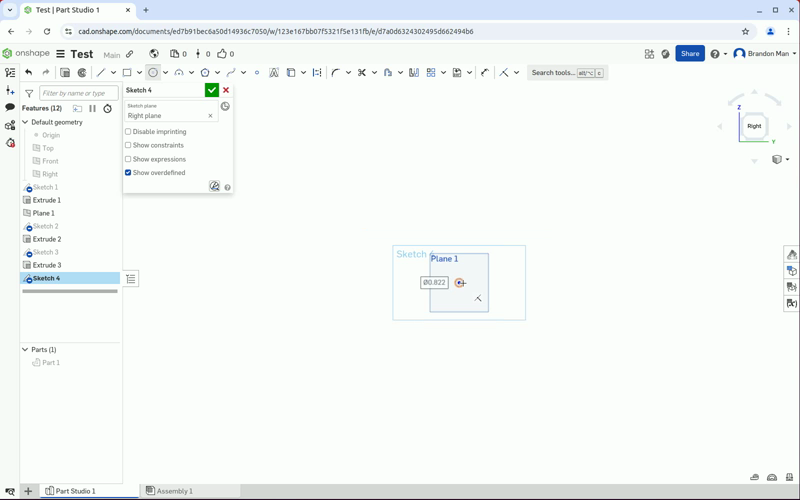
scroll(-6)
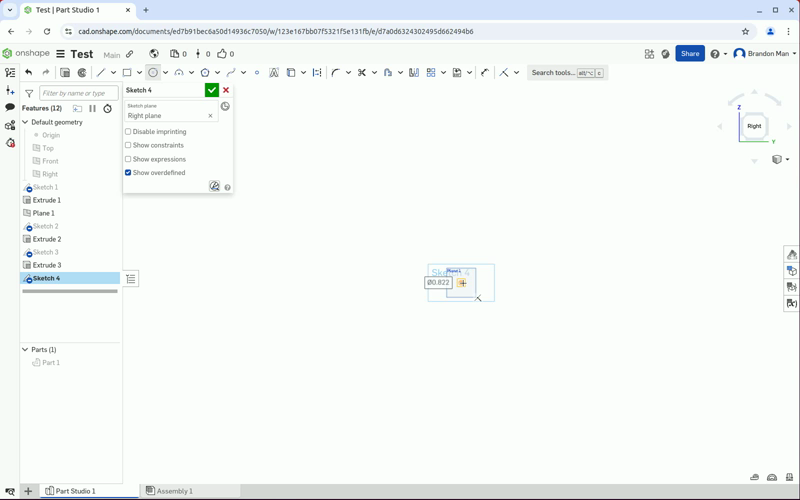
key(esc)
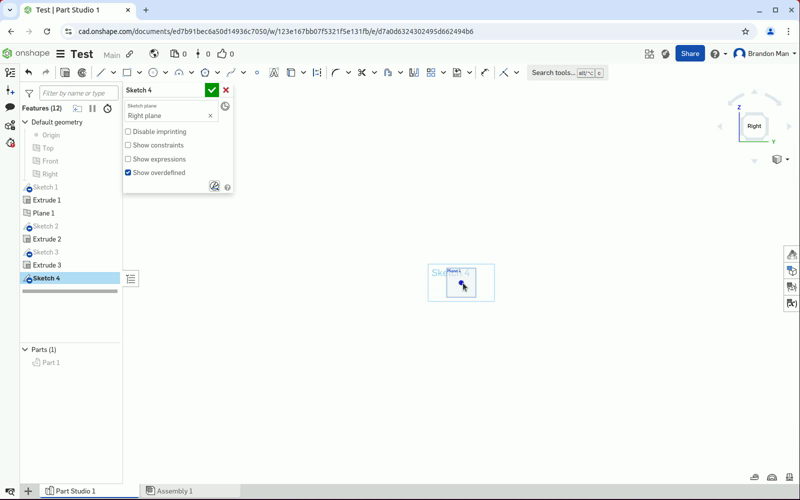
mouse_move(461, 283)
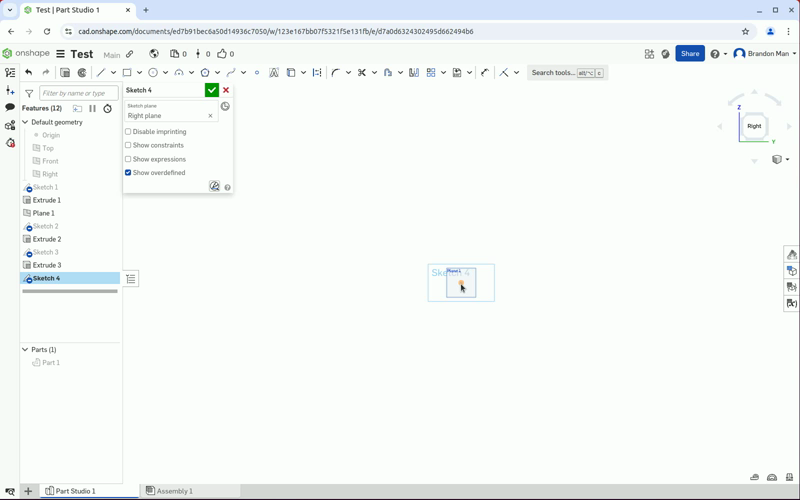
scroll(6)
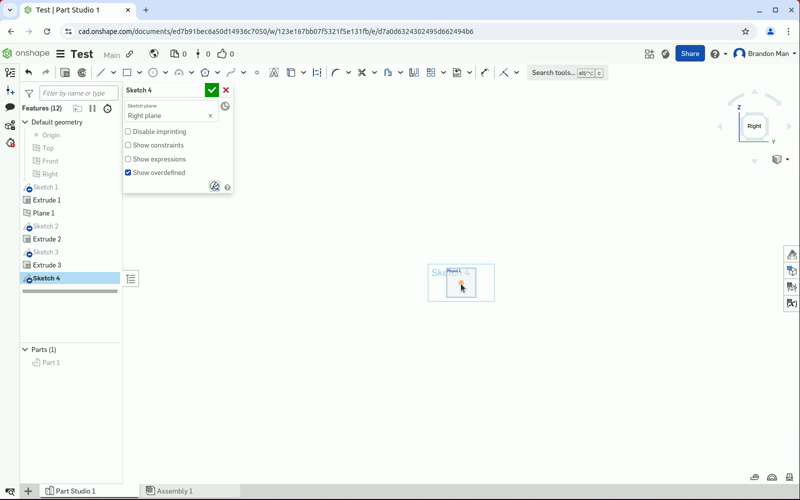
scroll(6)
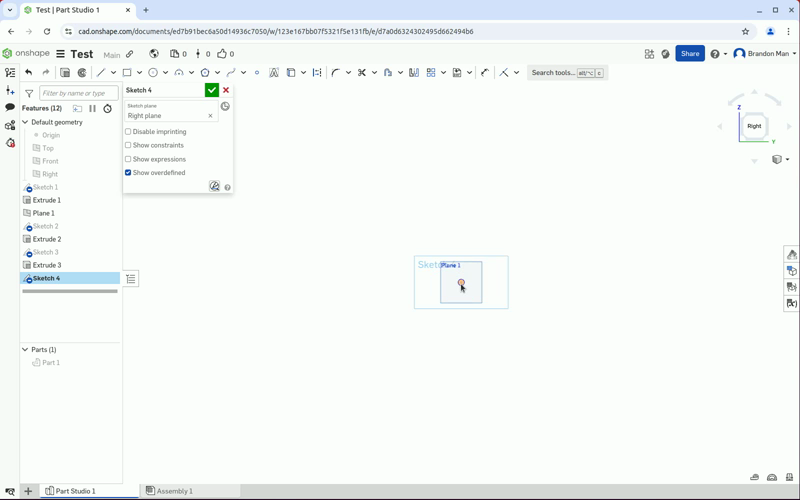
scroll(6)
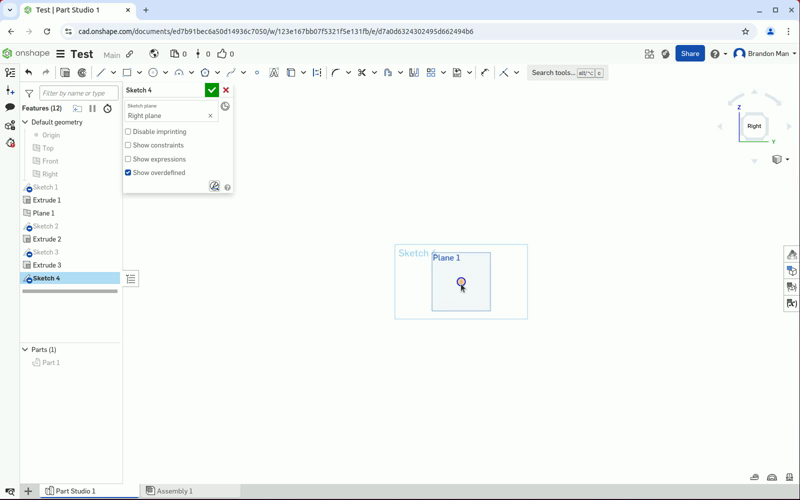
scroll(6)
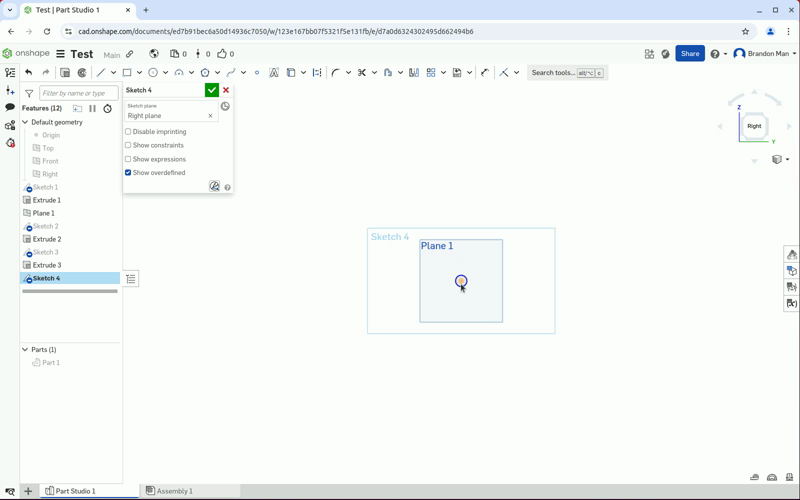
scroll(6)
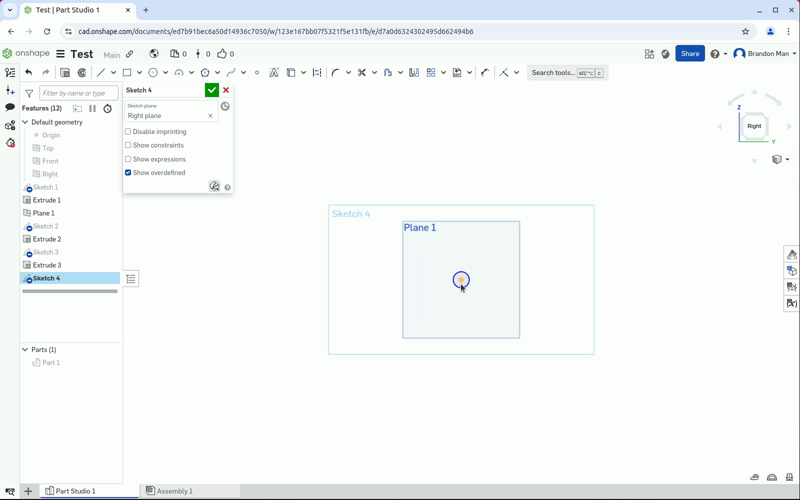
scroll(6)
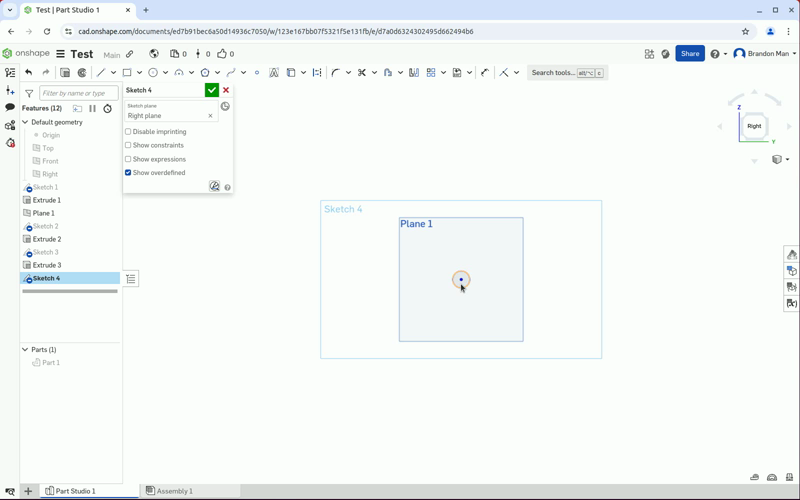
scroll(6)
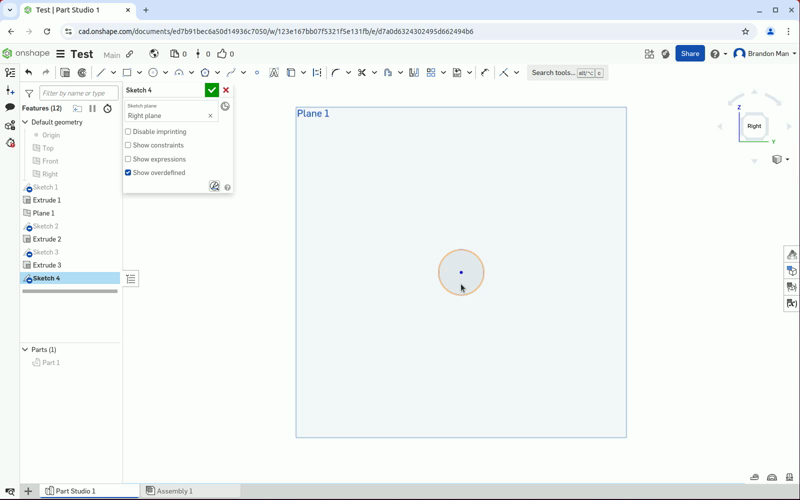
click(461, 283)
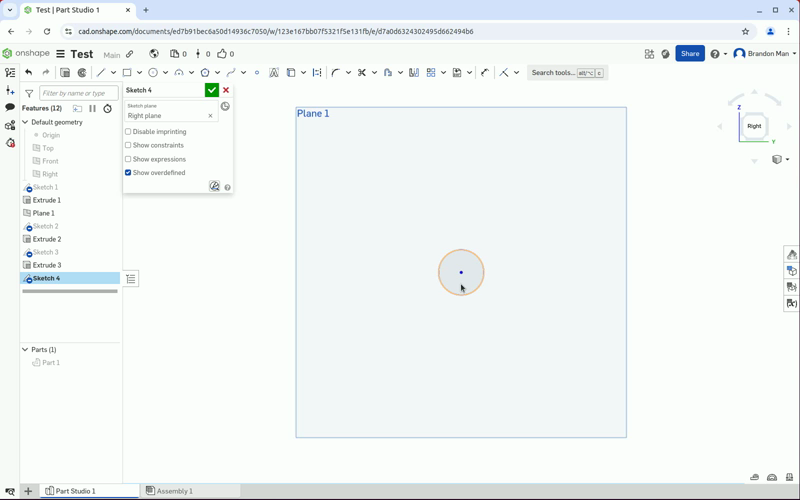
scroll(-6)
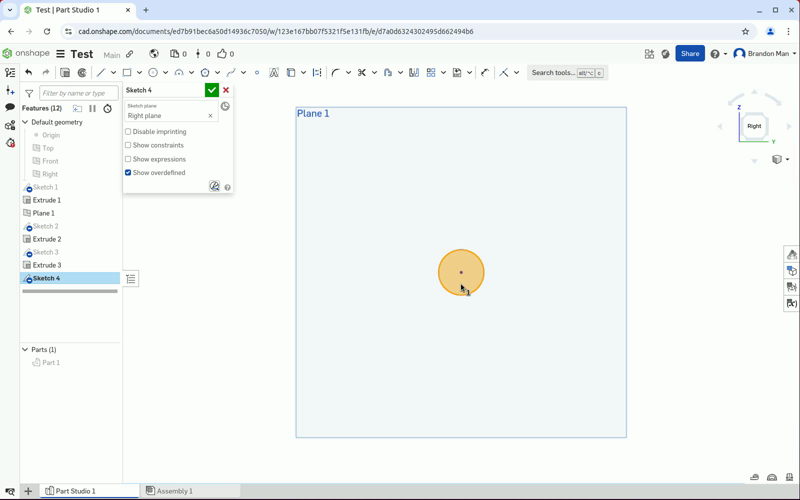
scroll(-6)
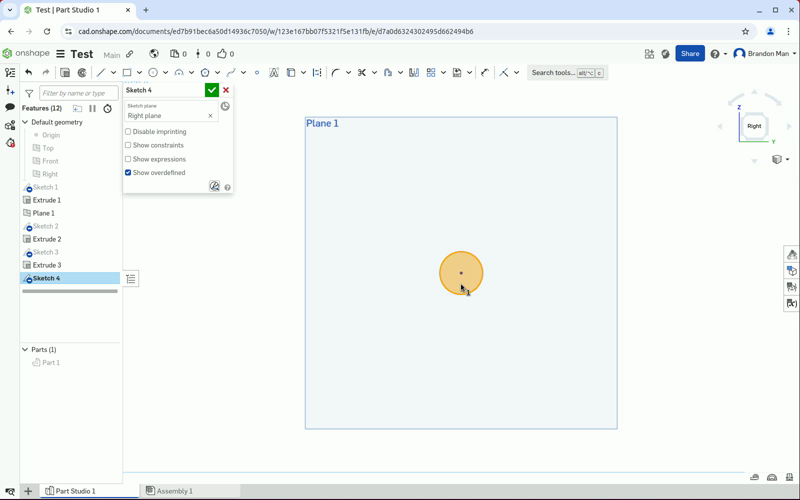
scroll(-6)
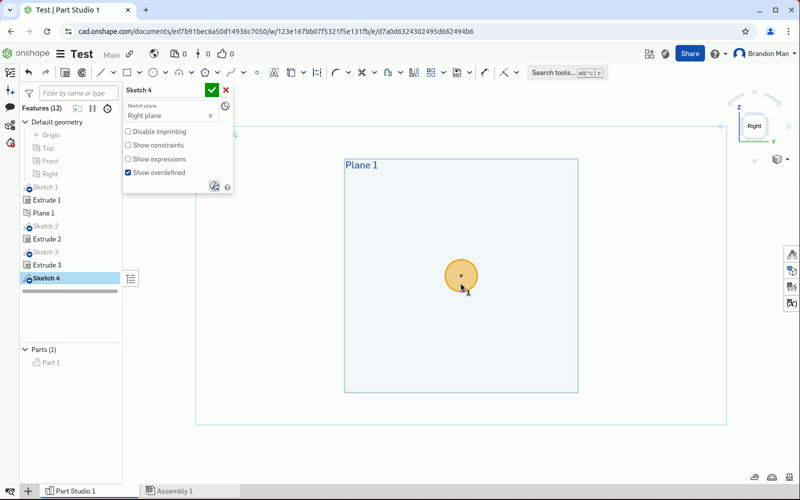
scroll(-6)
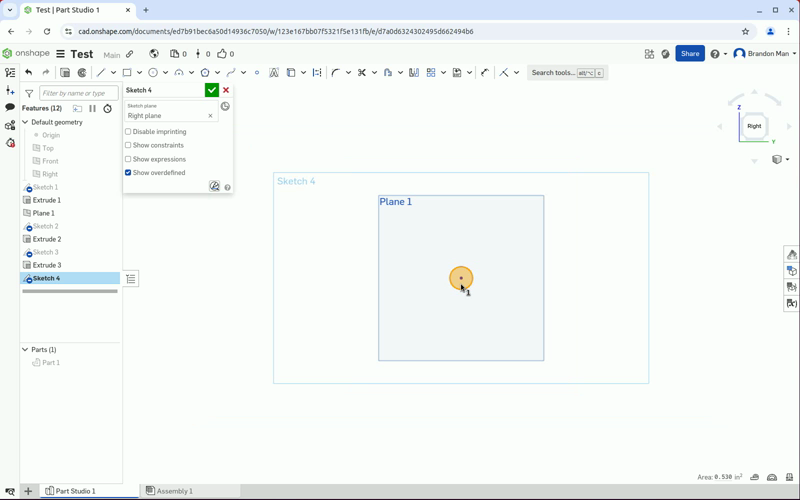
scroll(-6)
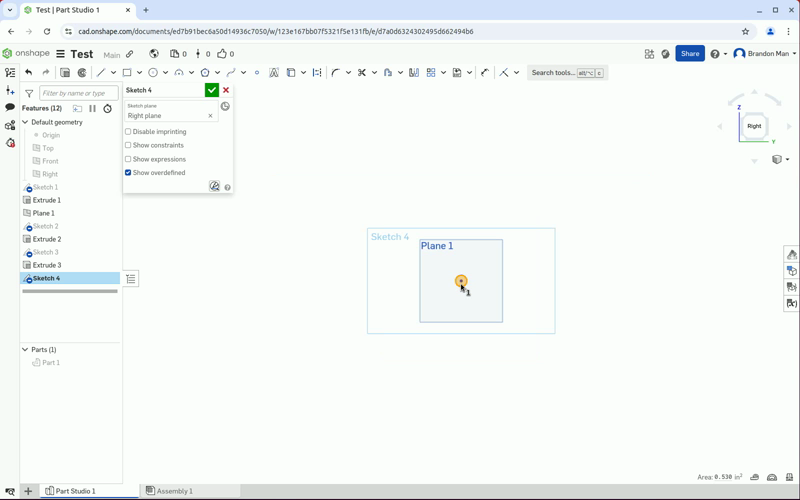
scroll(-6)
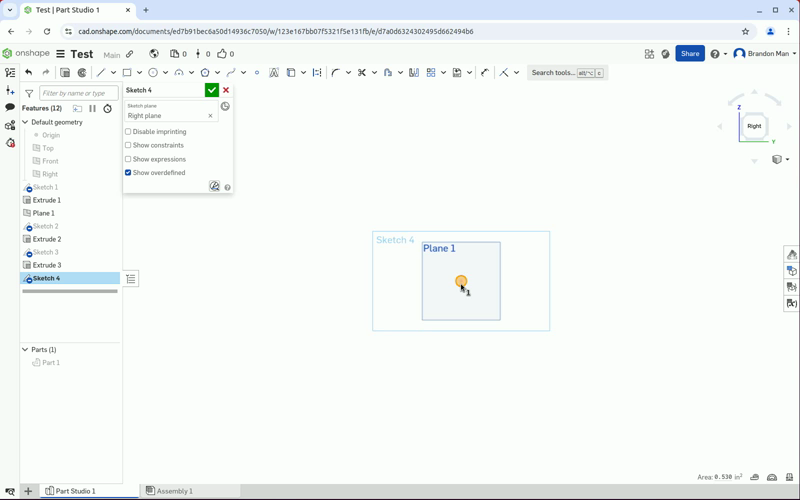
scroll(-6)
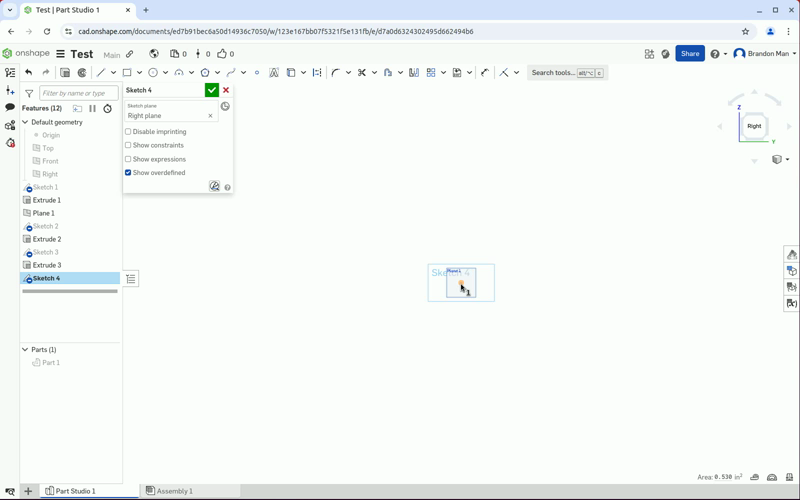
mouse_move(73, 352)
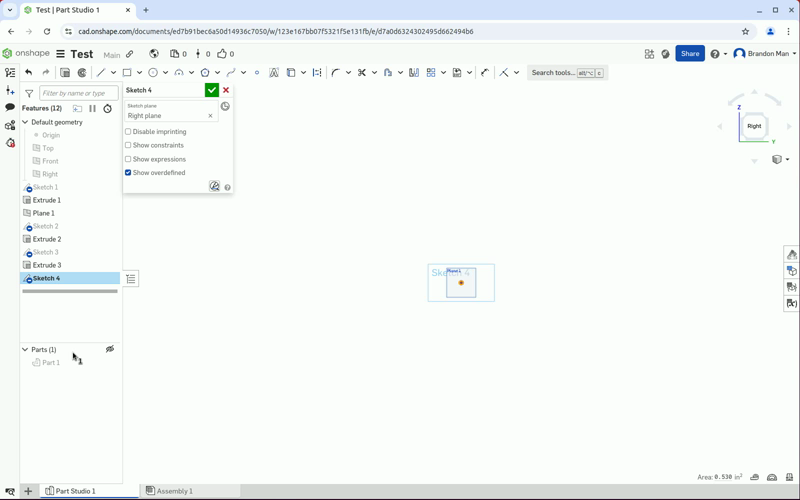
key(shift+y)
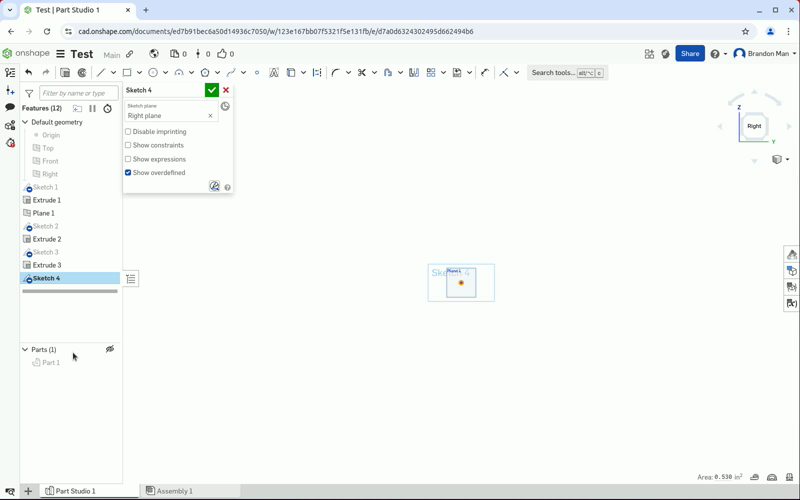
key(shift+e)
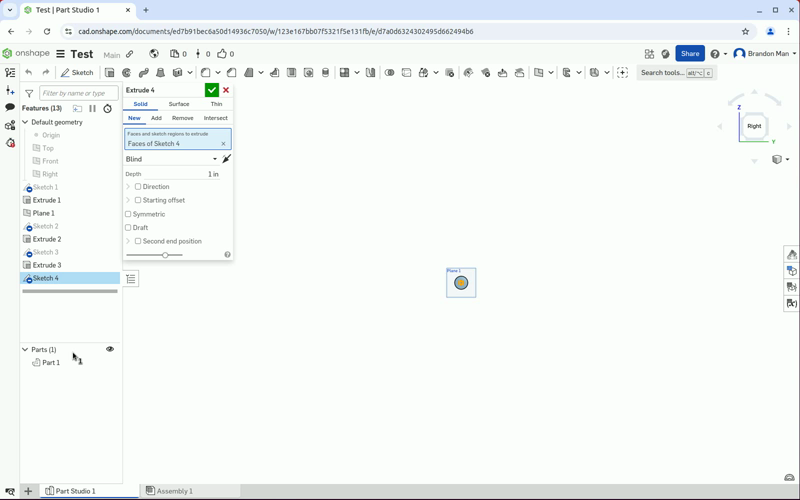
mouse_move(143, 106)
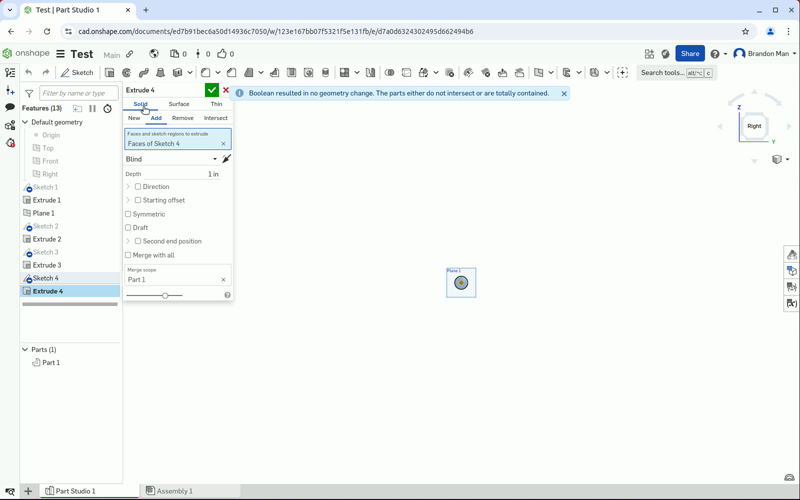
click(143, 106)
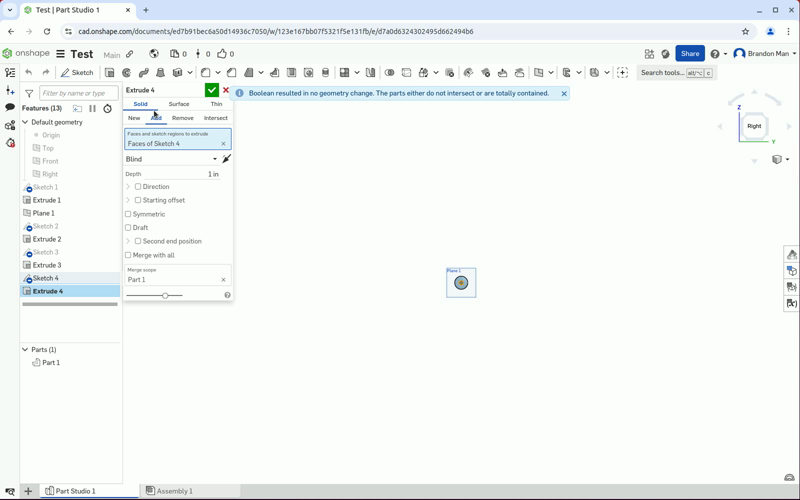
mouse_move(186, 120)
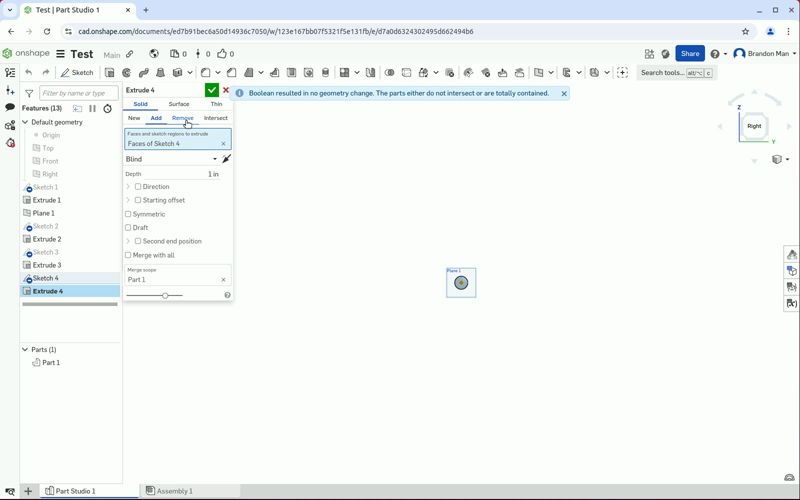
click(186, 120)
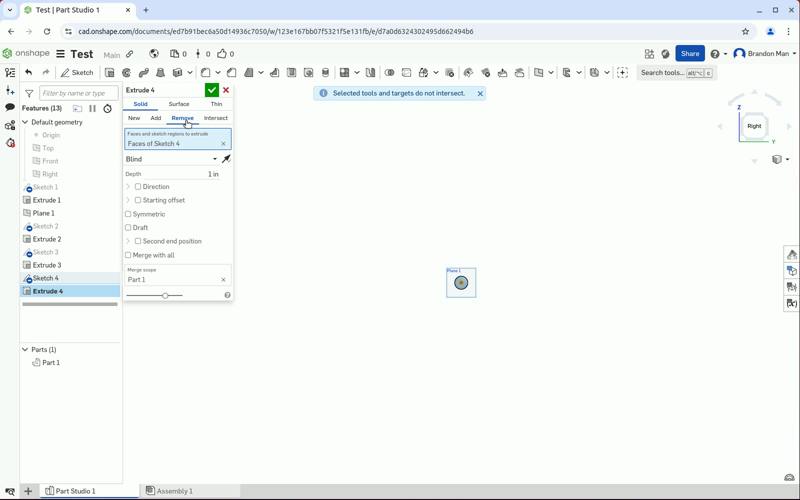
key(tab, 4)
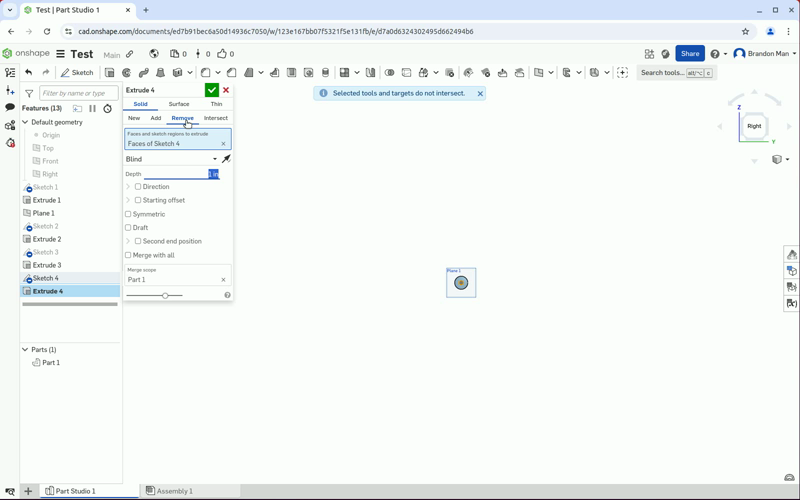
text(1.444)
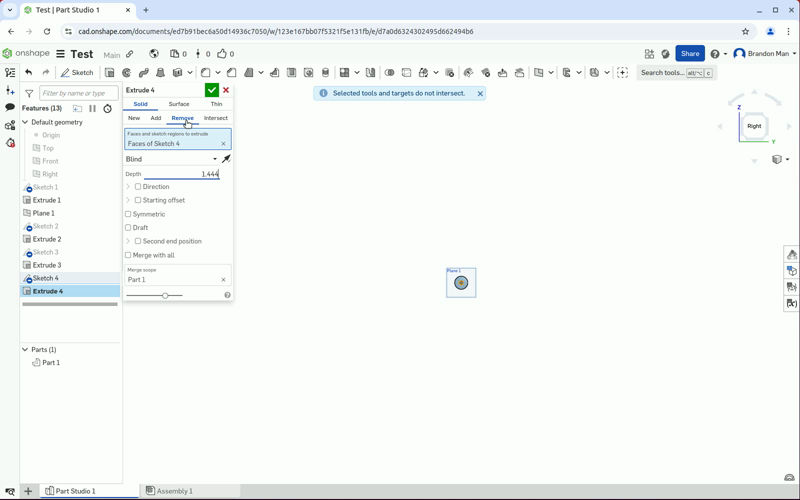
key(tab, 6)
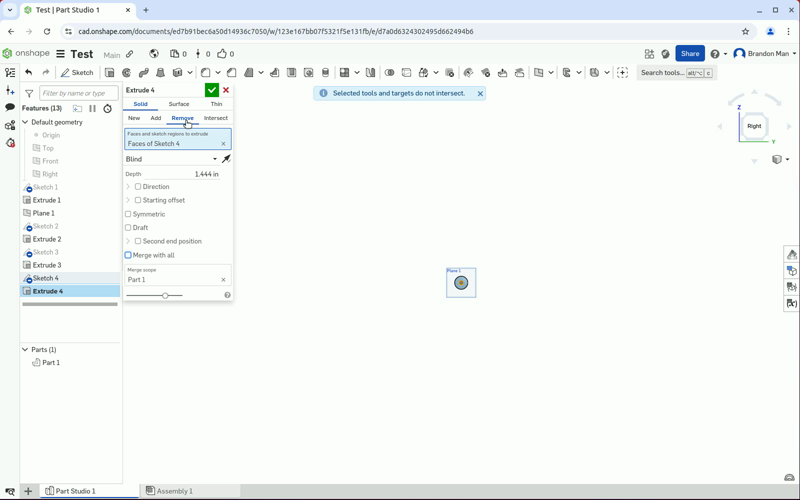
key(space)
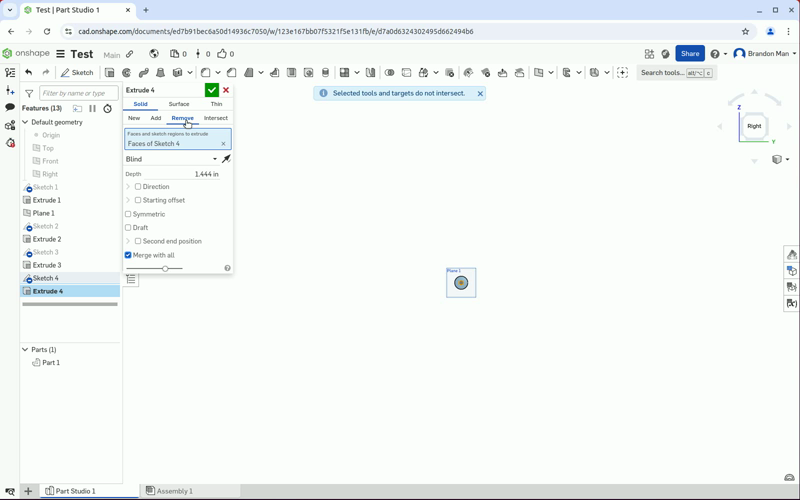
key(enter)
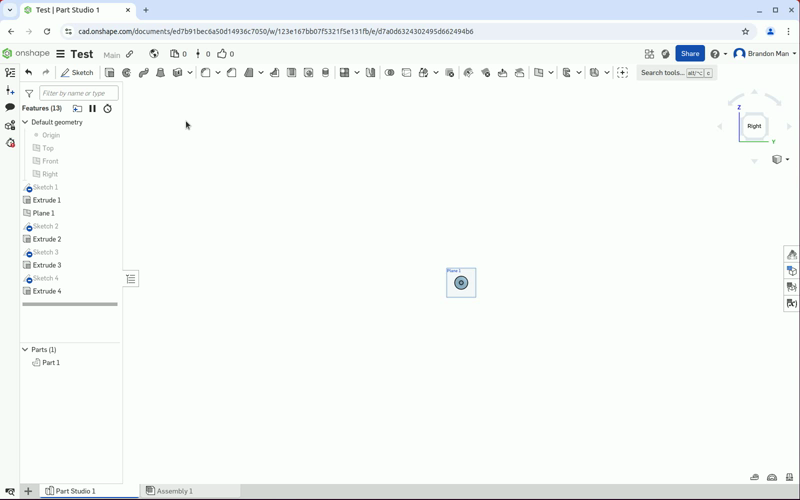
key(shift+h)
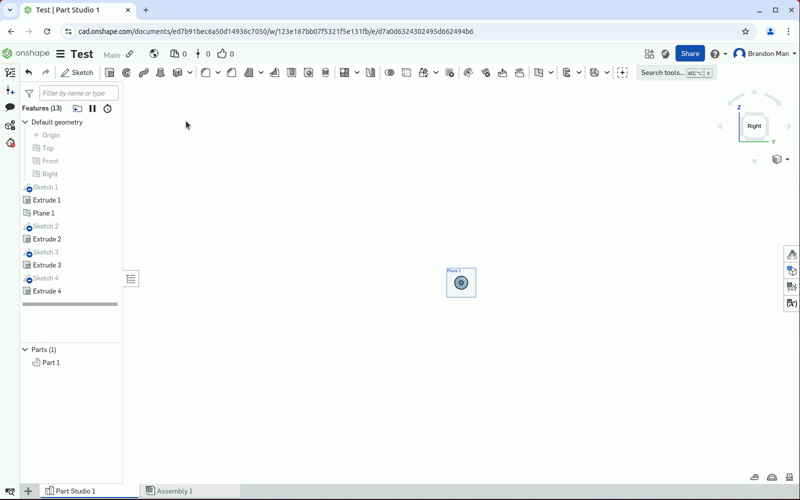
key(shift+h)
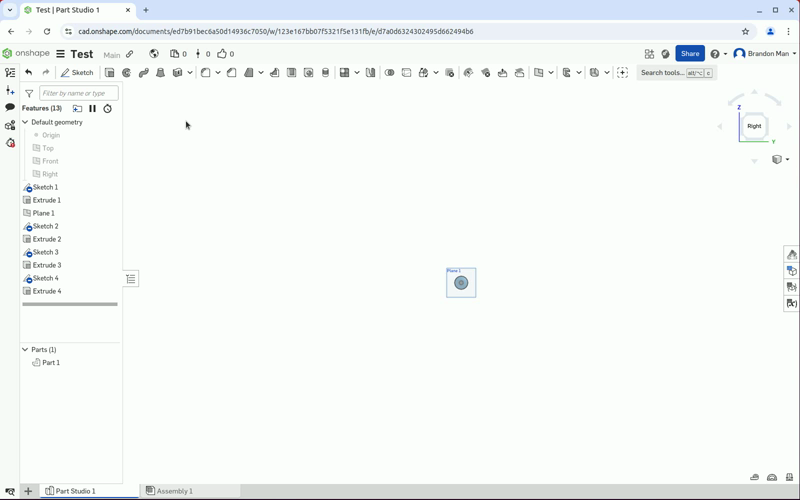
key(shift+7)
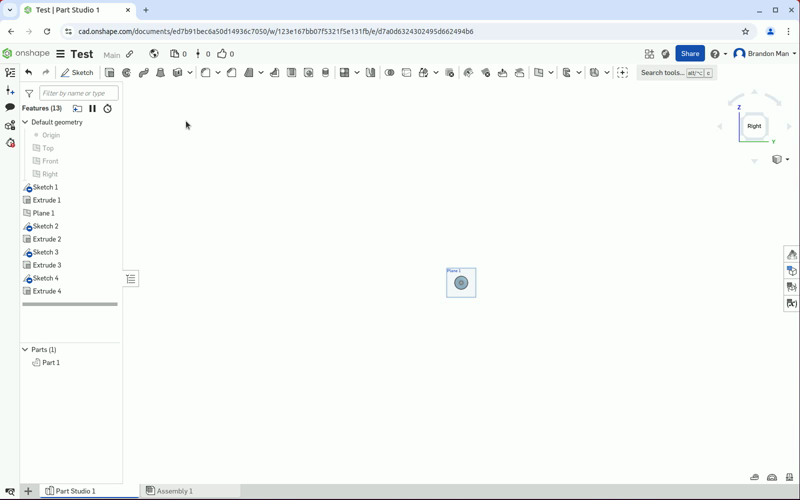
key(right, 2)
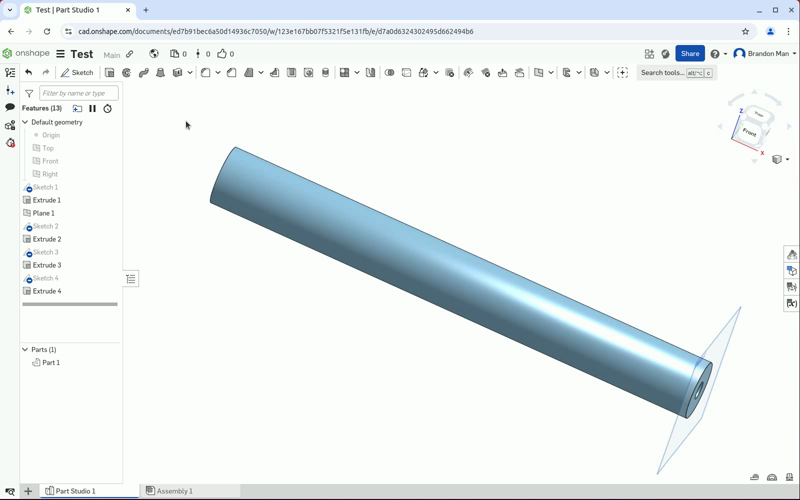
key(down, 2)
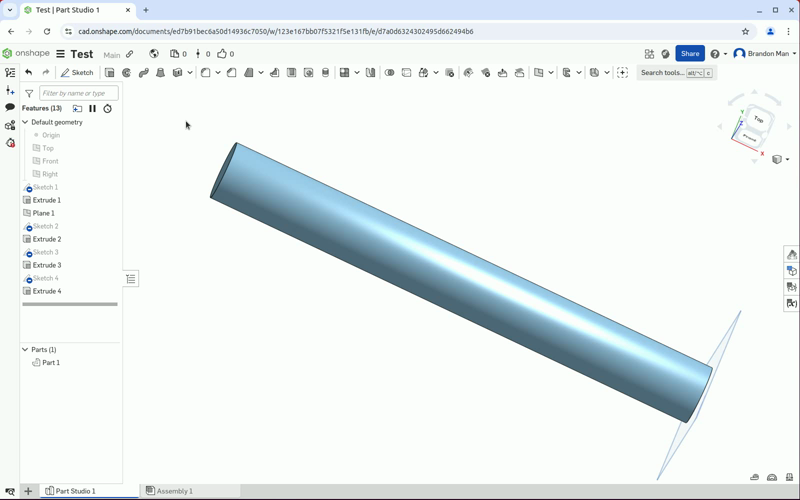
key(up, 2)
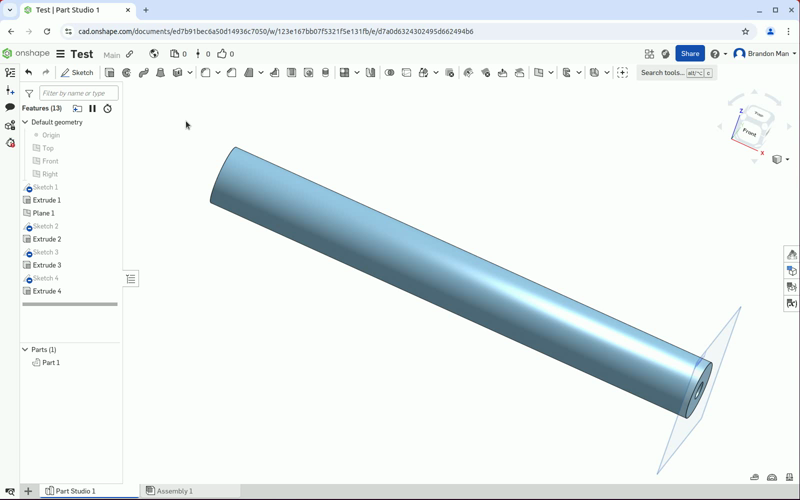
key(left, 2)
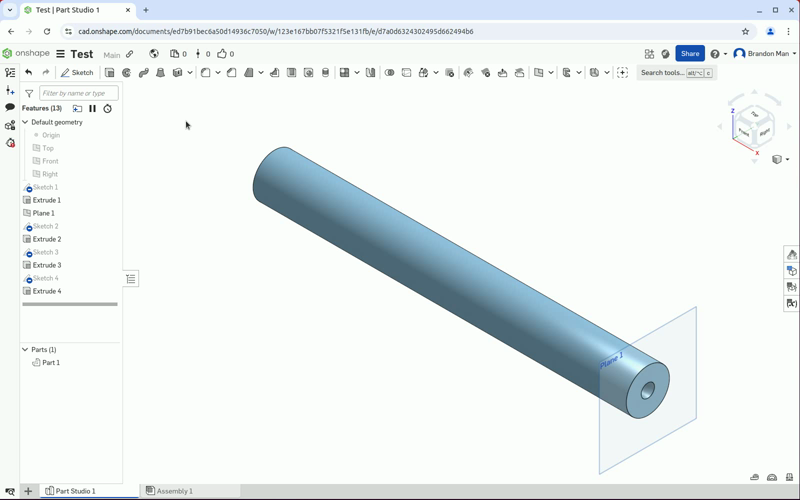
mouse_move(73, 189)
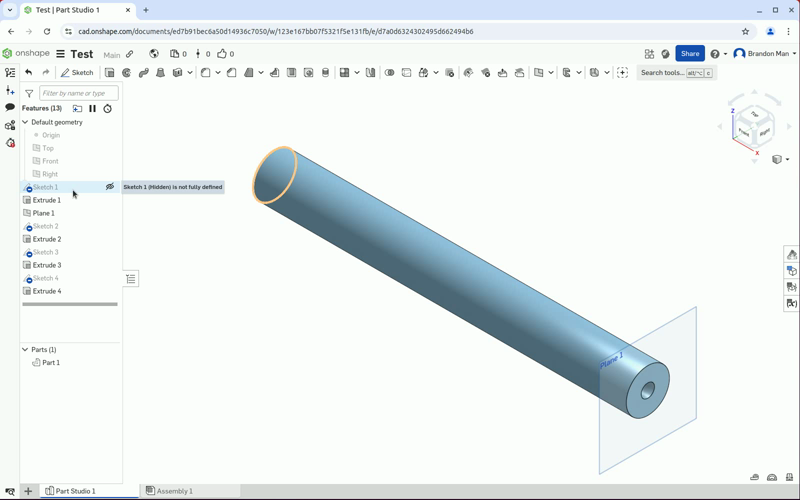
click(73, 189)